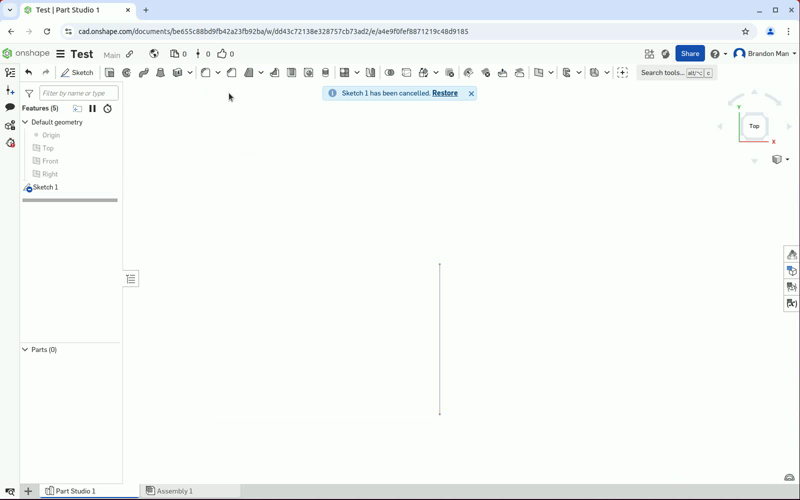
key(shift+h)
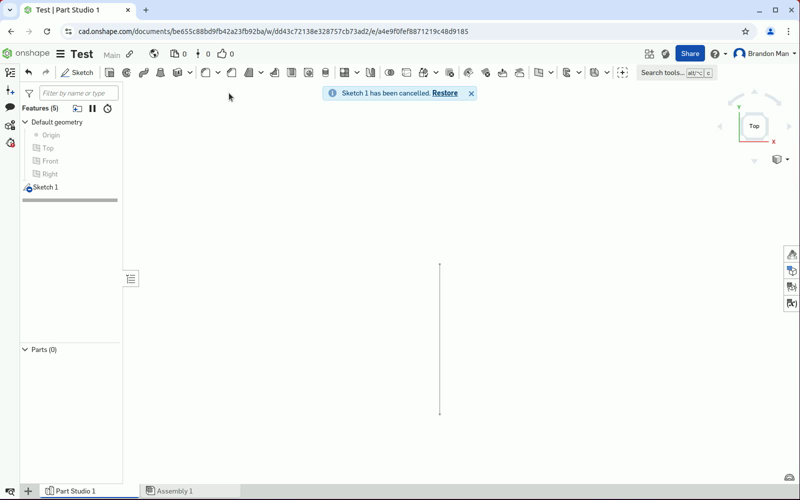
key(shift+s)
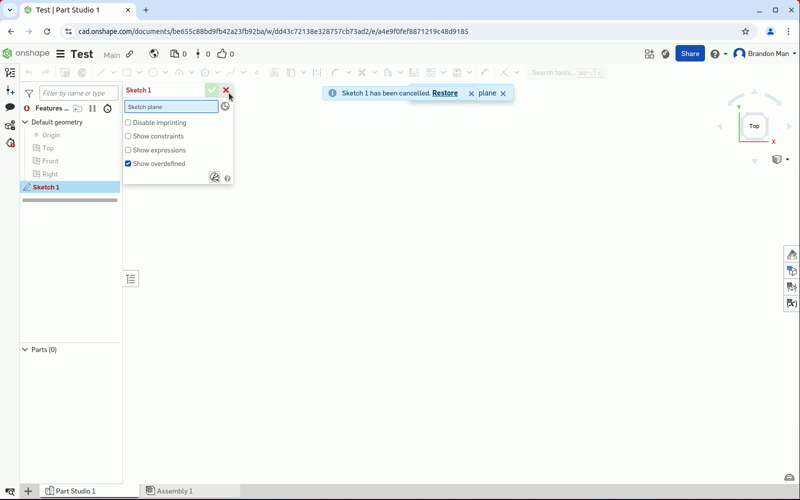
mouse_move(73, 150)
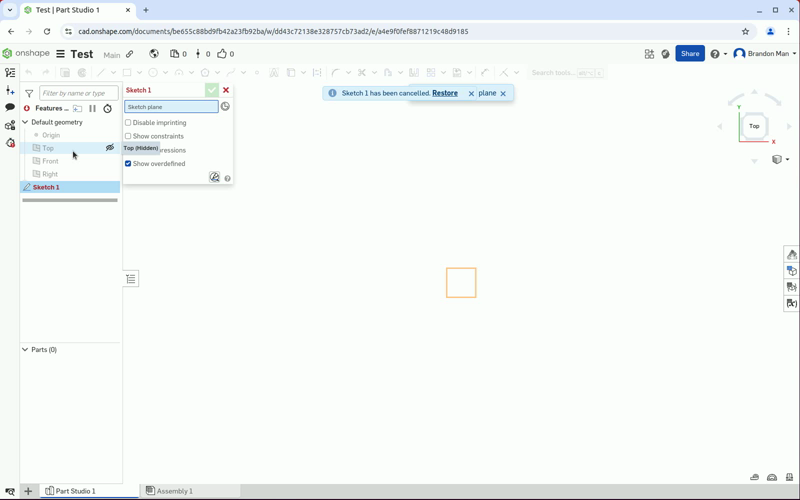
click(73, 150)
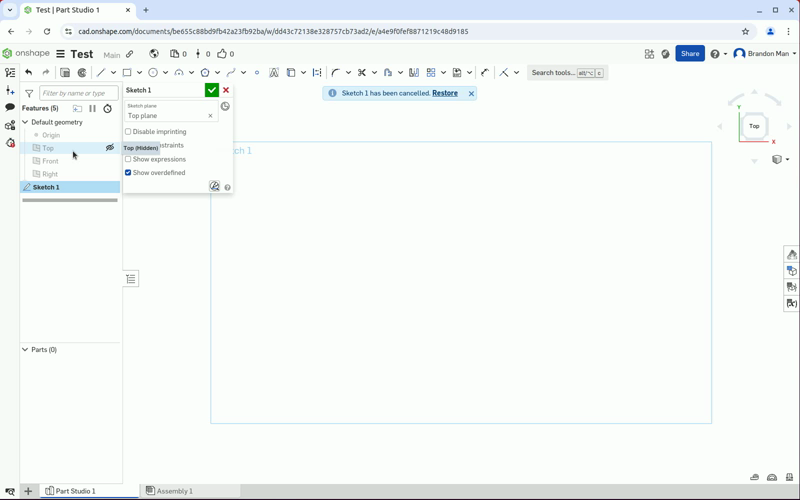
mouse_move(73, 352)
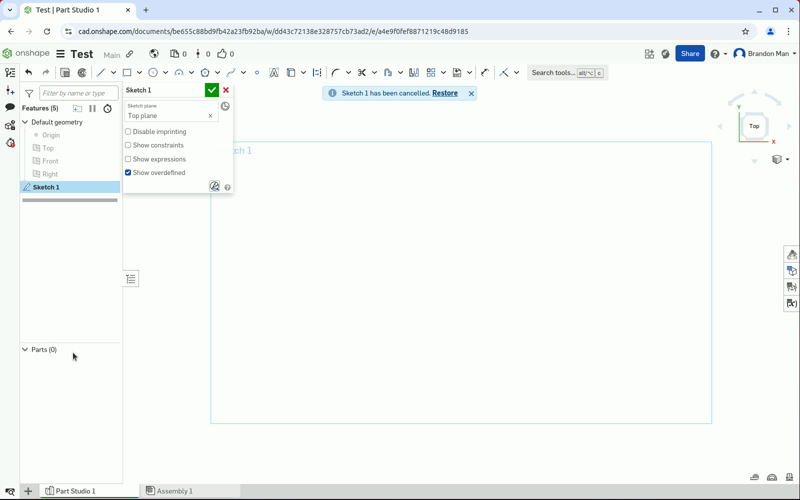
key(y)
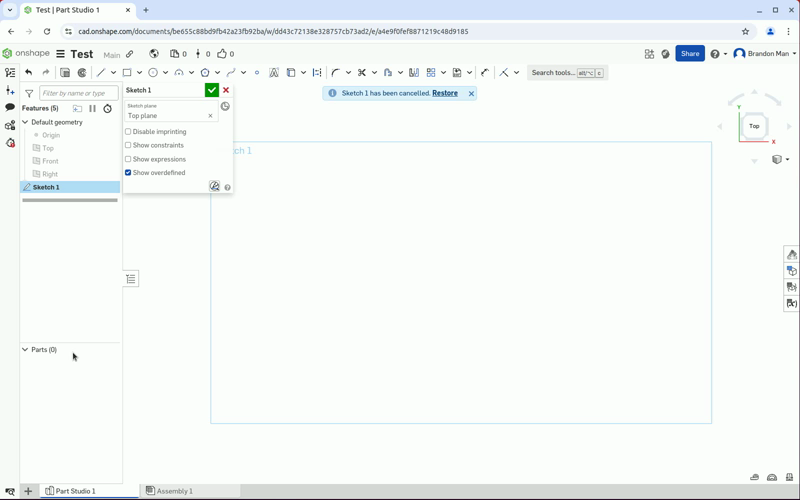
key(l)
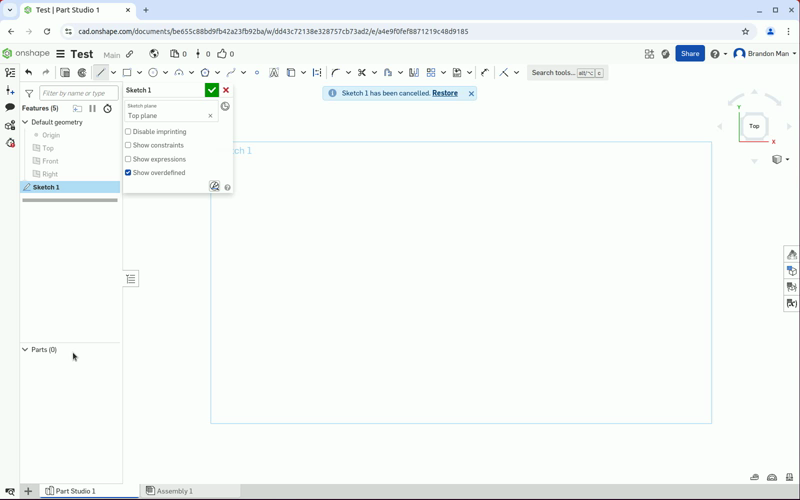
key_down(shift)
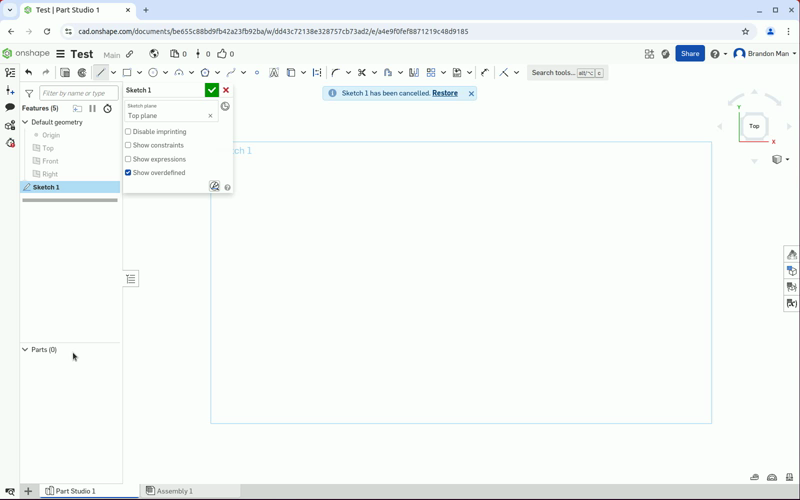
mouse_move(489, 212)
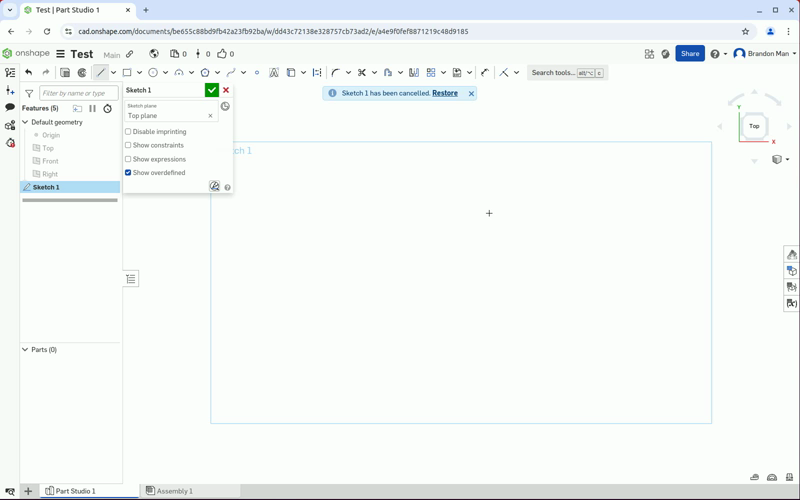
click(489, 212)
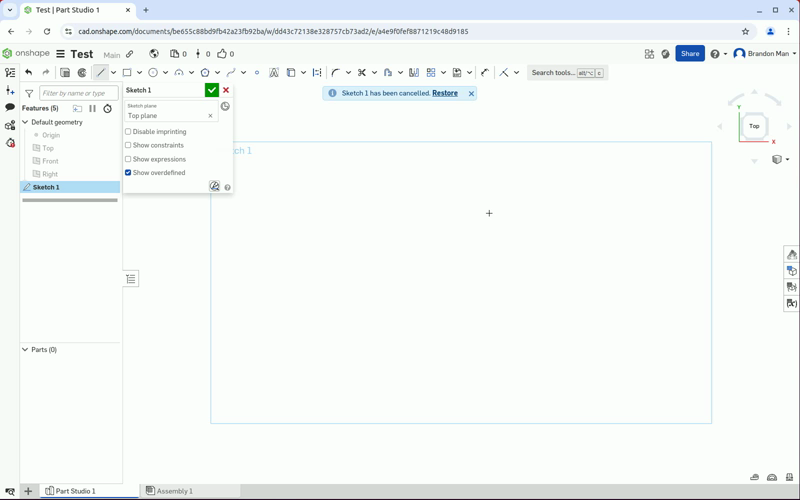
key_up(shift)
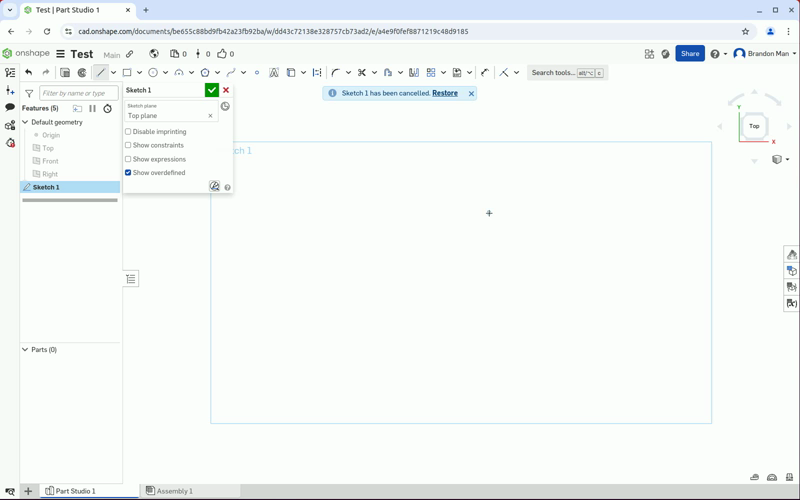
key_down(shift)
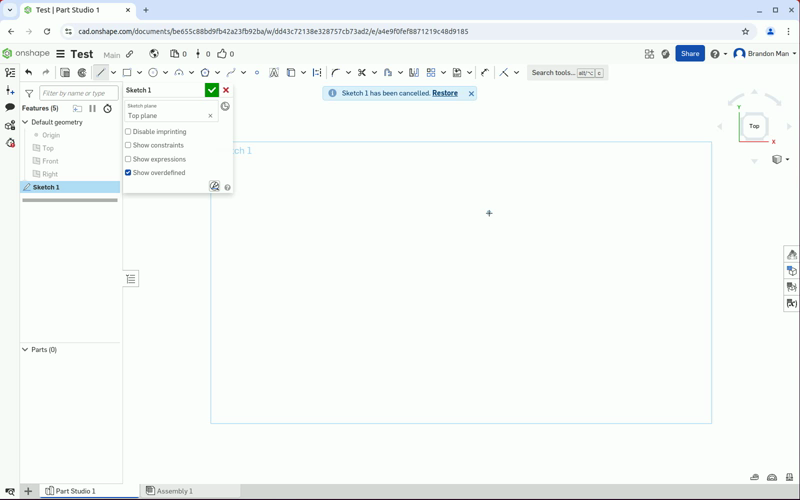
mouse_move(559, 212)
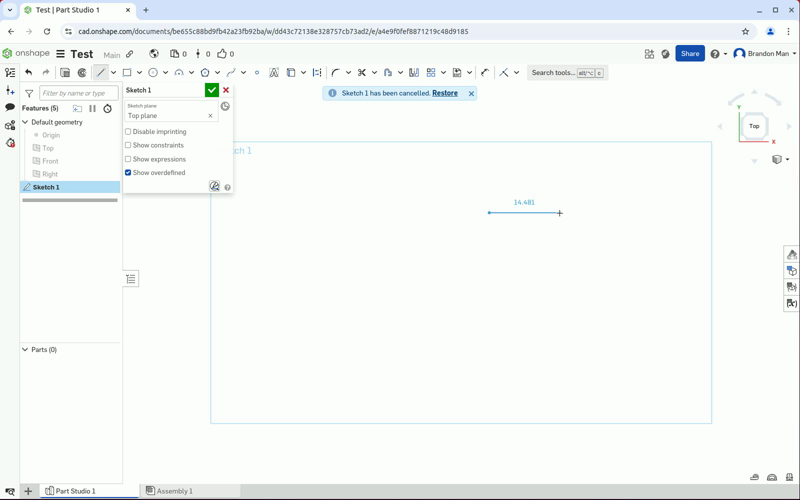
click(559, 212)
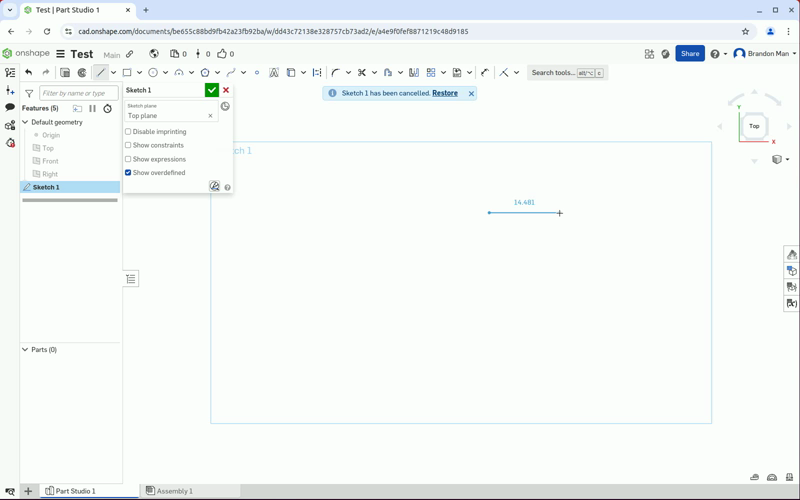
key_up(shift)
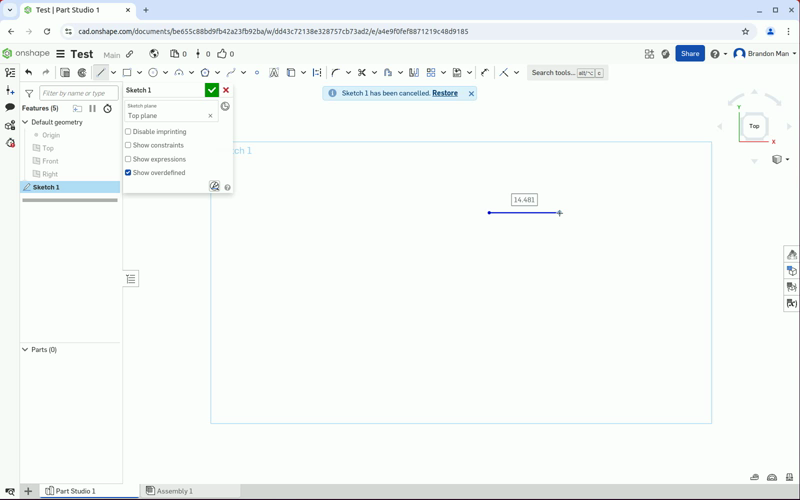
key_down(shift)
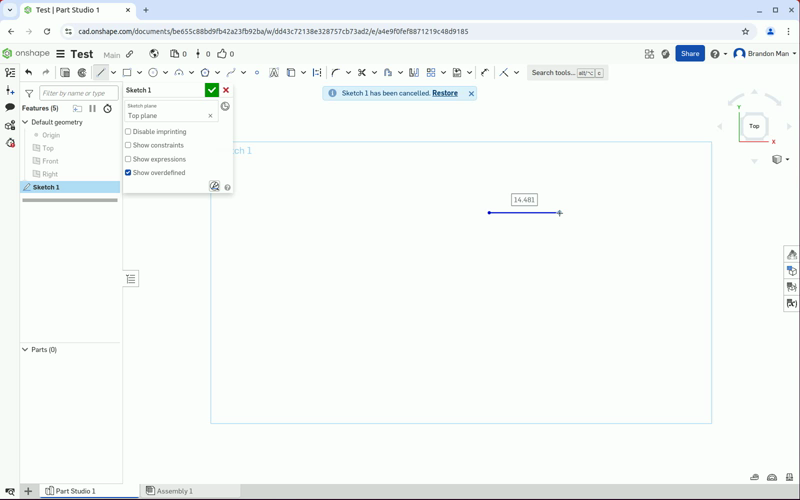
mouse_move(589, 212)
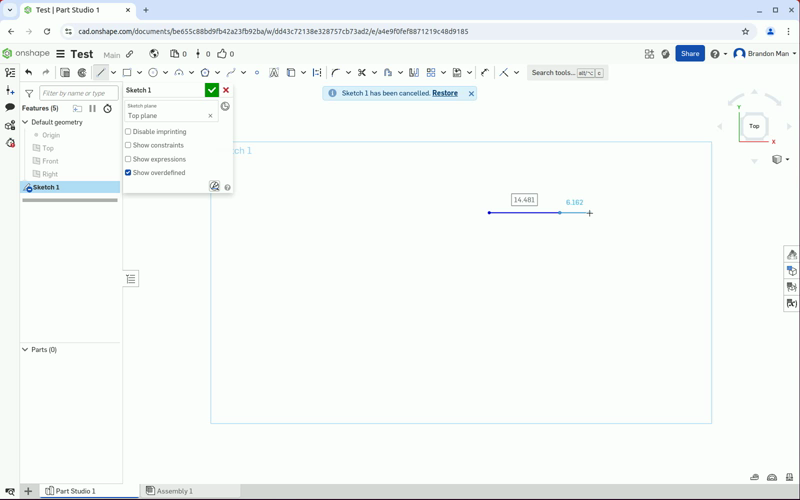
mouse_move(559, 255)
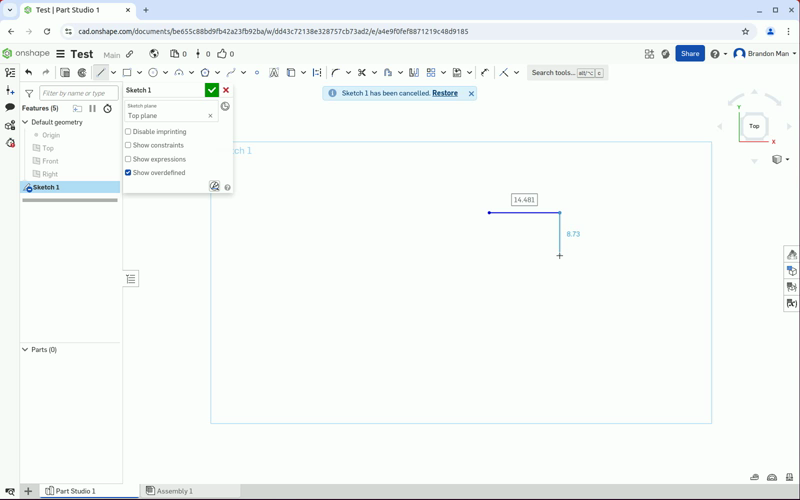
click(559, 255)
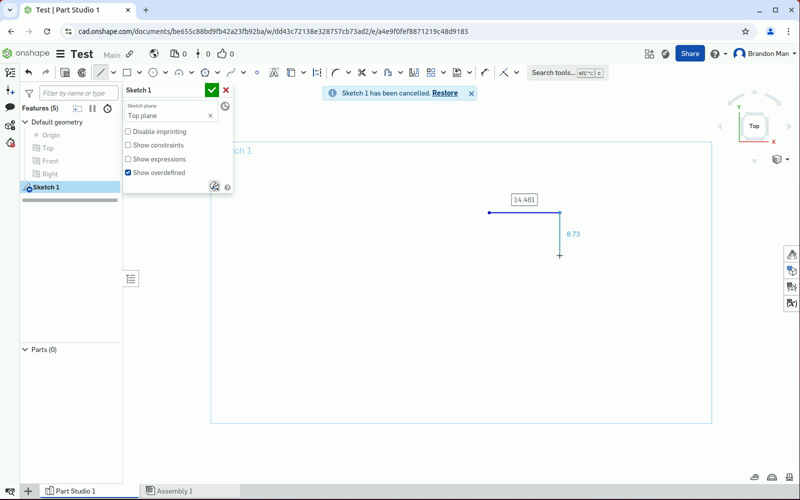
key_up(shift)
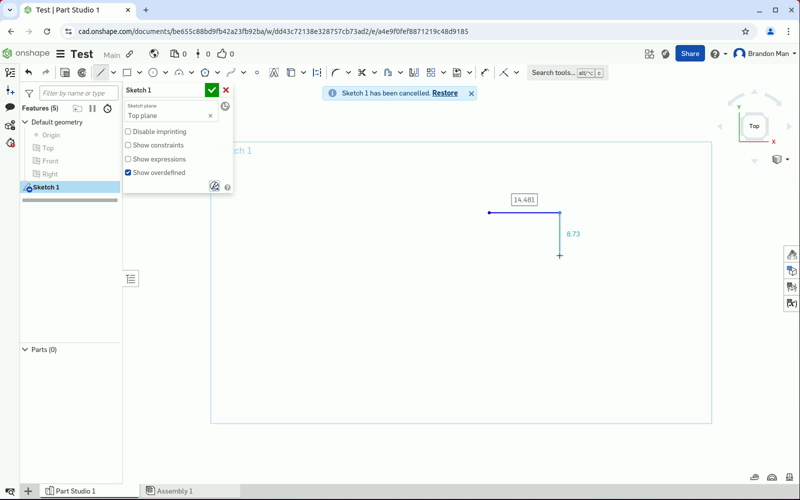
key_down(shift)
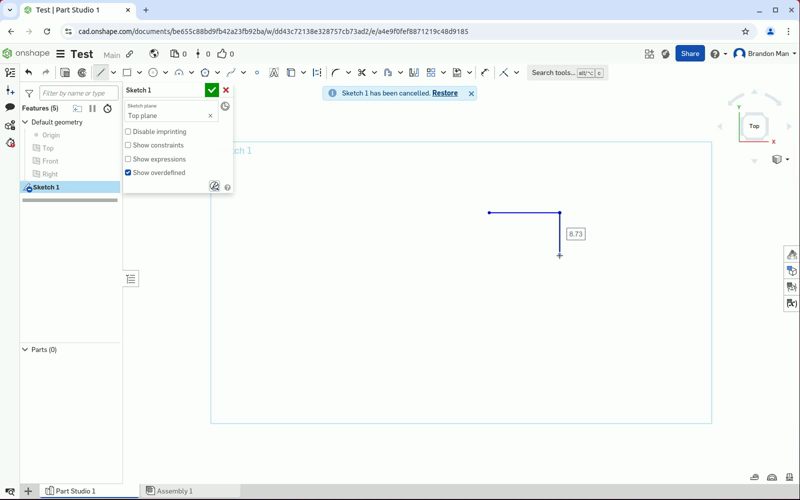
mouse_move(589, 255)
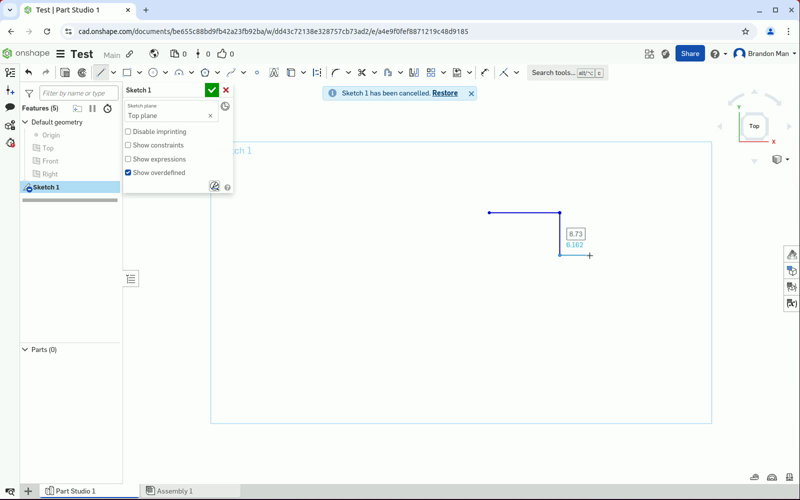
mouse_move(573, 255)
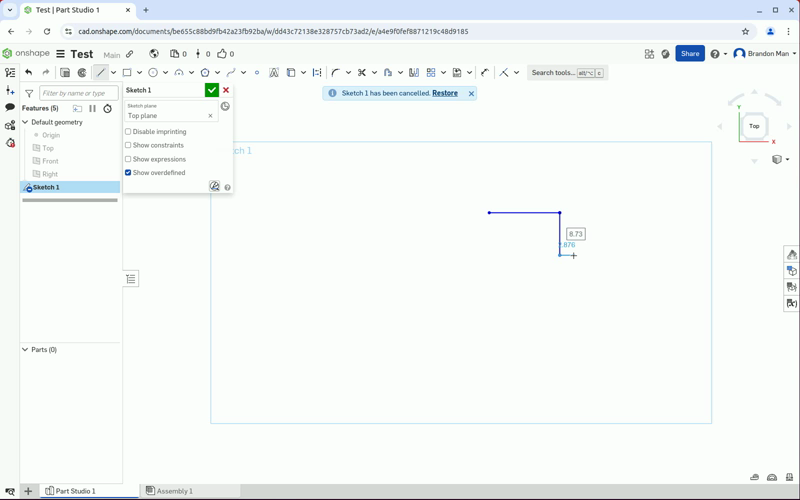
click(573, 255)
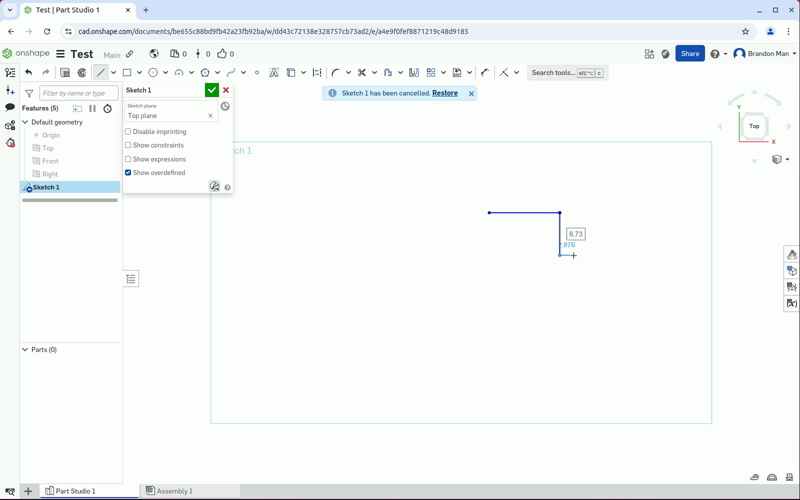
key_up(shift)
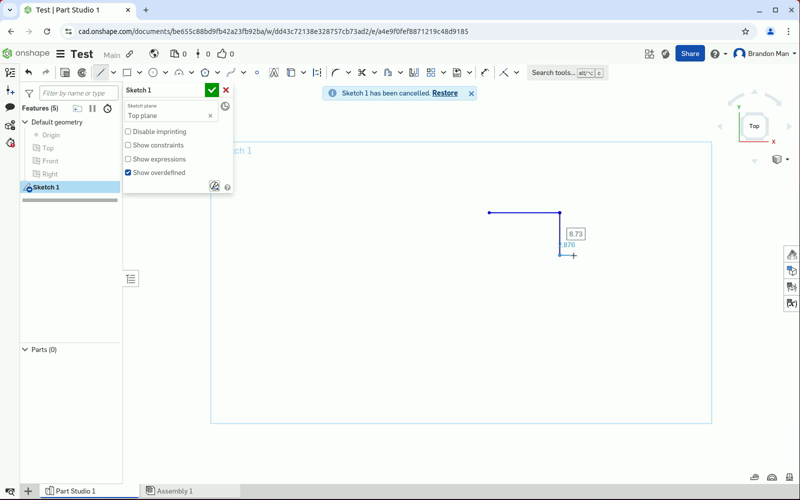
key_down(shift)
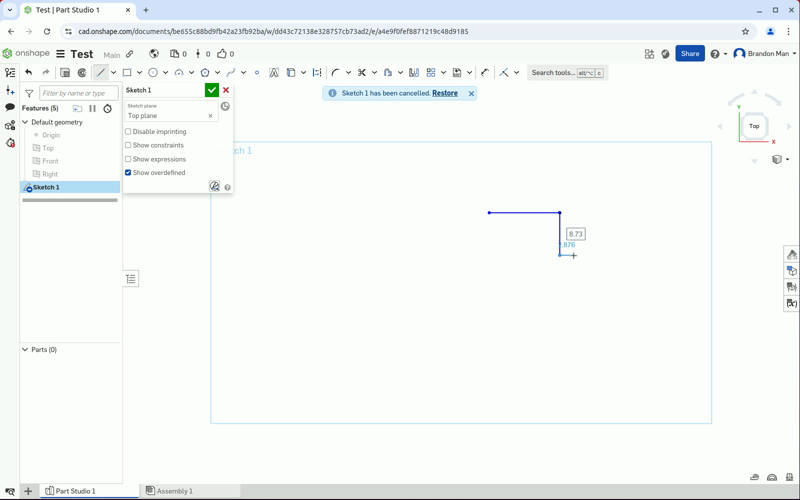
mouse_move(589, 255)
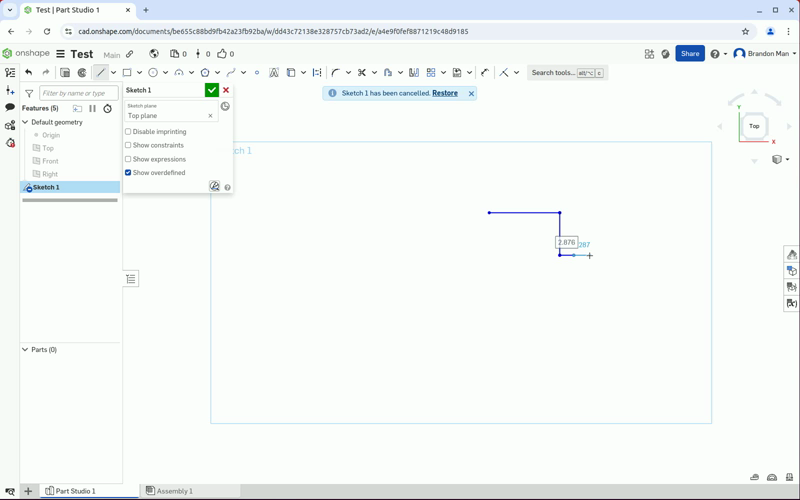
mouse_move(573, 198)
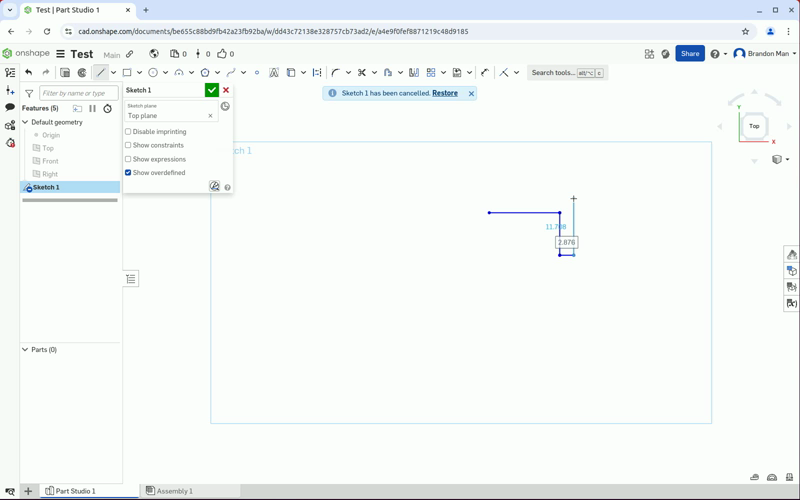
click(573, 198)
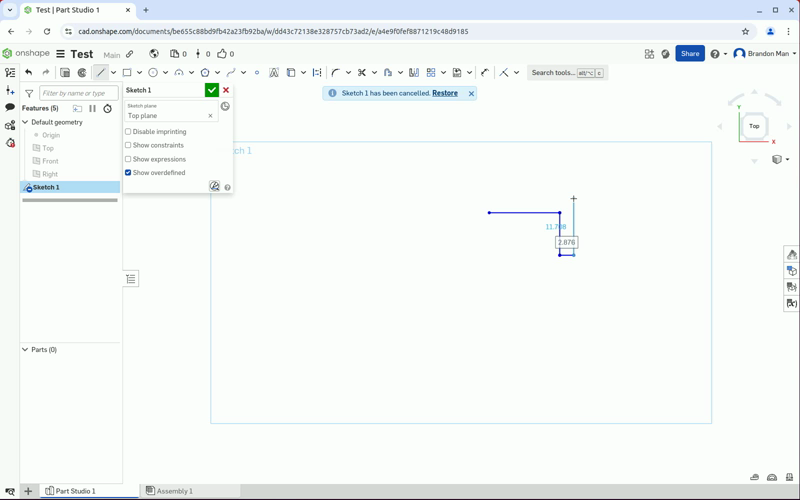
key_up(shift)
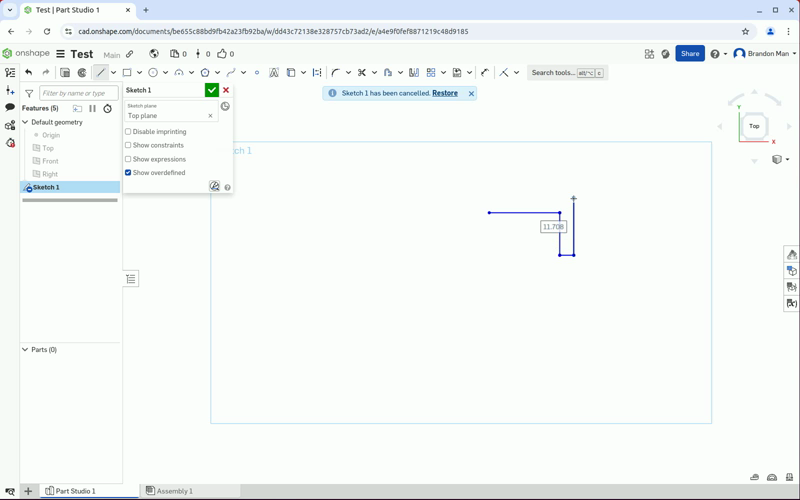
key_down(shift)
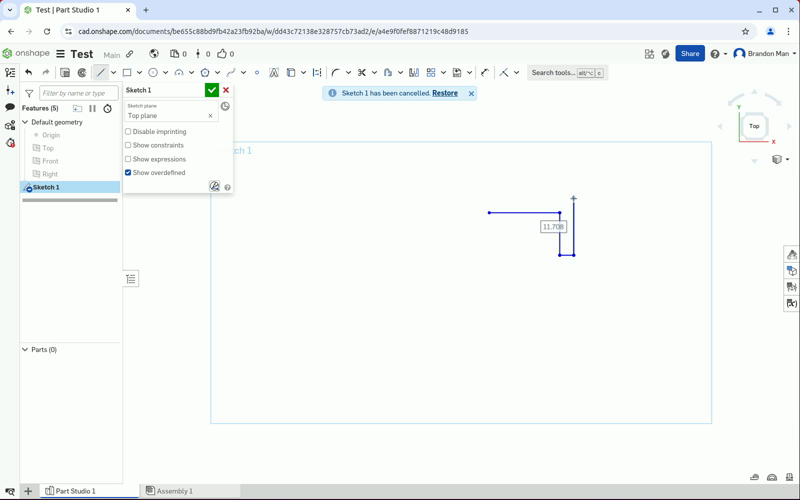
mouse_move(489, 198)
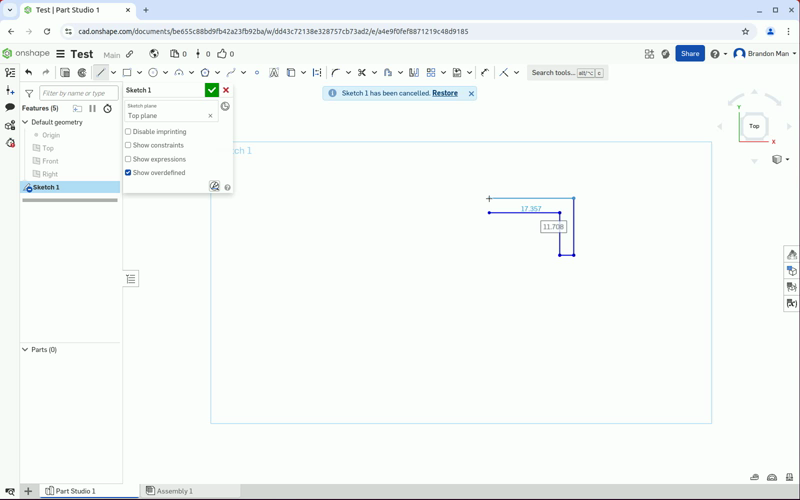
click(489, 198)
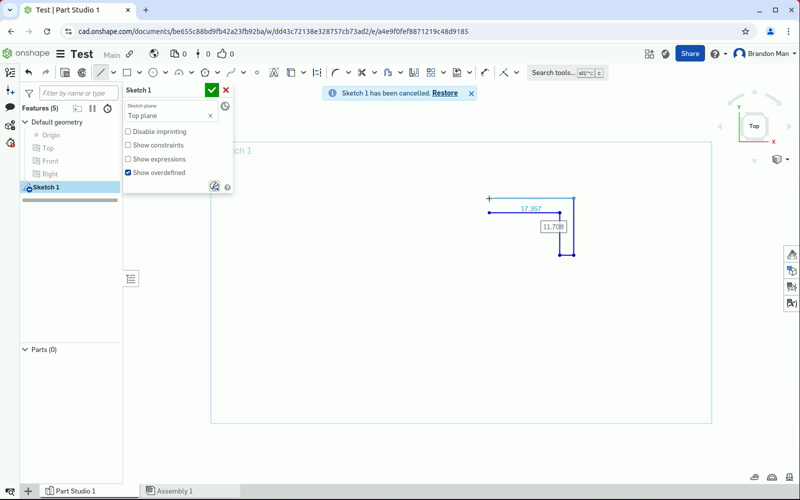
key_up(shift)
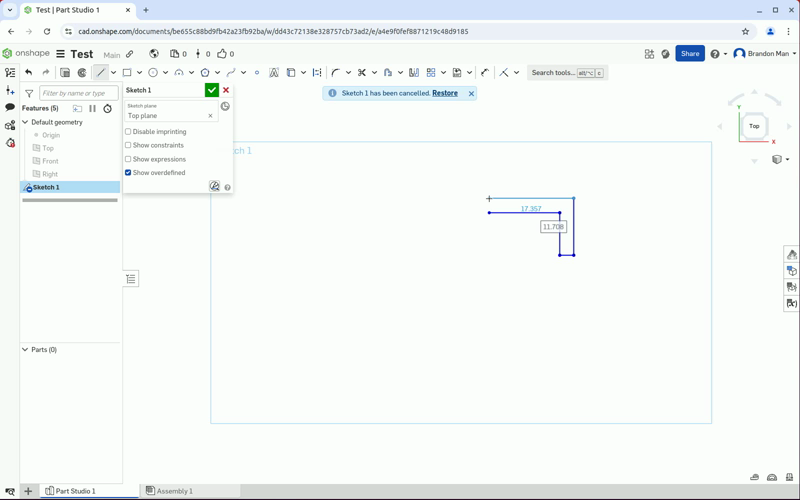
mouse_move(519, 198)
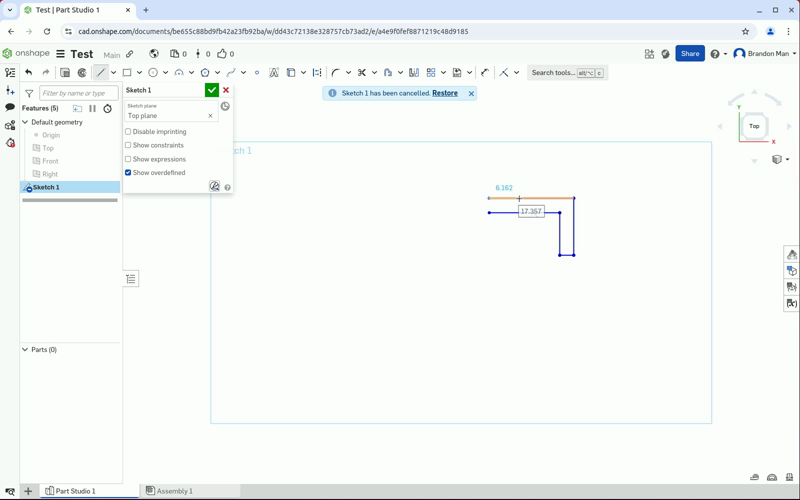
key_down(shift)
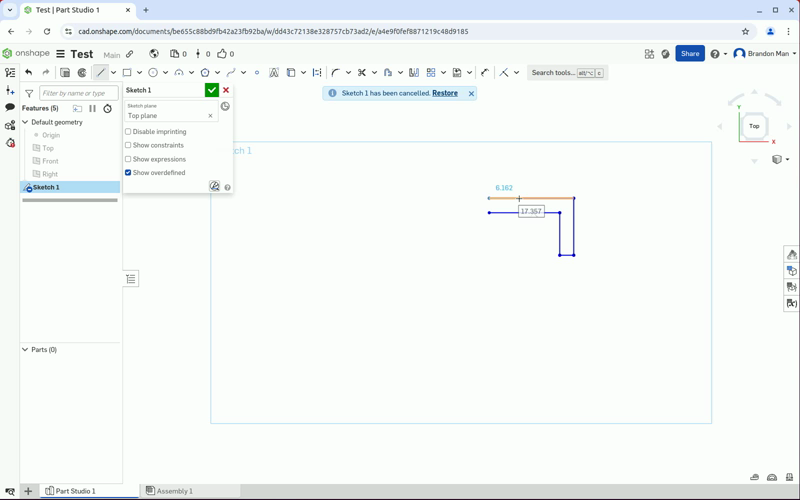
mouse_move(489, 212)
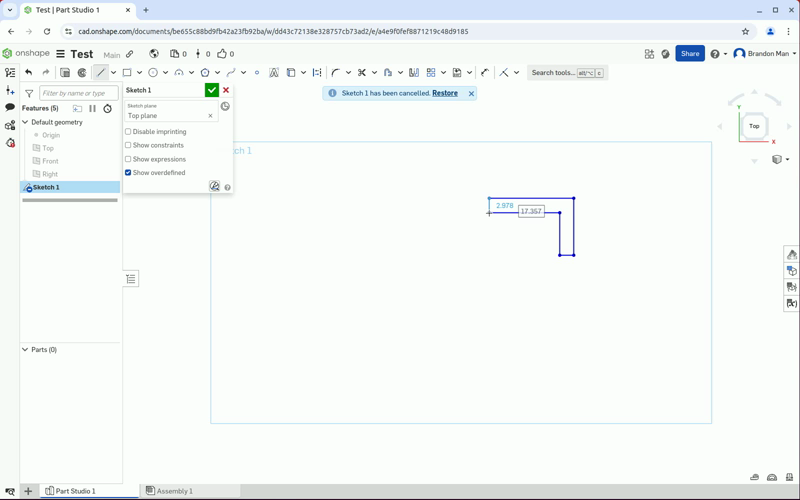
key_up(shift)
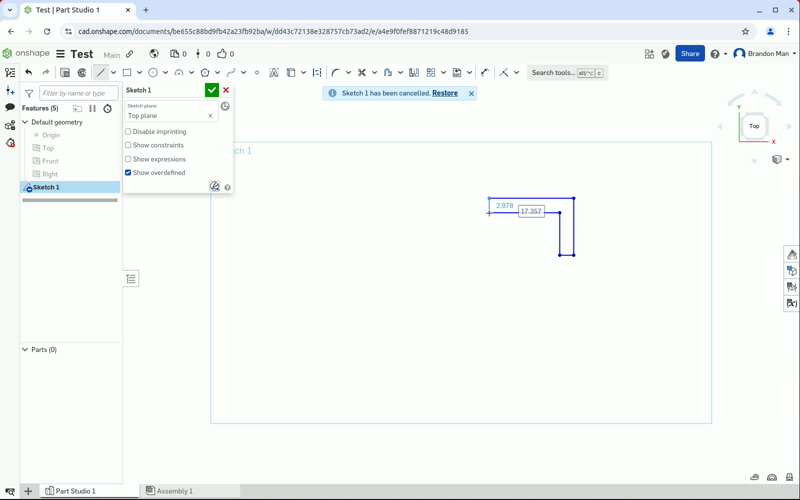
click(489, 212)
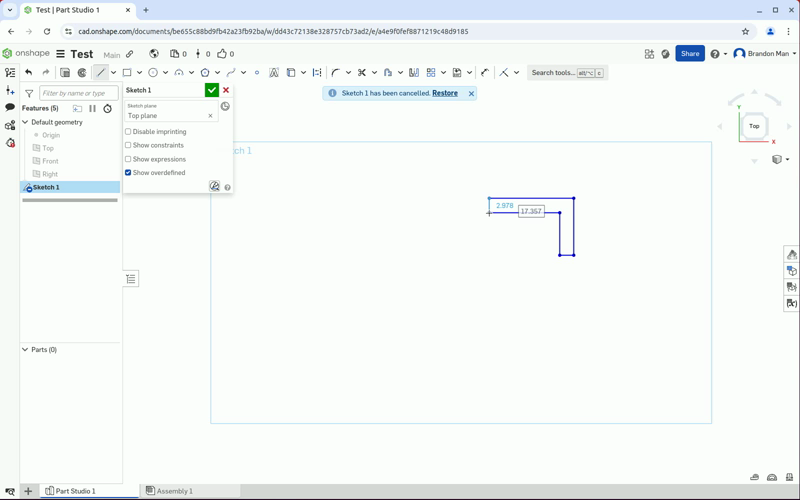
key(esc)
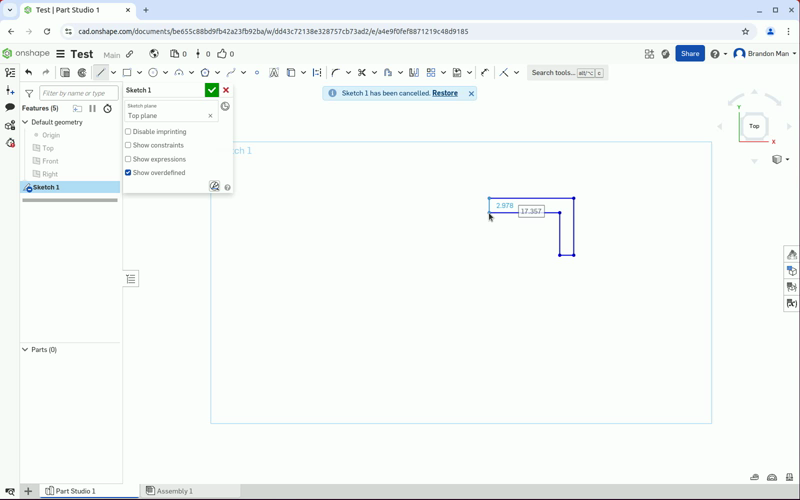
mouse_move(562, 227)
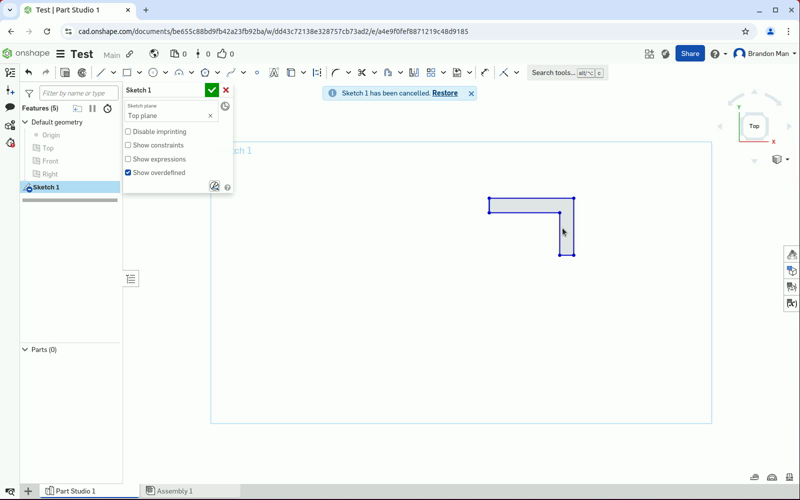
click(562, 227)
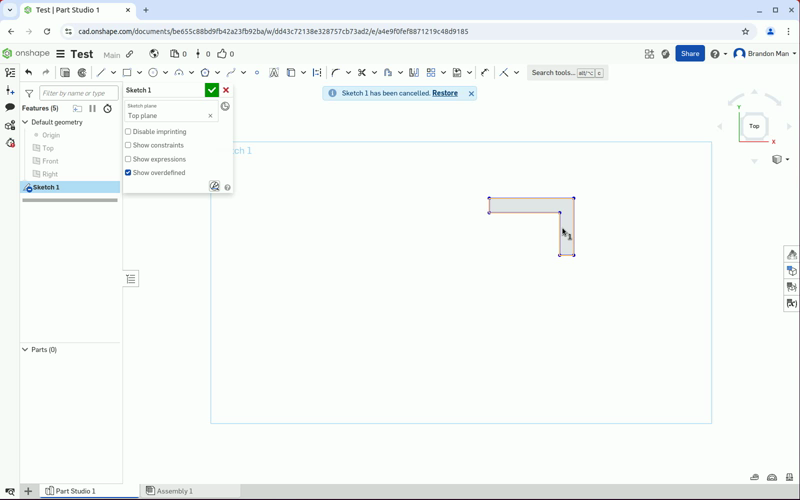
mouse_move(73, 352)
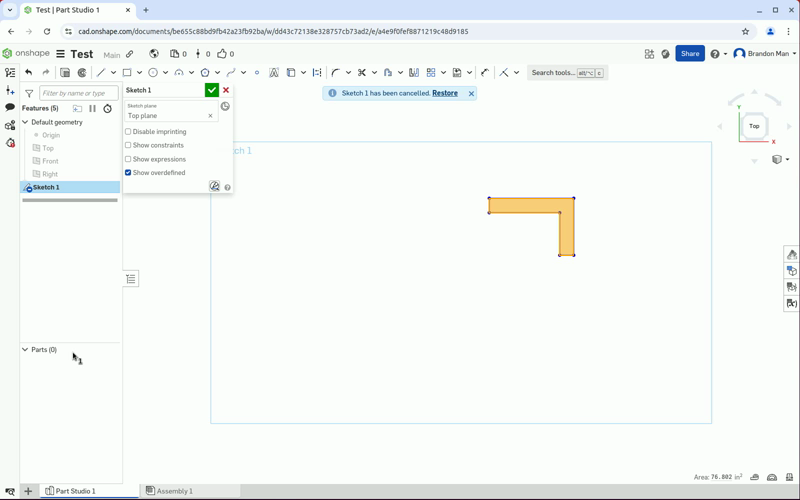
key(shift+y)
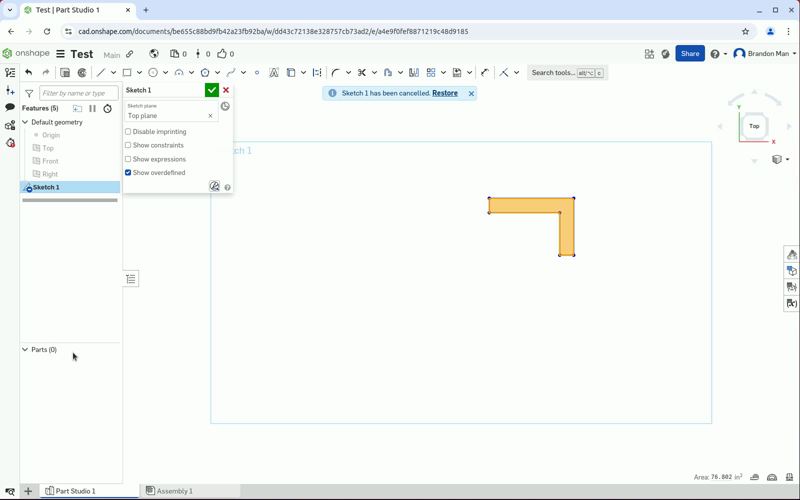
key(shift+e)
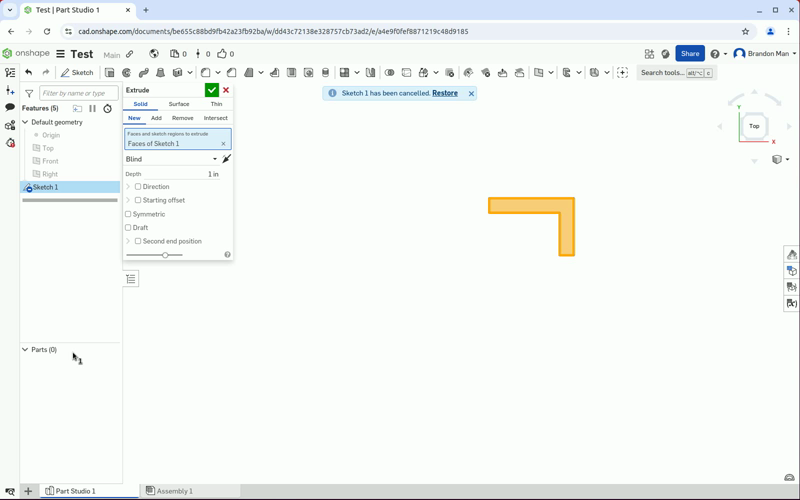
mouse_move(143, 106)
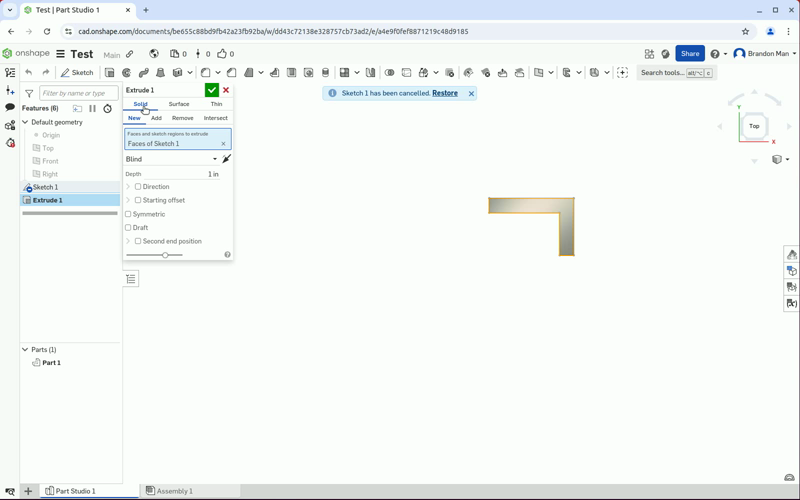
click(143, 106)
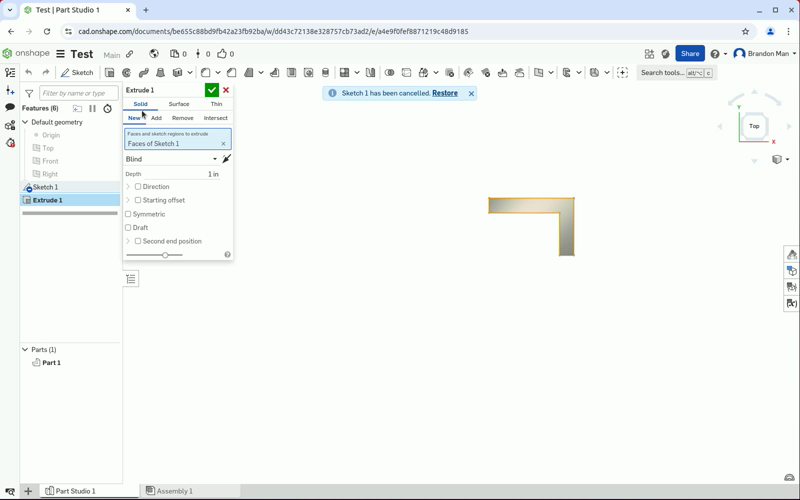
mouse_move(137, 120)
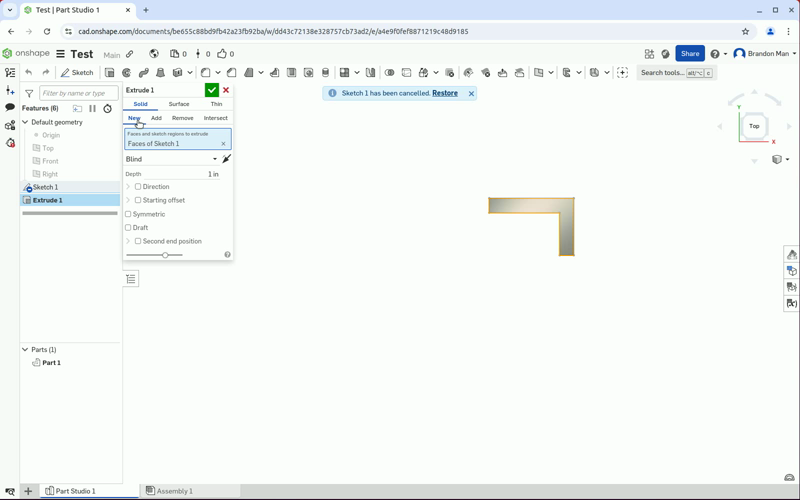
click(137, 120)
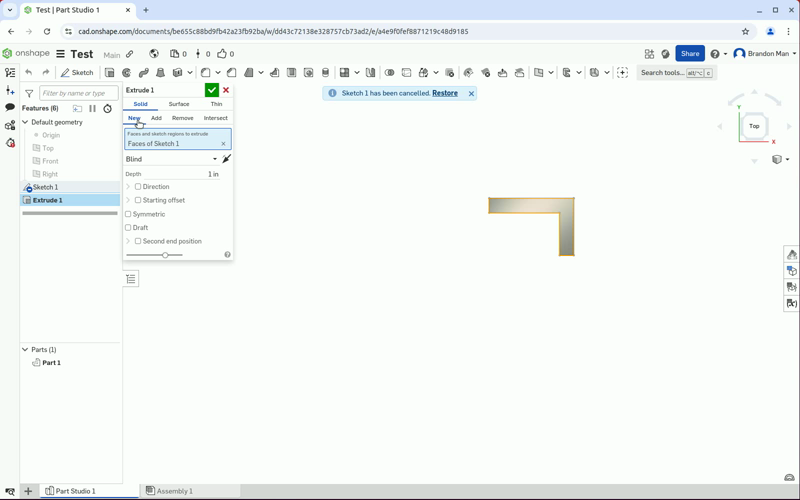
key(tab, 4)
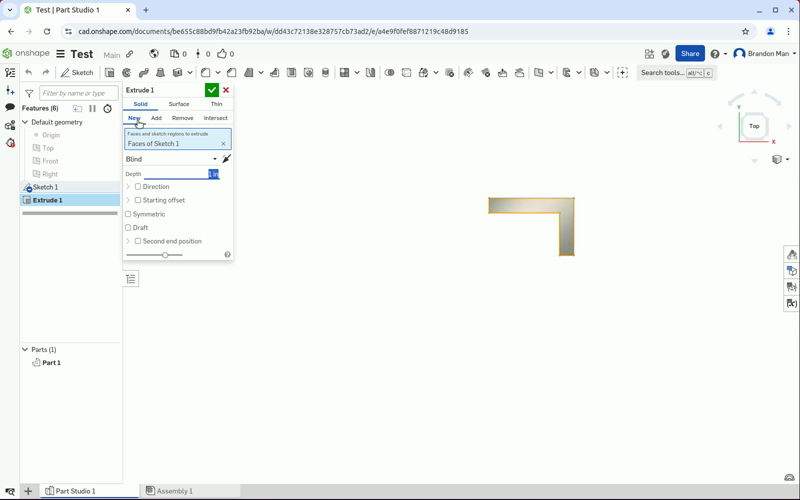
text(2.889)
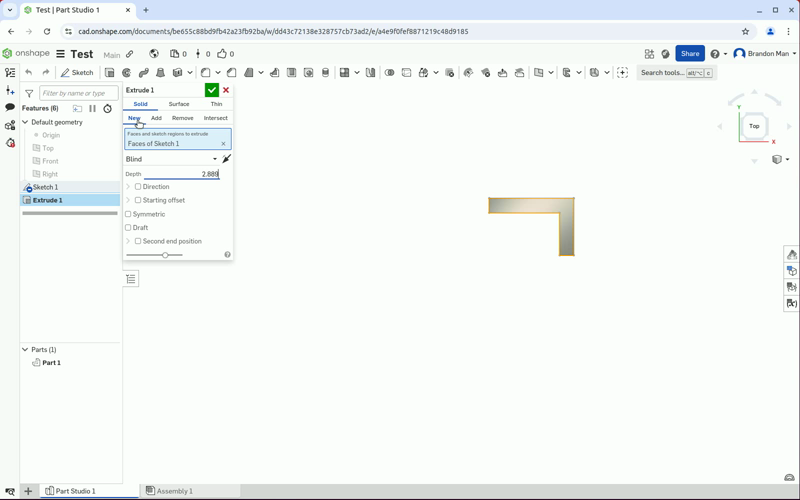
key(enter)
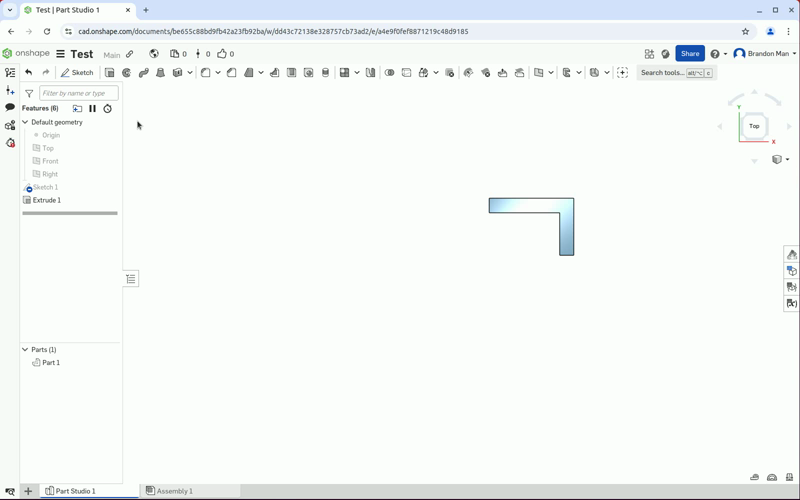
key(shift+h)
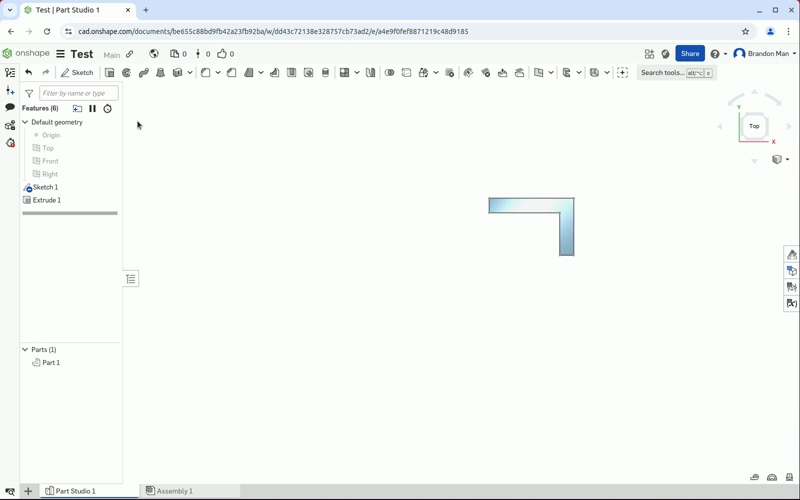
key(shift+h)
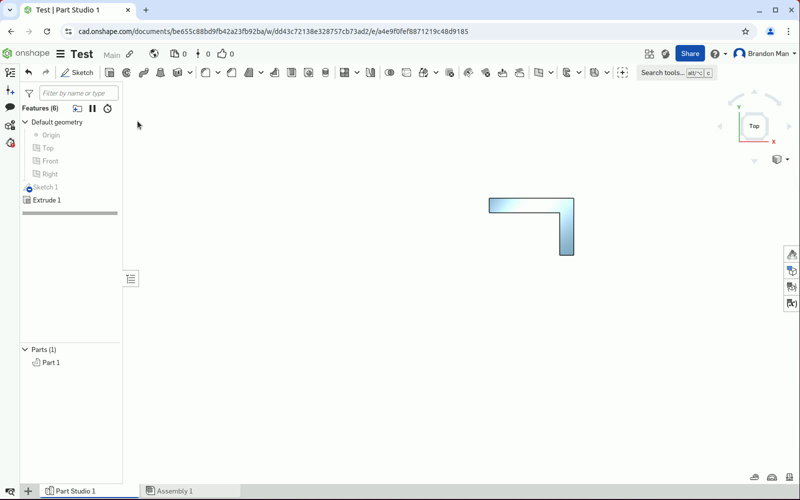
mouse_move(73, 189)
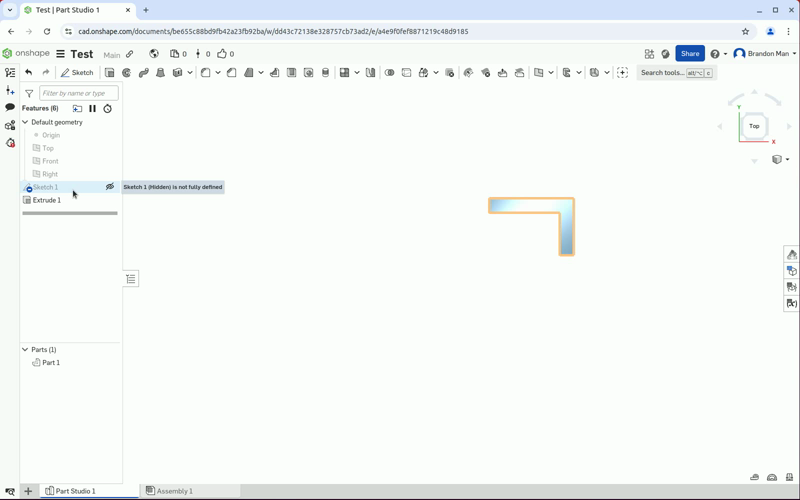
click(73, 189)
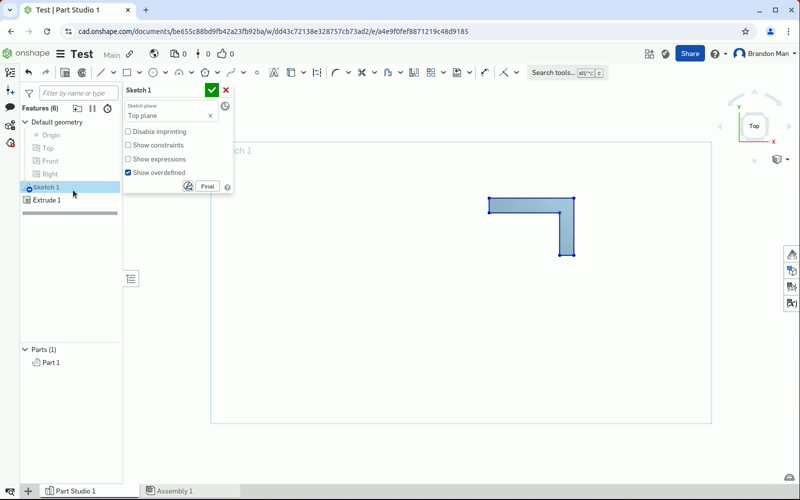
mouse_move(229, 92)
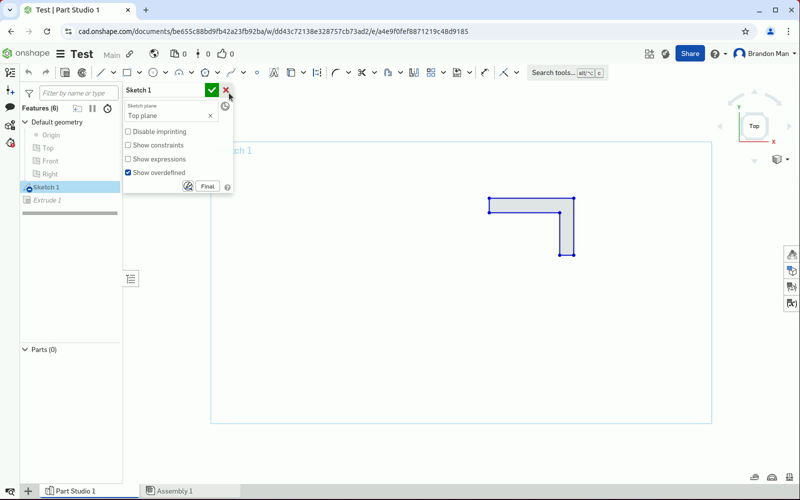
click(229, 92)
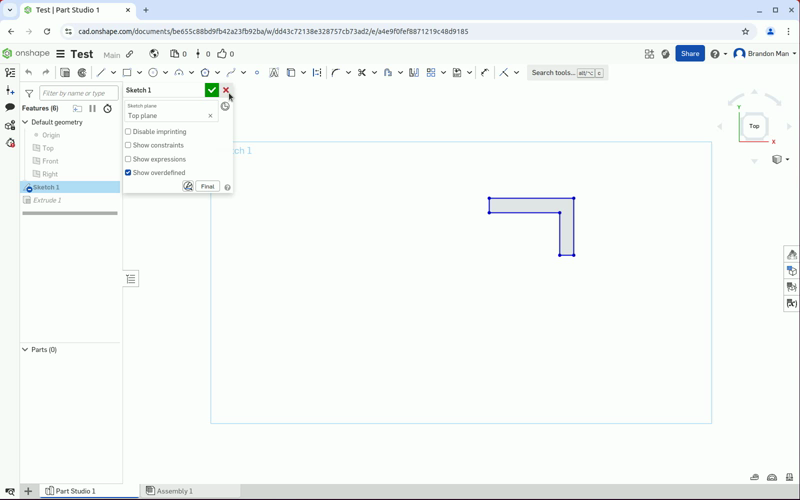
key(shift+s)
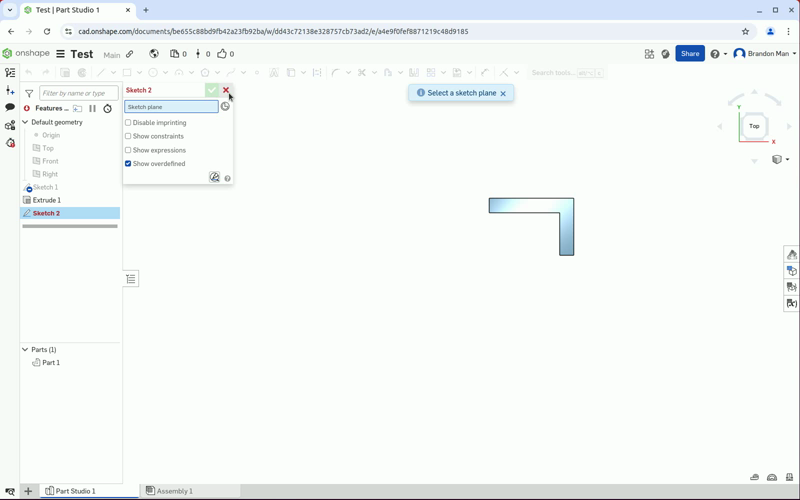
mouse_move(73, 150)
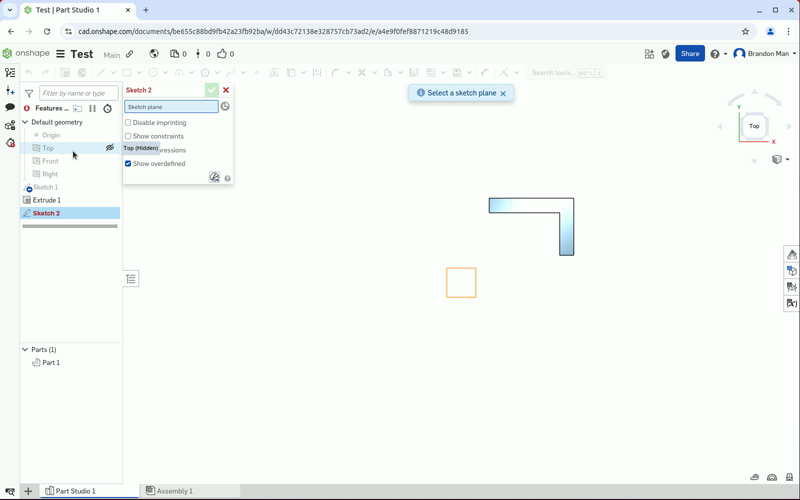
click(73, 150)
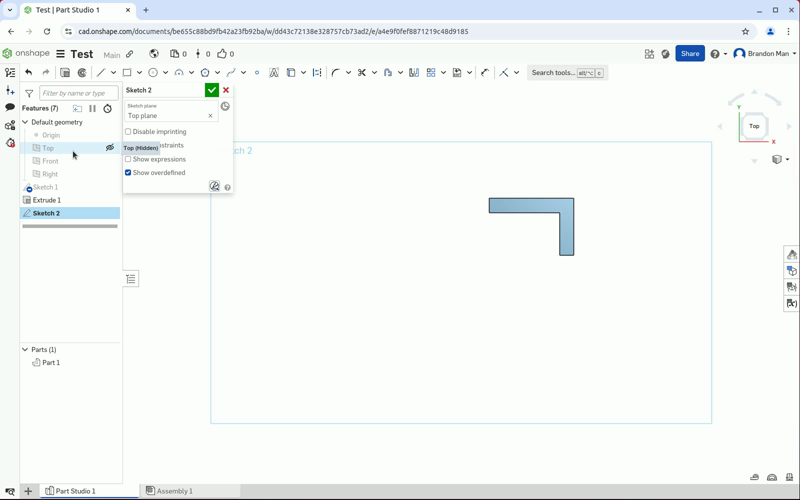
mouse_move(73, 352)
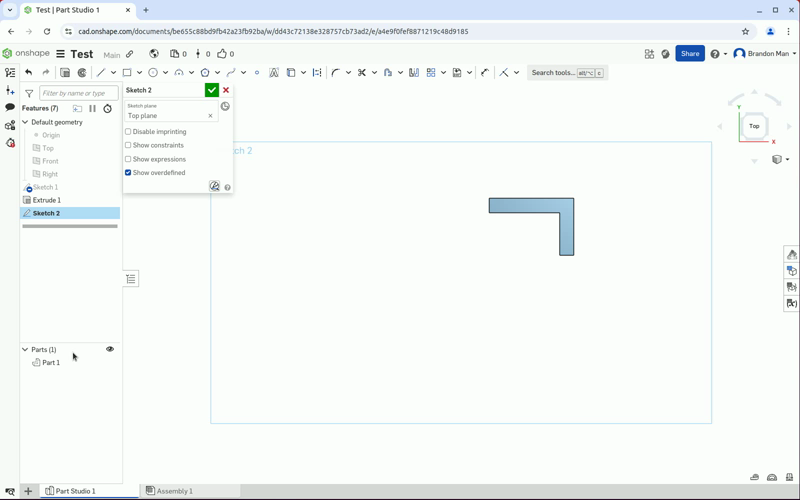
key(y)
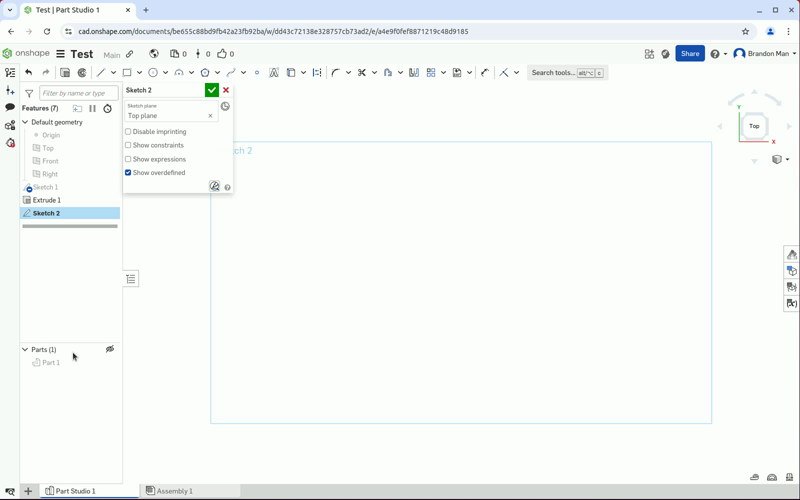
key(l)
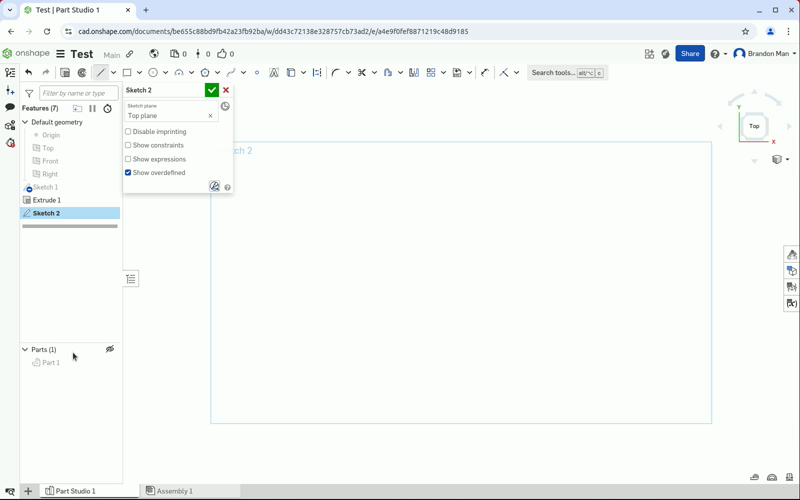
key_down(shift)
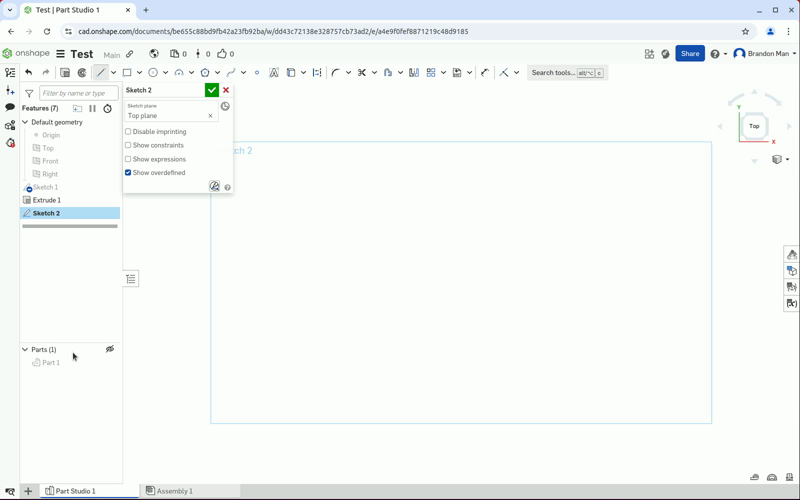
mouse_move(460, 254)
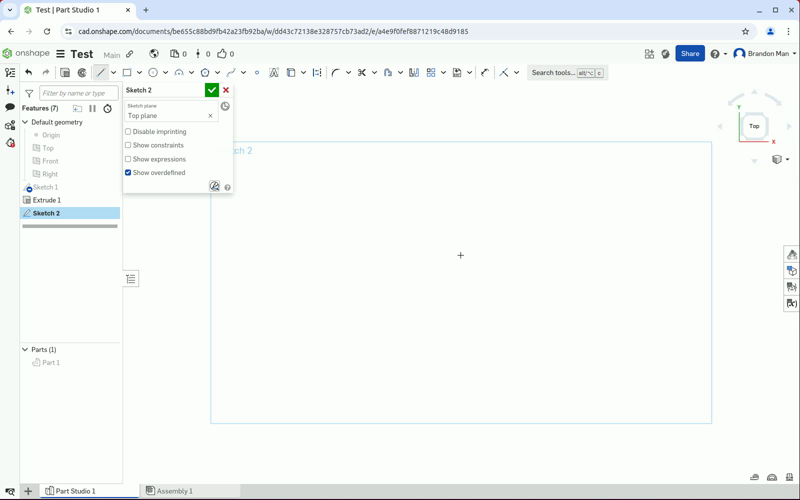
click(460, 254)
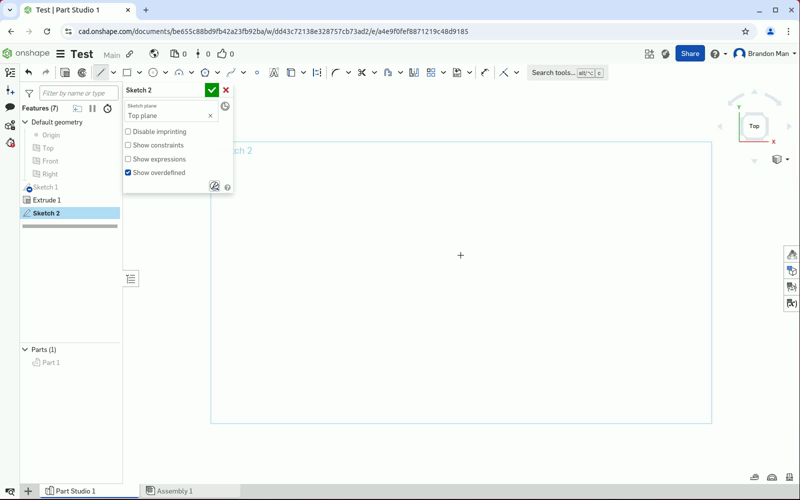
key_up(shift)
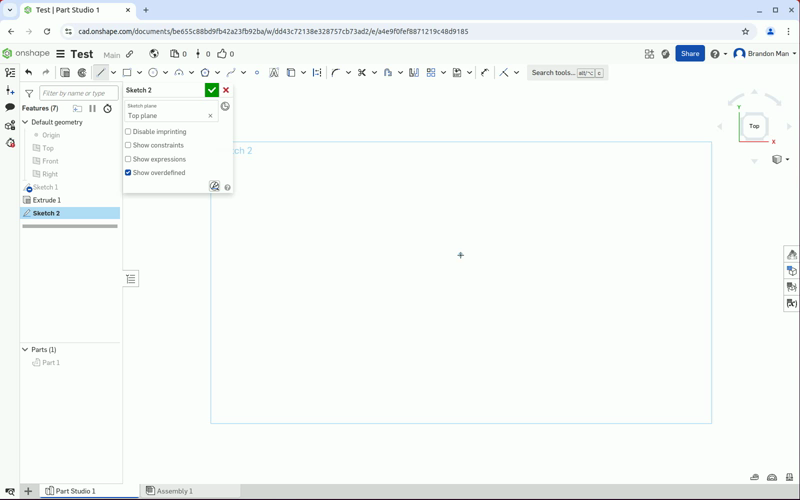
key_down(shift)
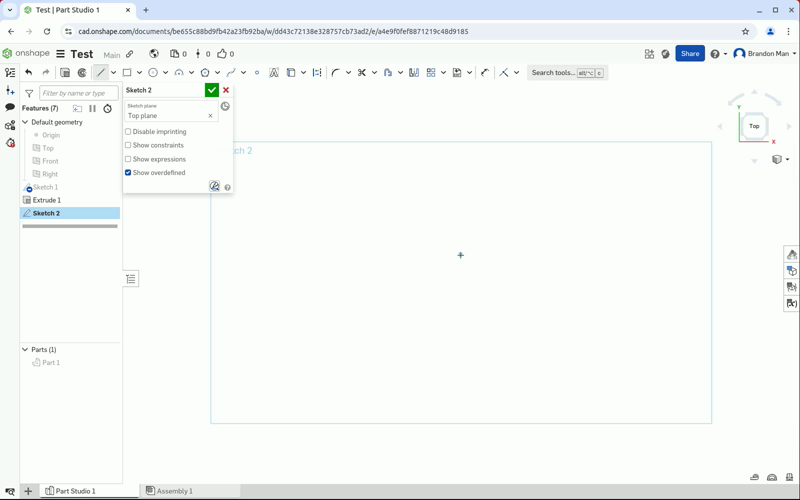
mouse_move(490, 254)
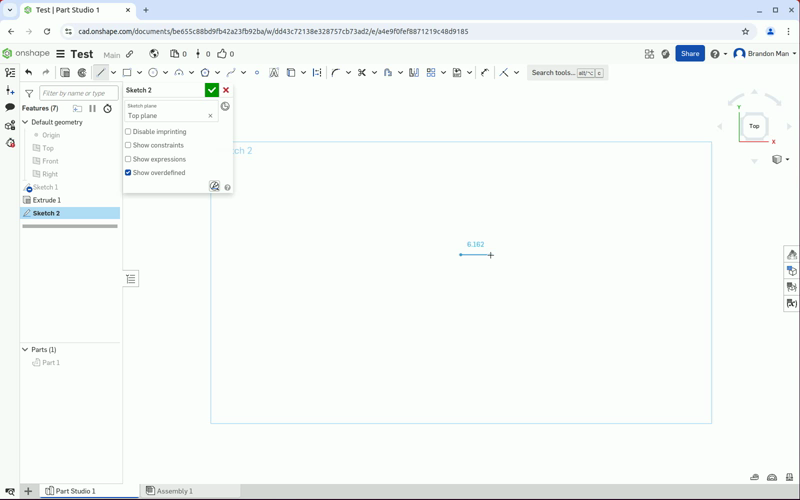
mouse_move(489, 254)
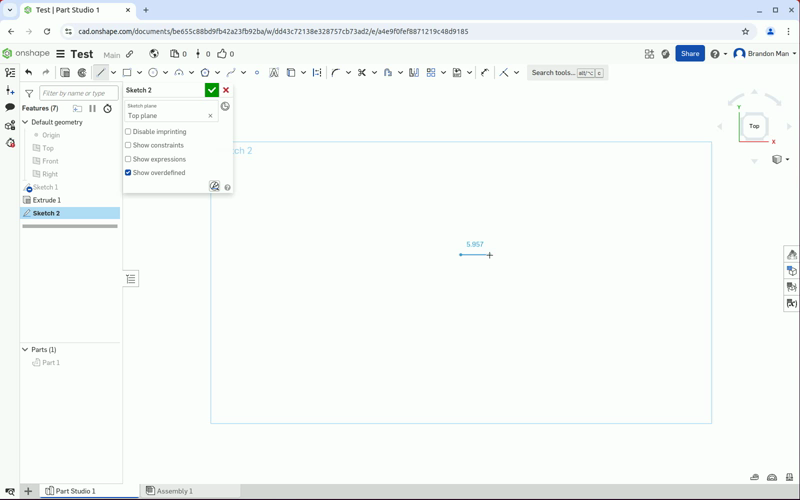
click(489, 254)
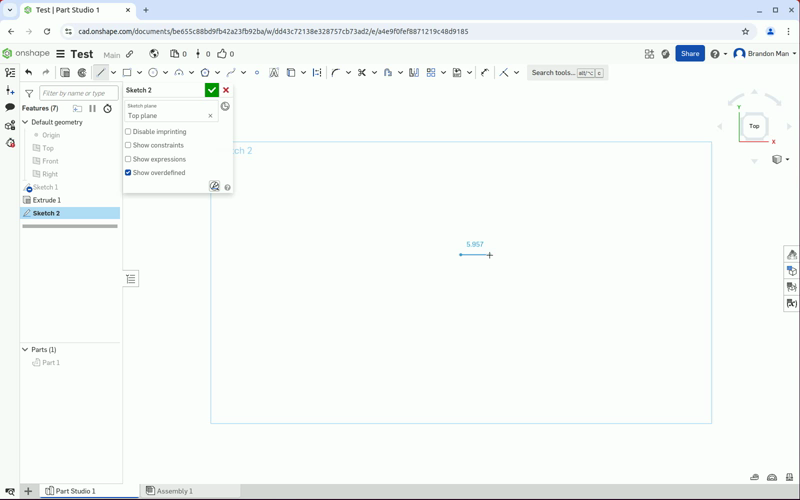
key_up(shift)
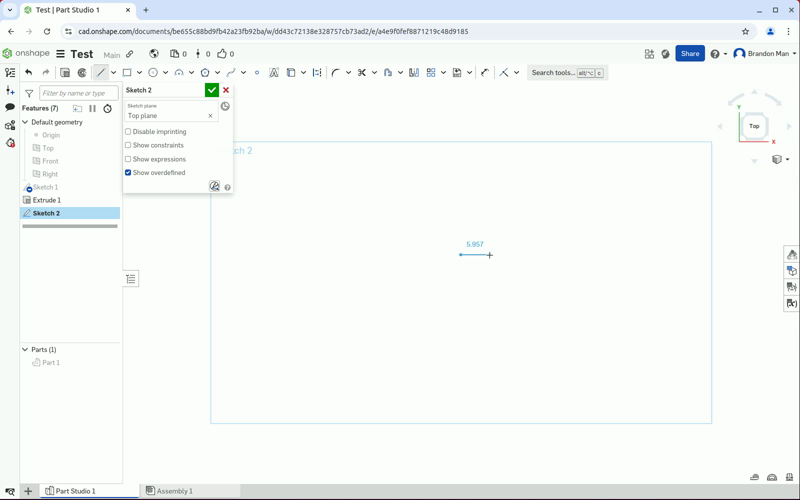
key_down(shift)
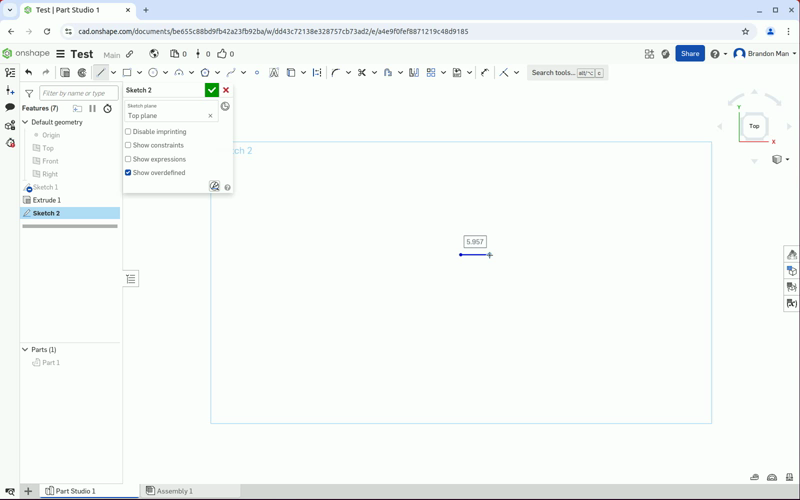
mouse_move(519, 254)
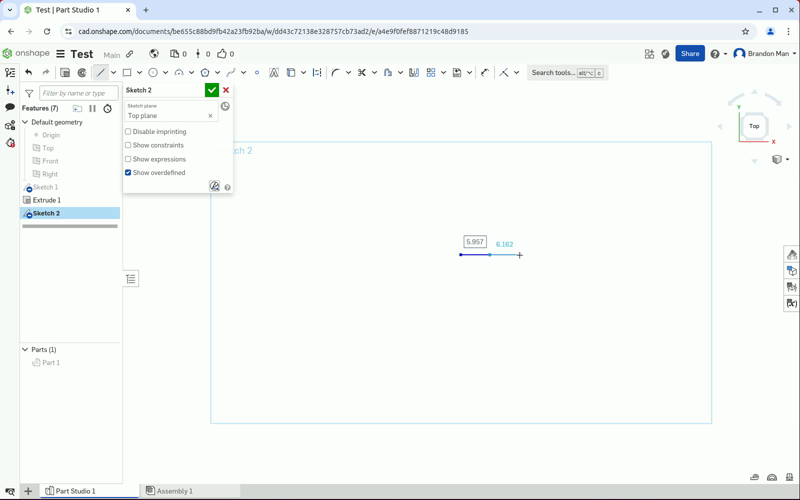
mouse_move(489, 212)
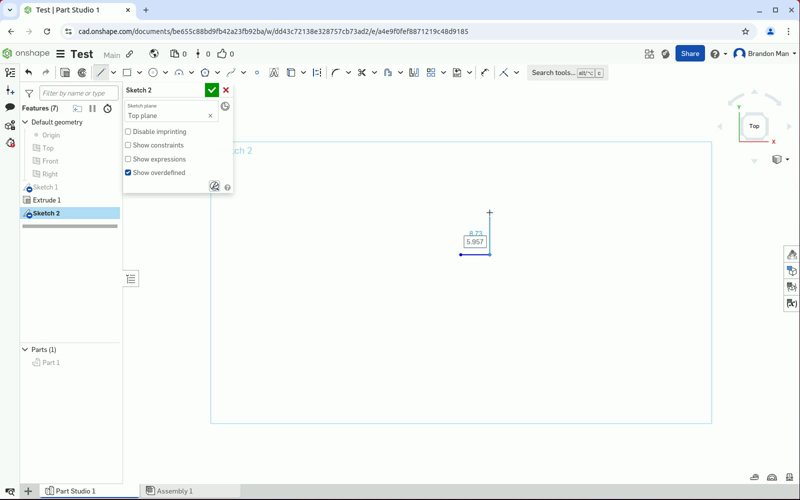
click(489, 212)
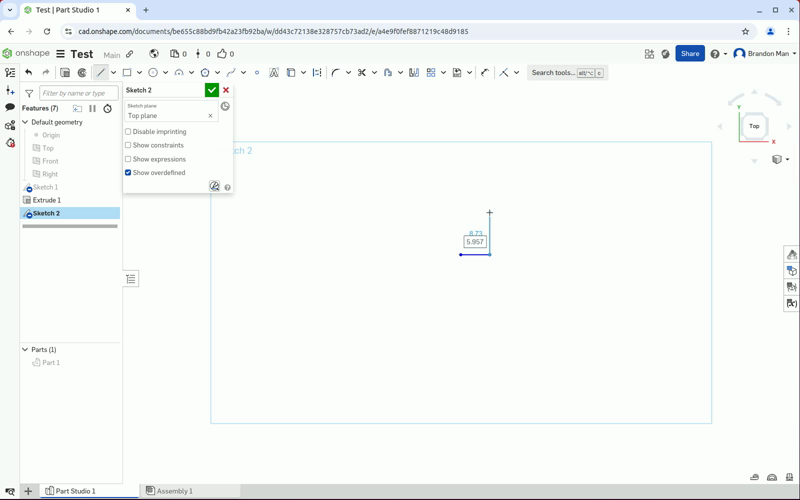
key_up(shift)
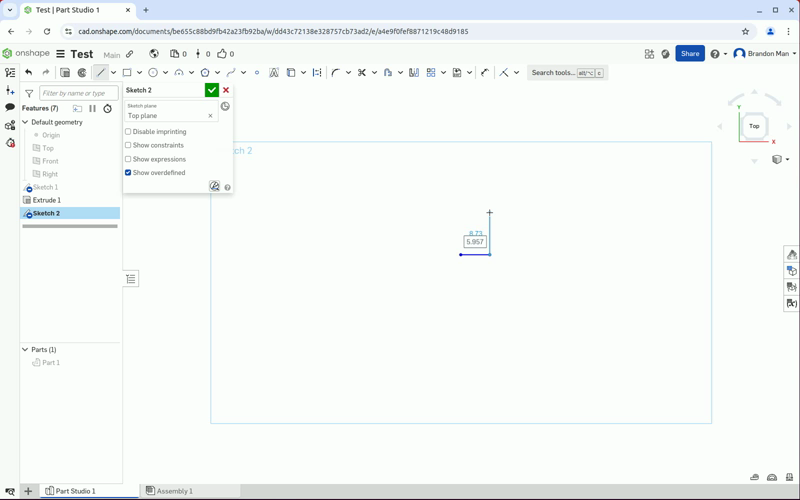
key_down(shift)
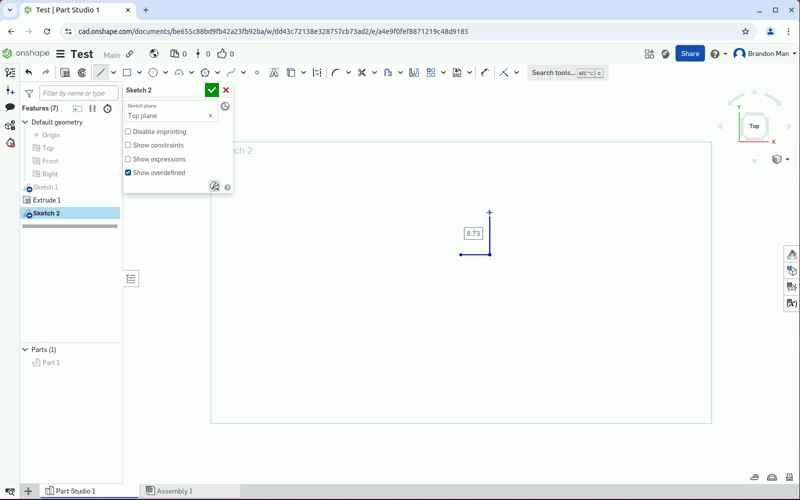
mouse_move(519, 212)
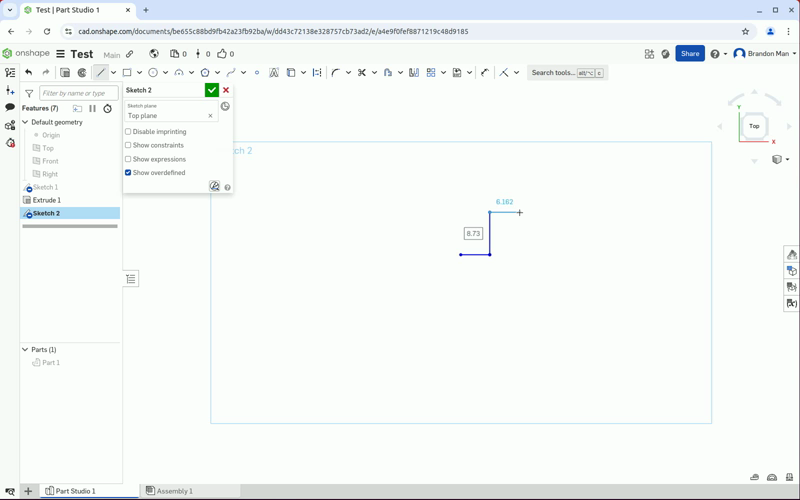
mouse_move(489, 198)
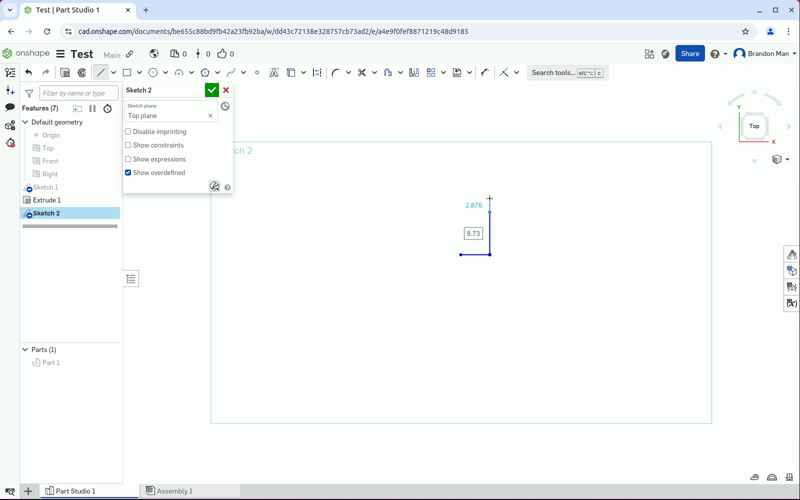
click(489, 198)
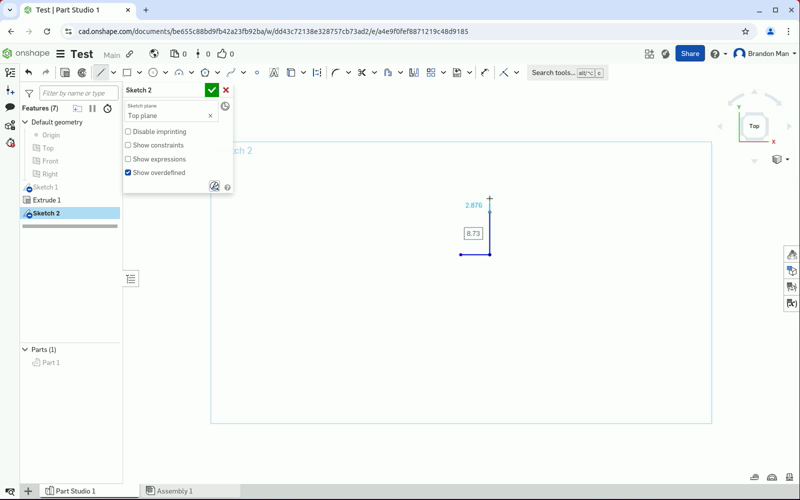
key_up(shift)
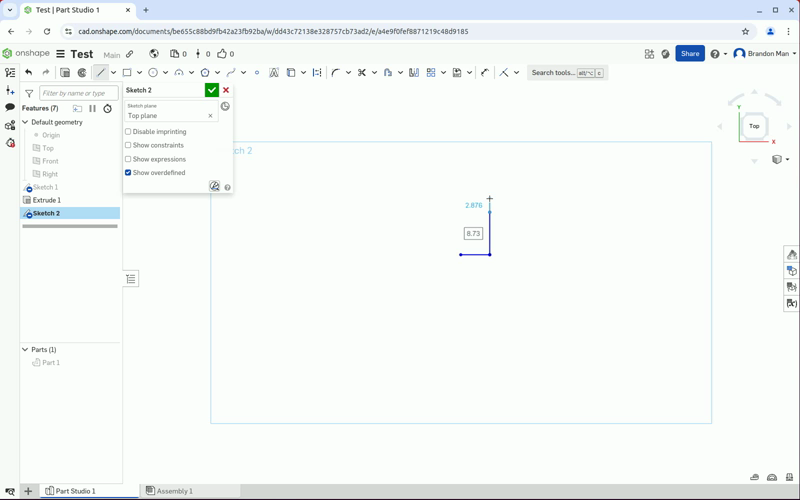
key_down(shift)
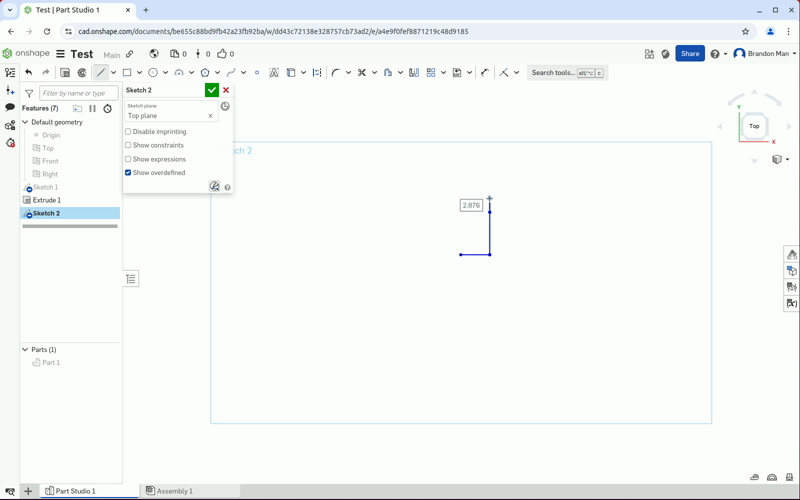
mouse_move(519, 198)
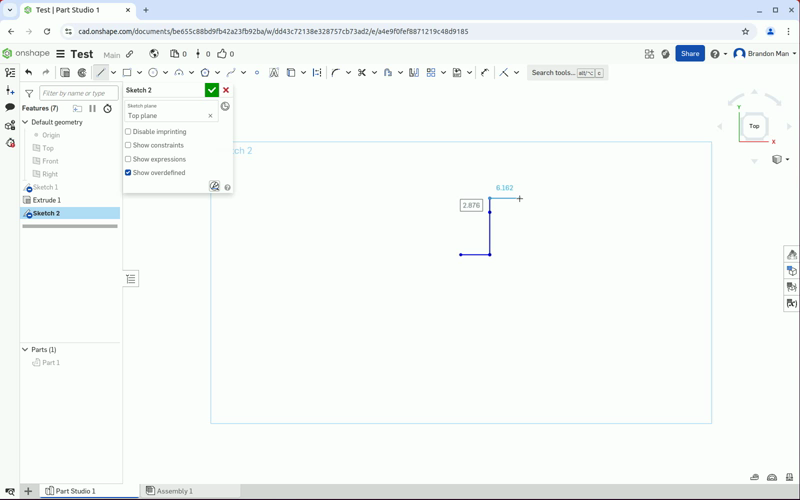
mouse_move(460, 198)
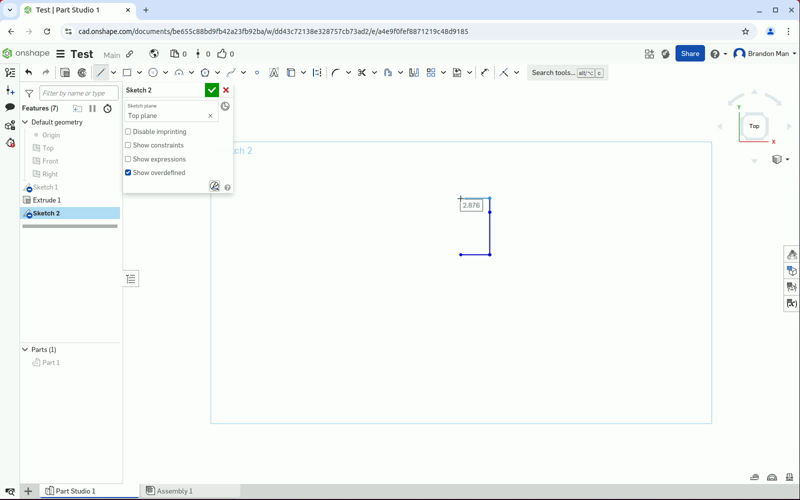
click(460, 198)
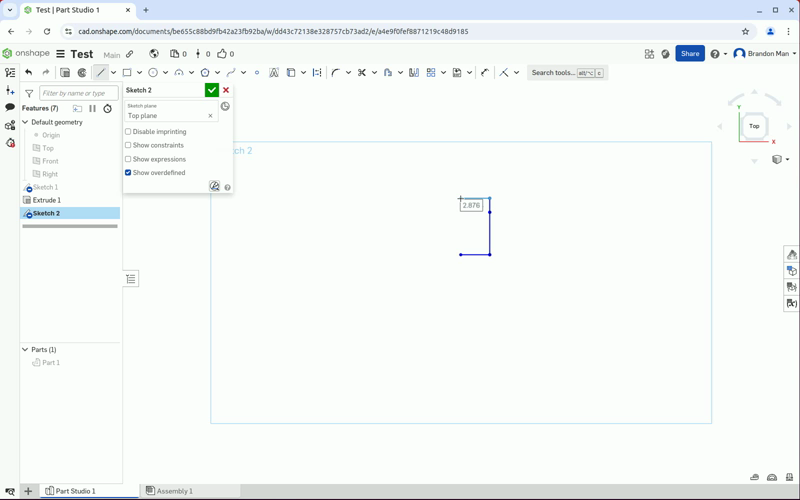
key_up(shift)
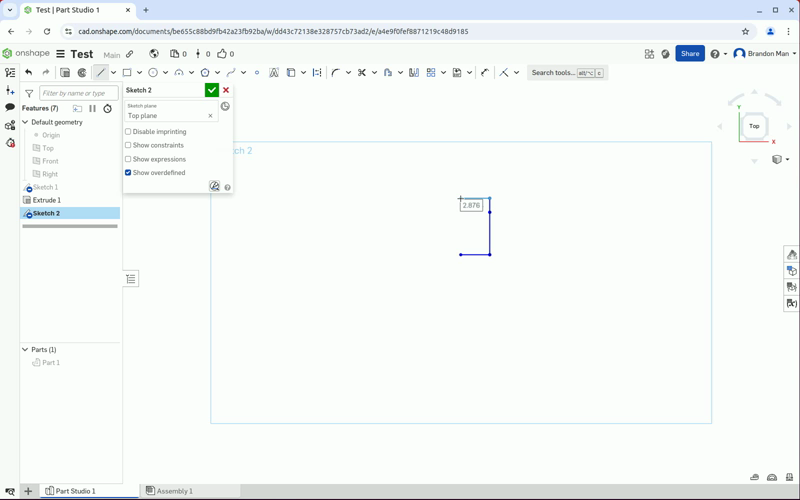
mouse_move(490, 198)
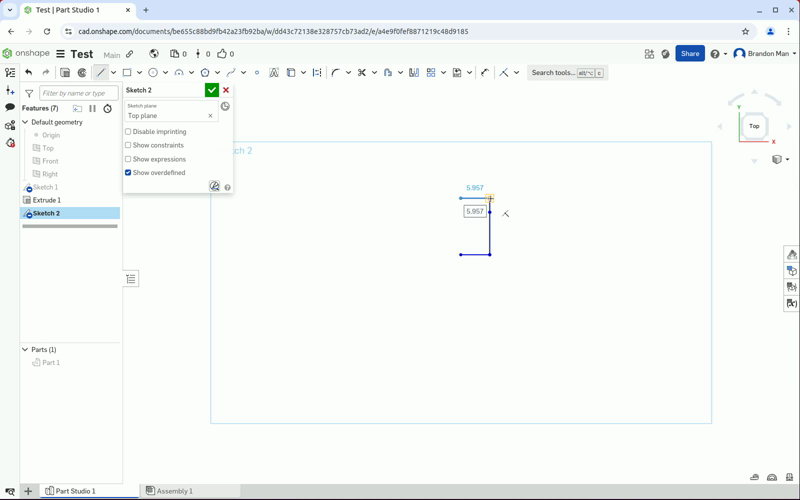
key_down(shift)
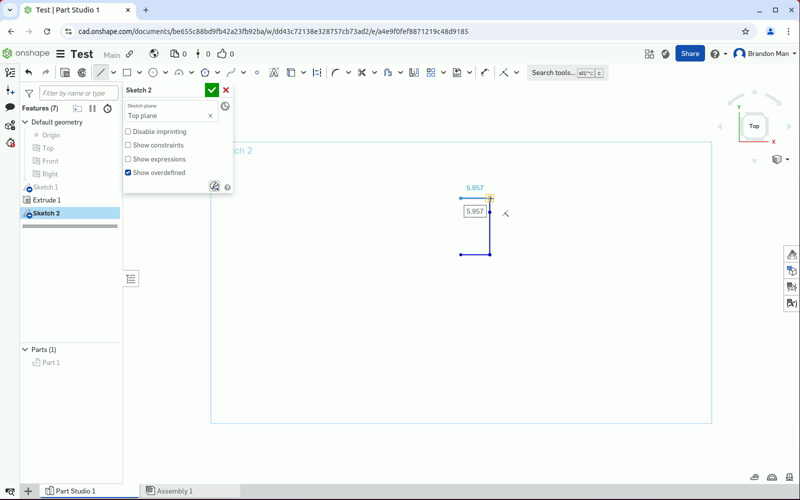
mouse_move(460, 254)
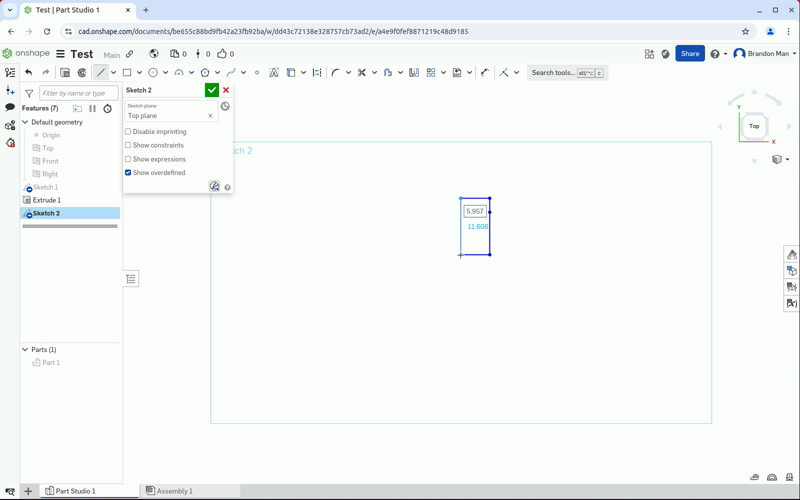
key_up(shift)
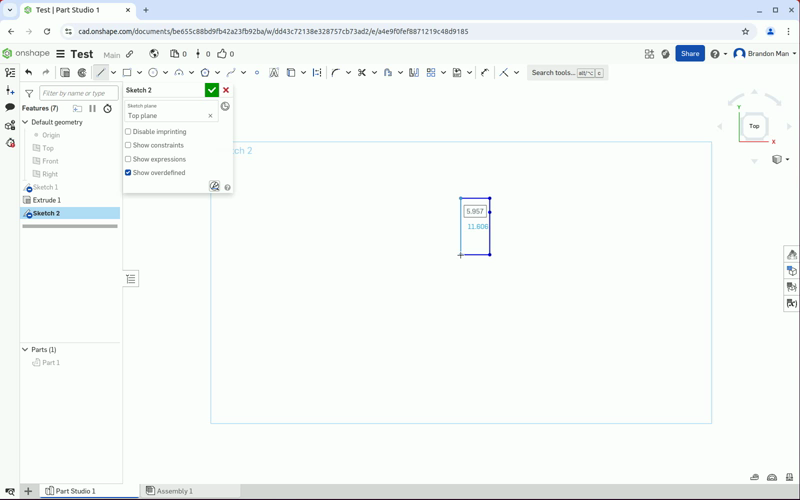
click(460, 254)
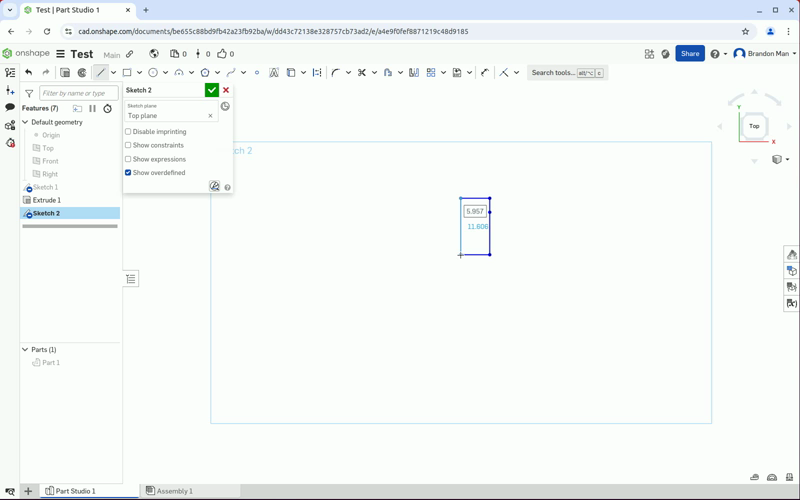
key(esc)
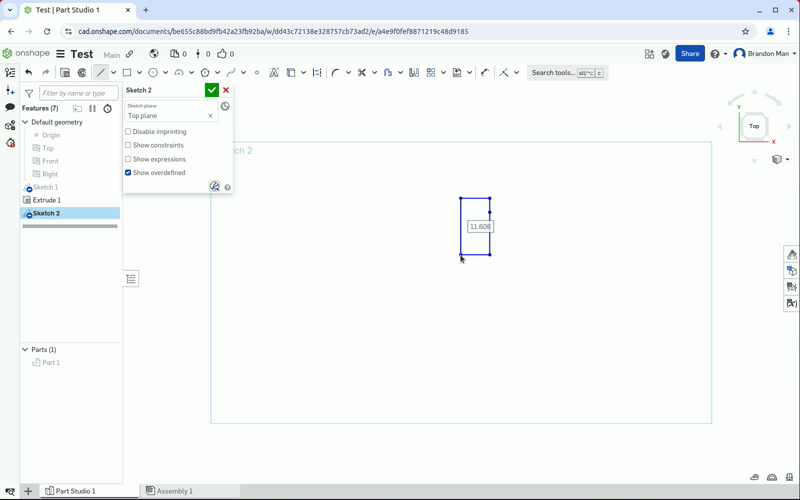
mouse_move(463, 250)
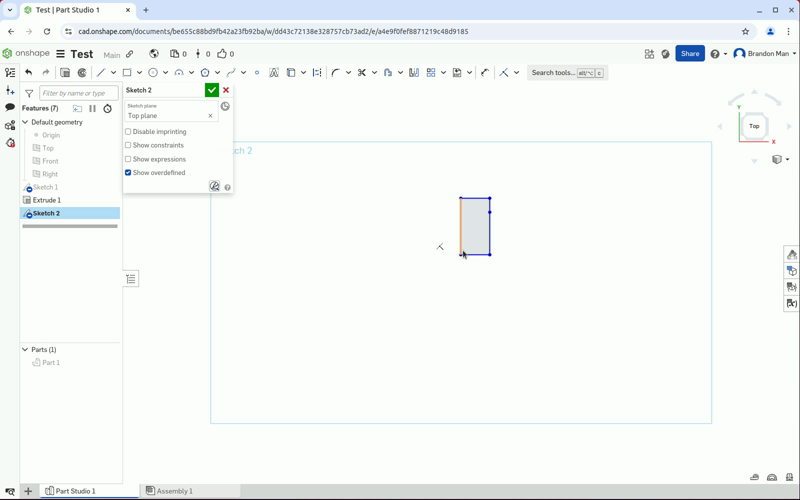
scroll(6)
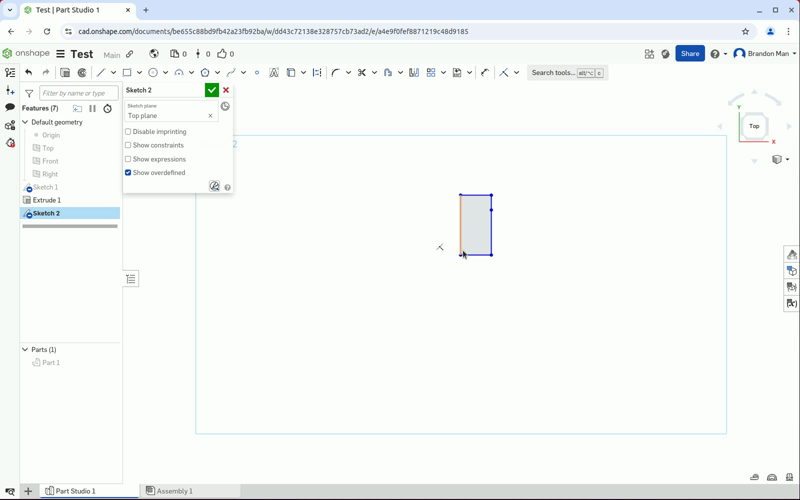
scroll(6)
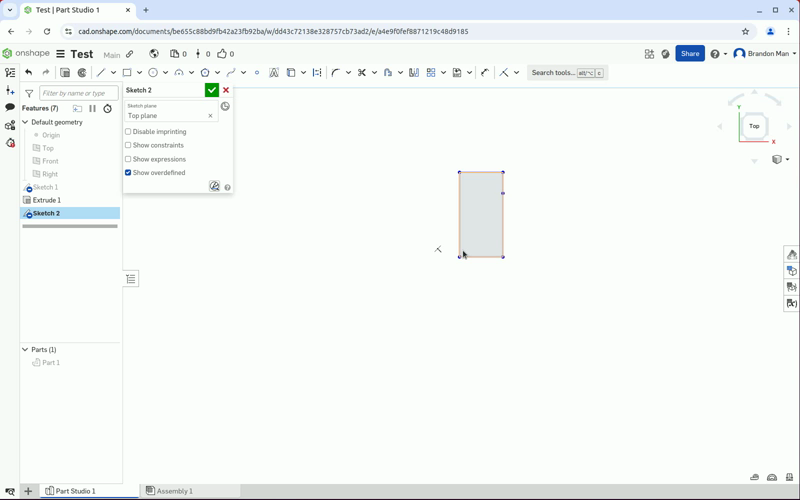
scroll(6)
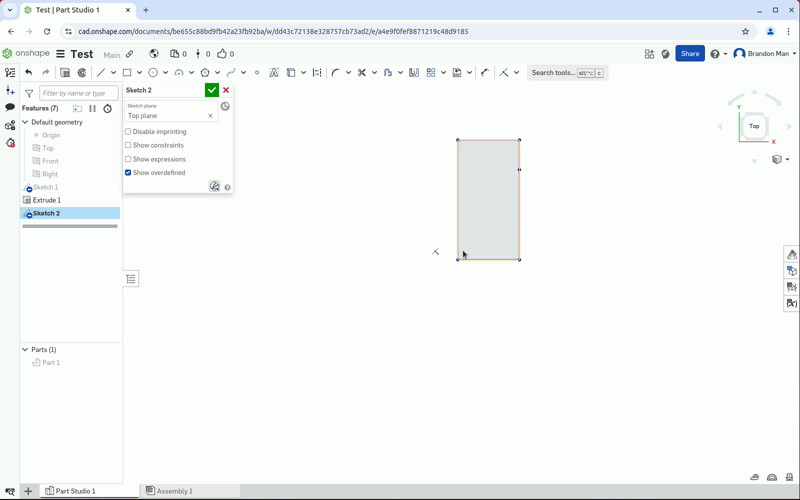
scroll(6)
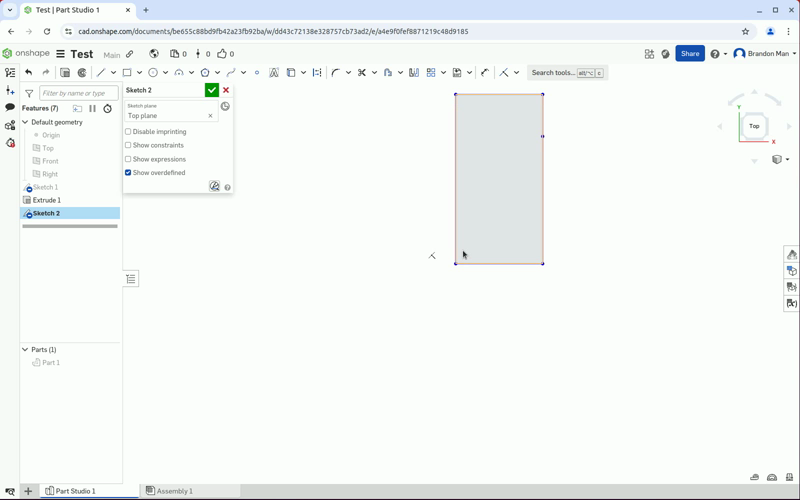
scroll(6)
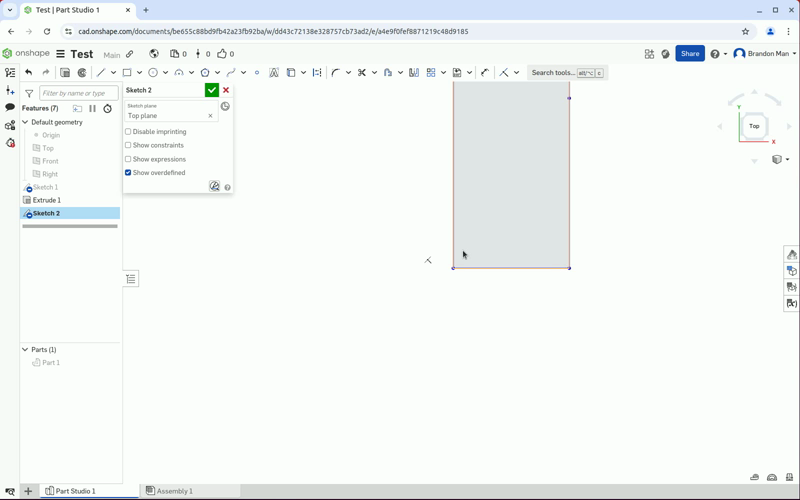
scroll(6)
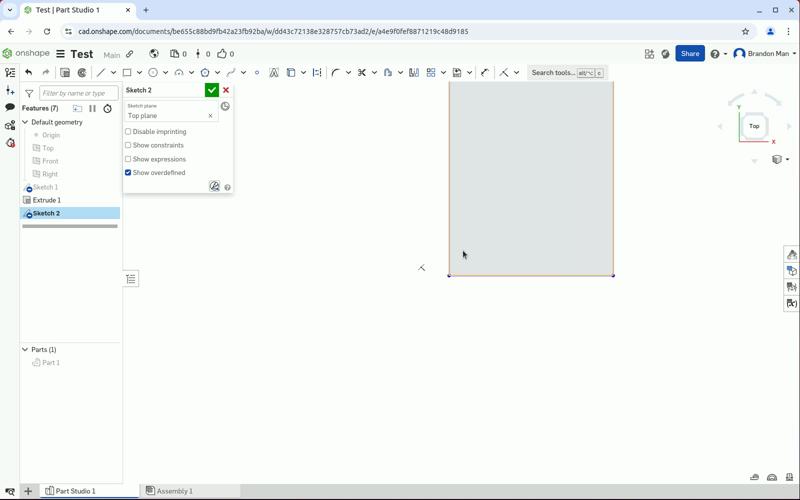
scroll(6)
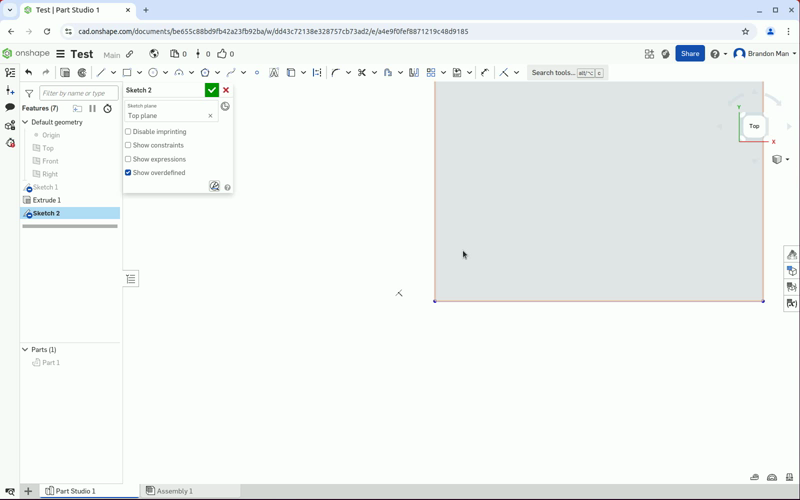
click(463, 250)
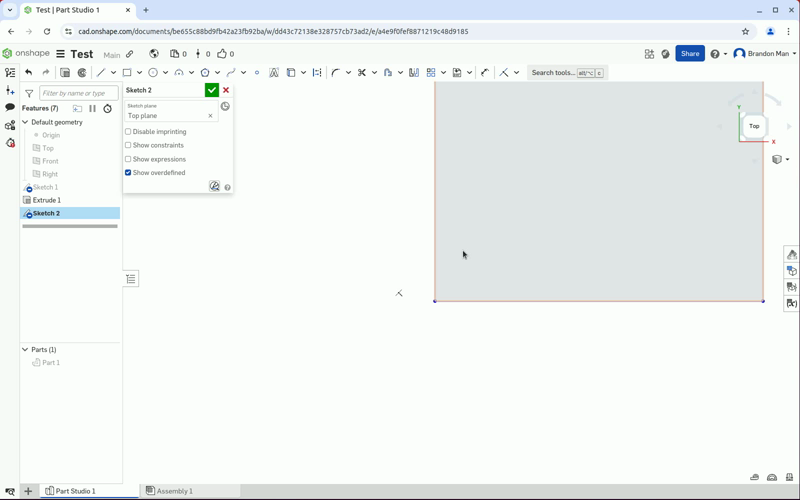
scroll(-6)
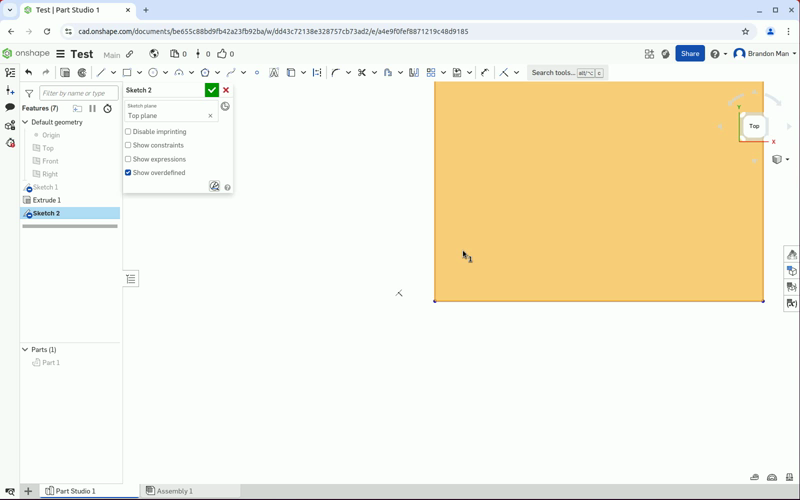
scroll(-6)
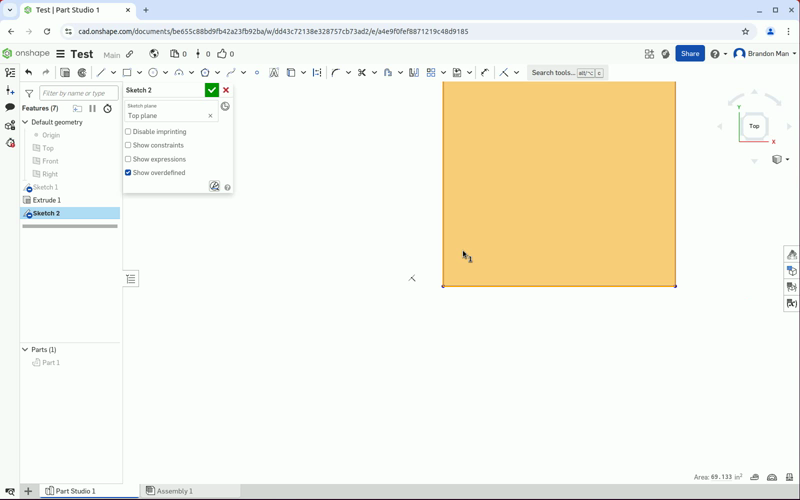
scroll(-6)
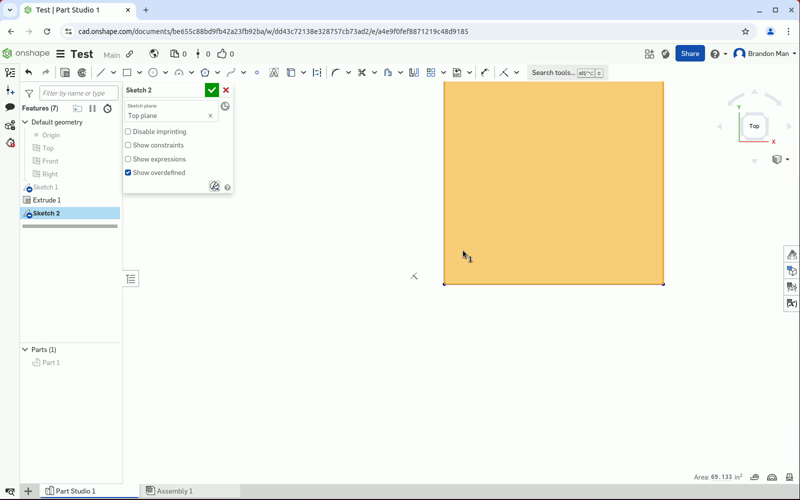
scroll(-6)
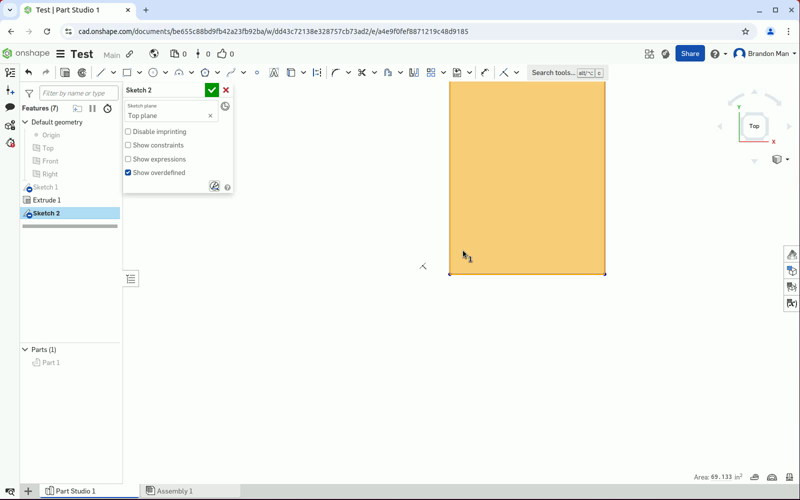
scroll(-6)
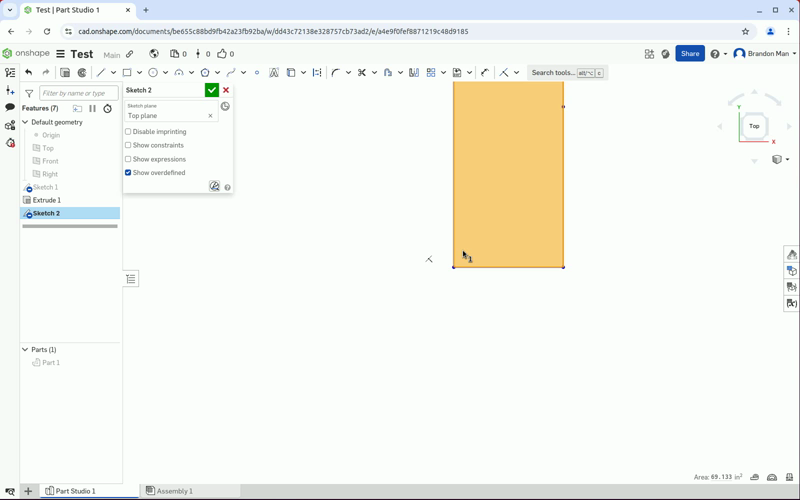
scroll(-6)
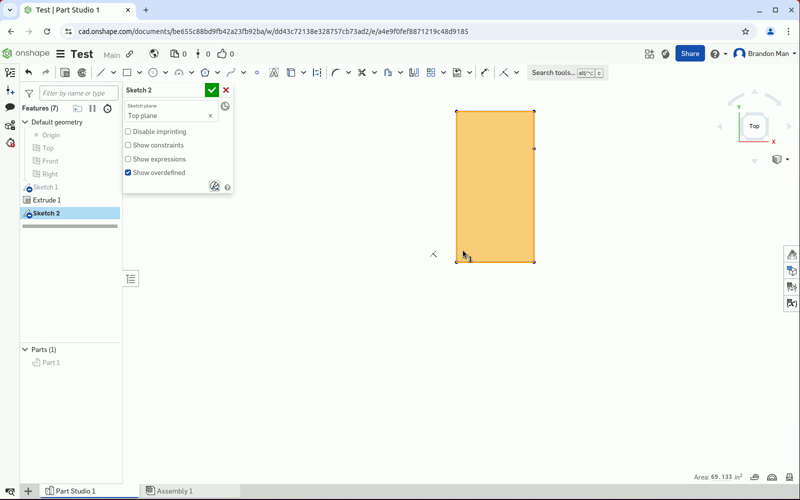
scroll(-6)
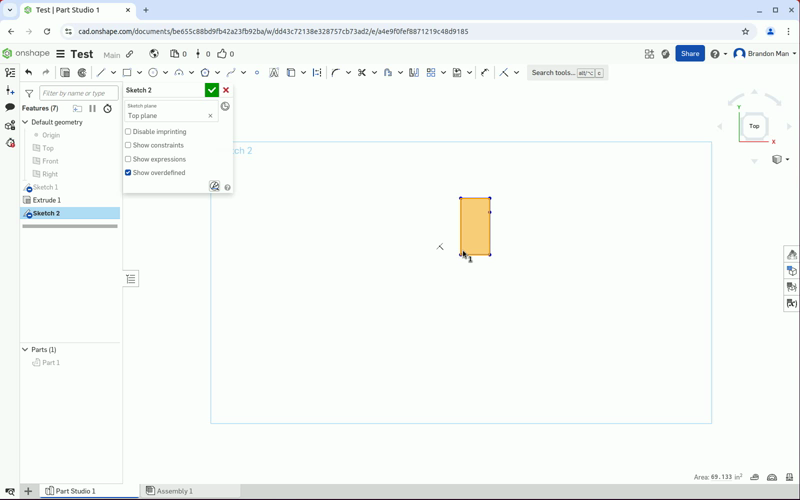
mouse_move(73, 352)
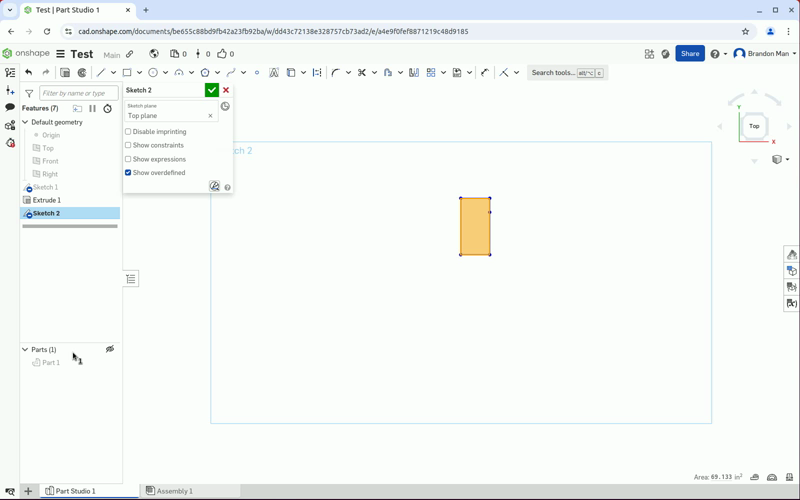
key(shift+y)
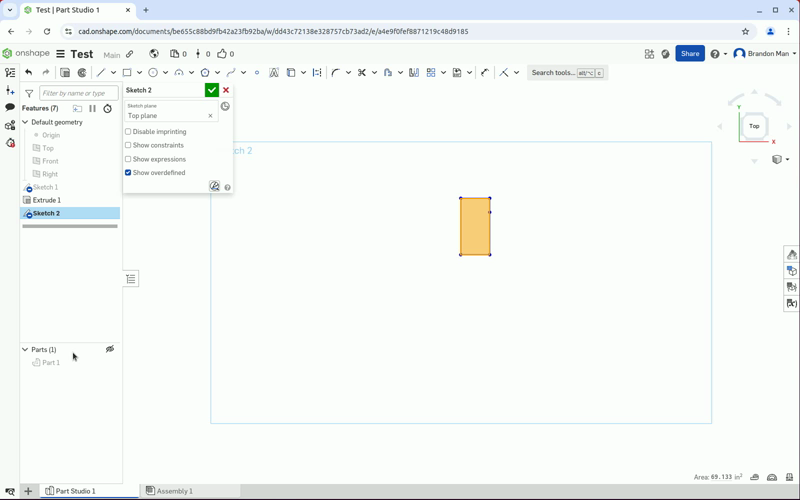
key(shift+e)
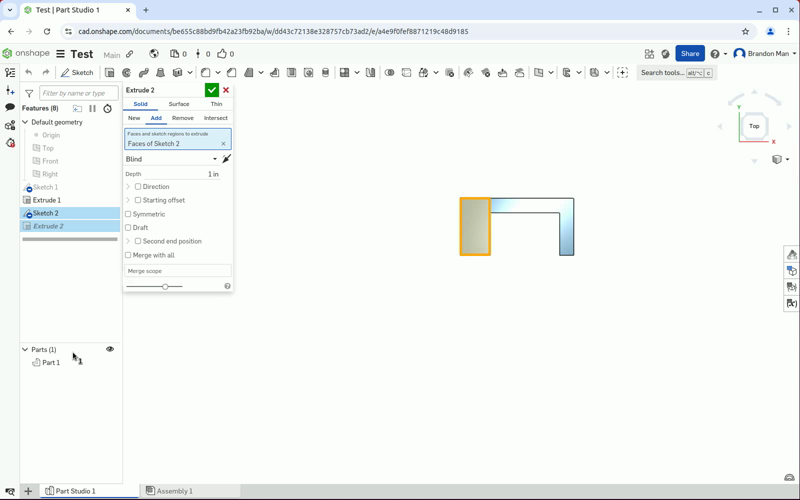
mouse_move(143, 106)
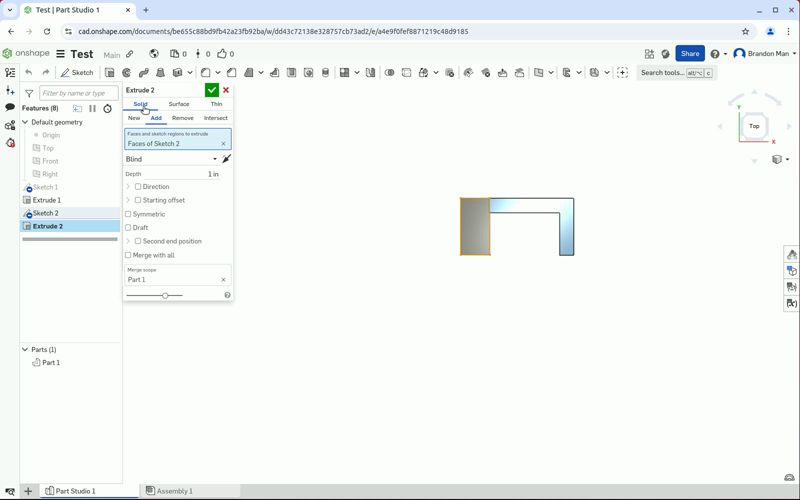
click(143, 106)
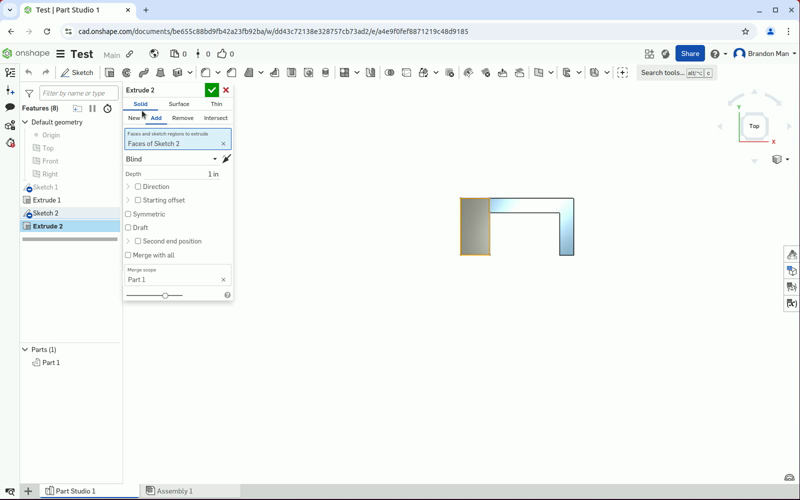
mouse_move(137, 120)
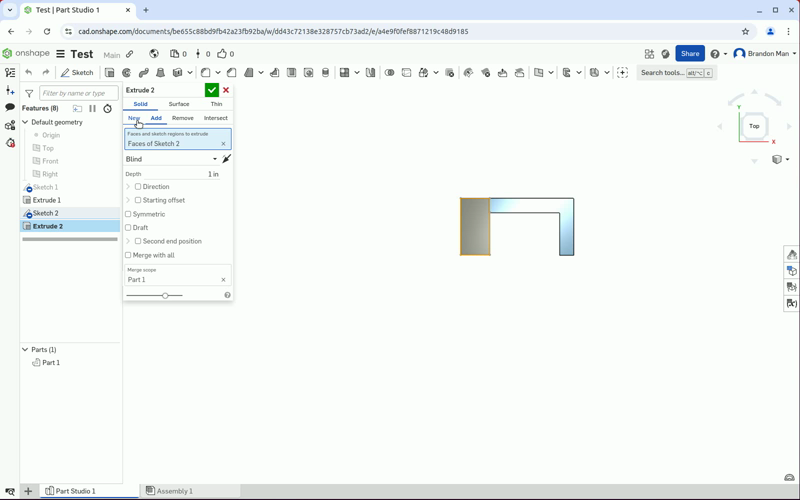
click(137, 120)
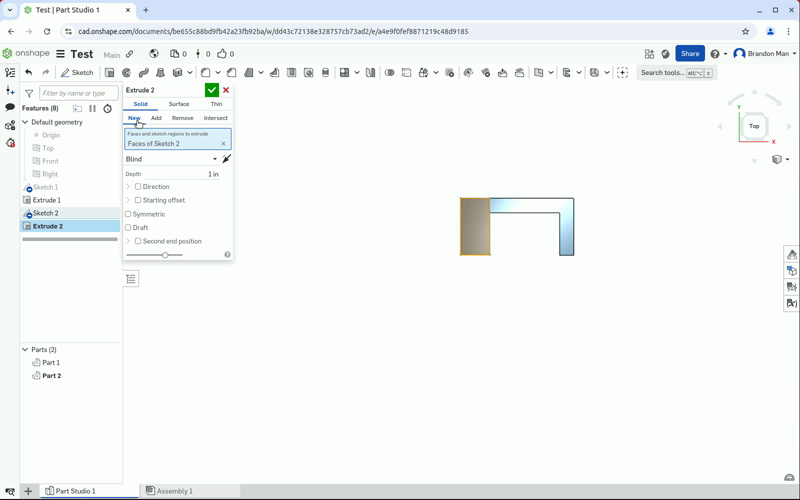
key(tab, 4)
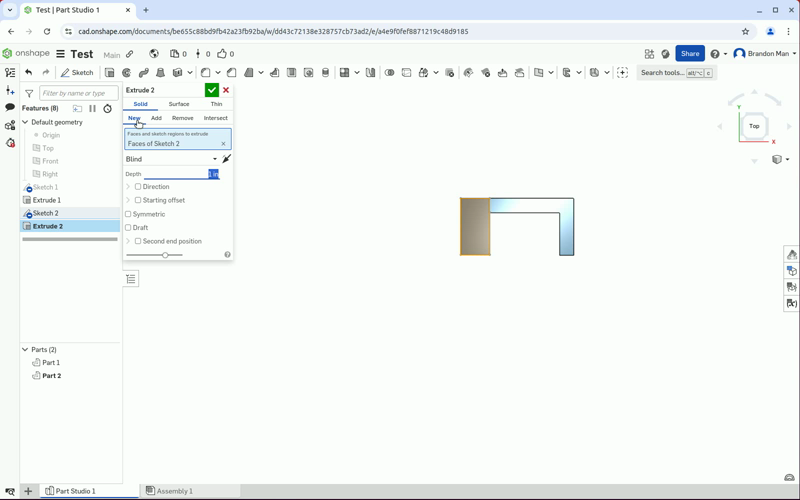
text(5.777)
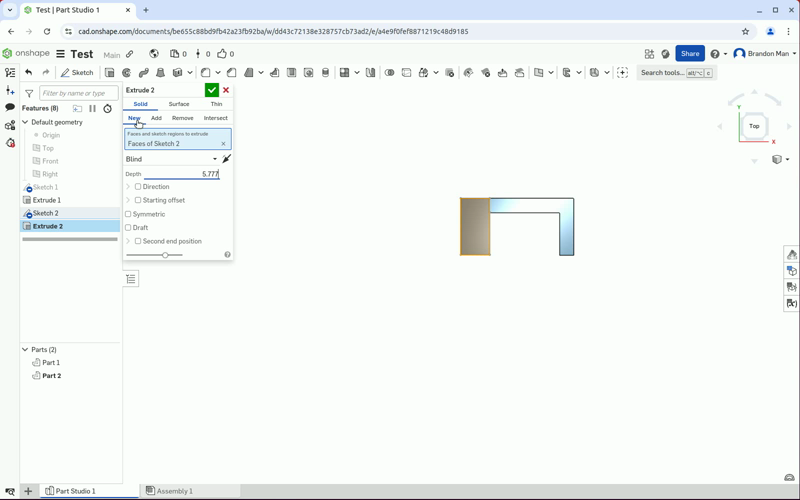
key(enter)
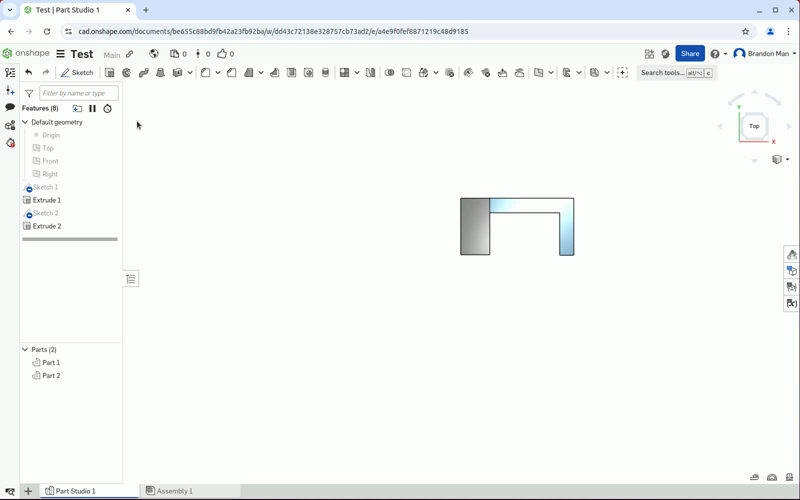
key(shift+h)
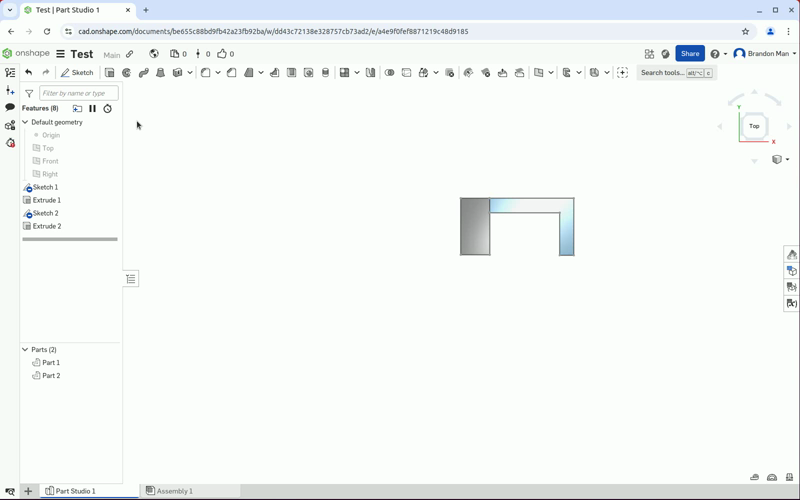
key(shift+h)
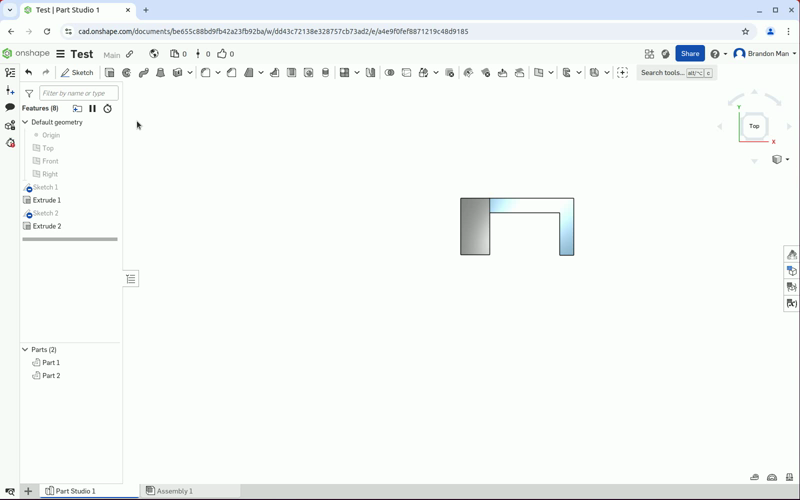
mouse_move(73, 189)
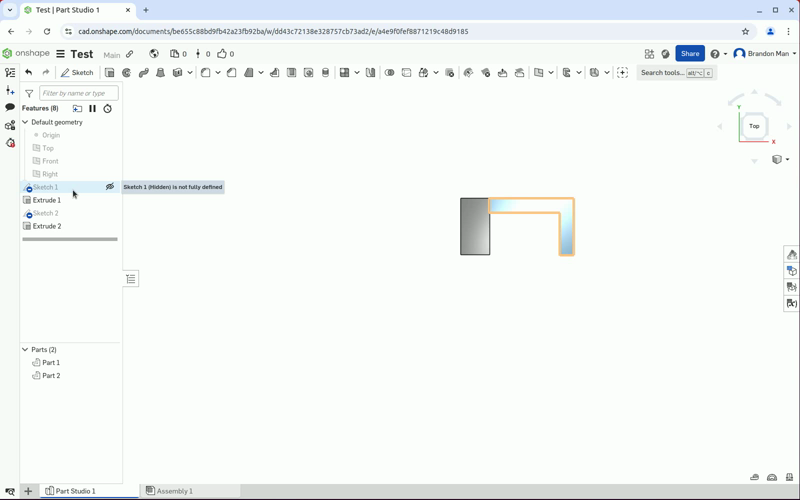
click(73, 189)
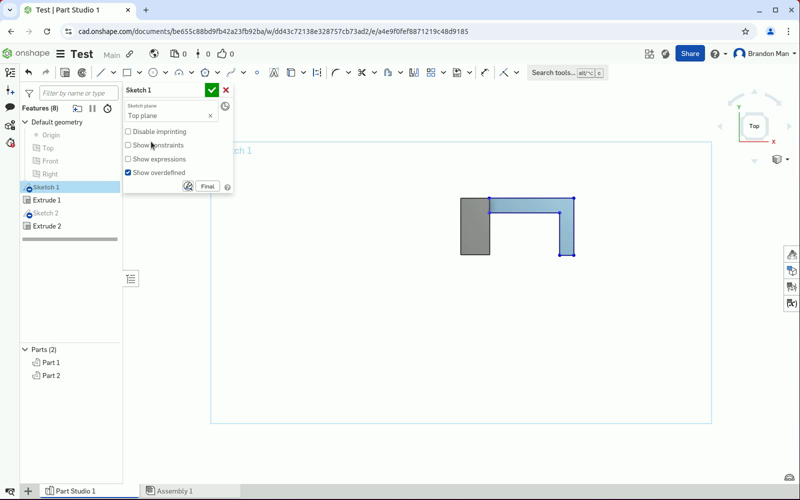
mouse_move(229, 92)
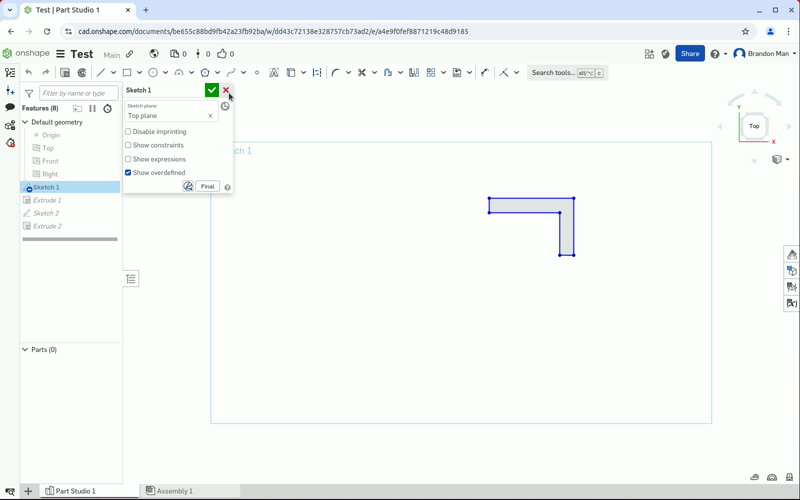
click(229, 92)
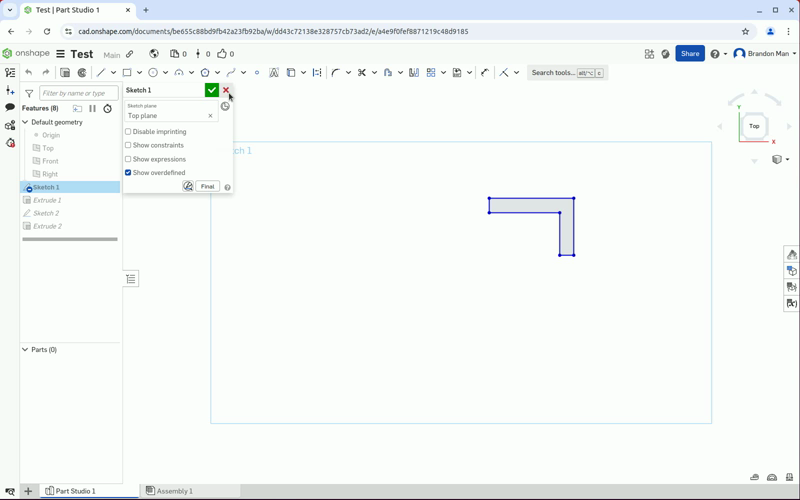
key(shift+s)
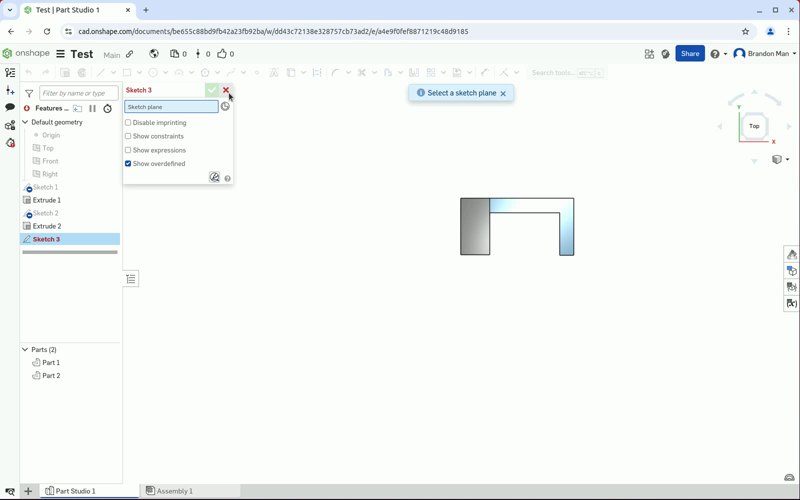
mouse_move(73, 150)
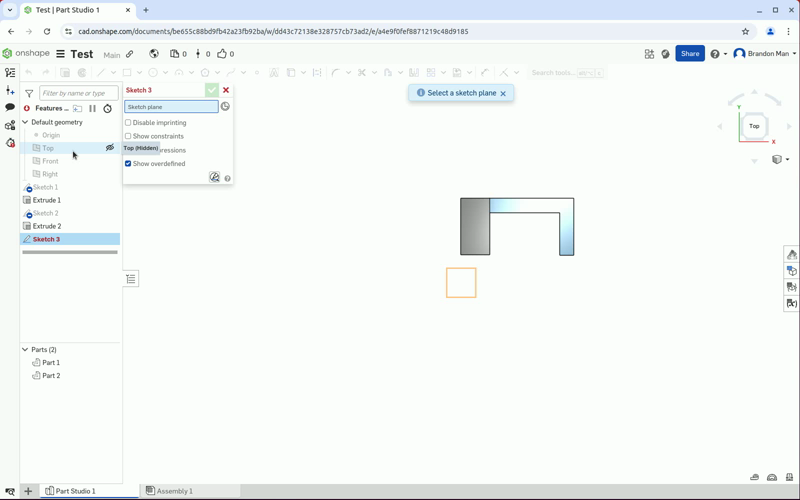
click(73, 150)
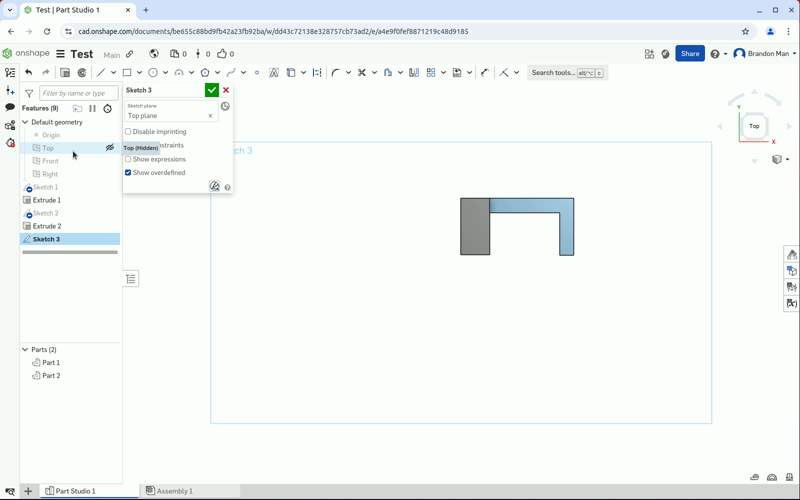
mouse_move(73, 352)
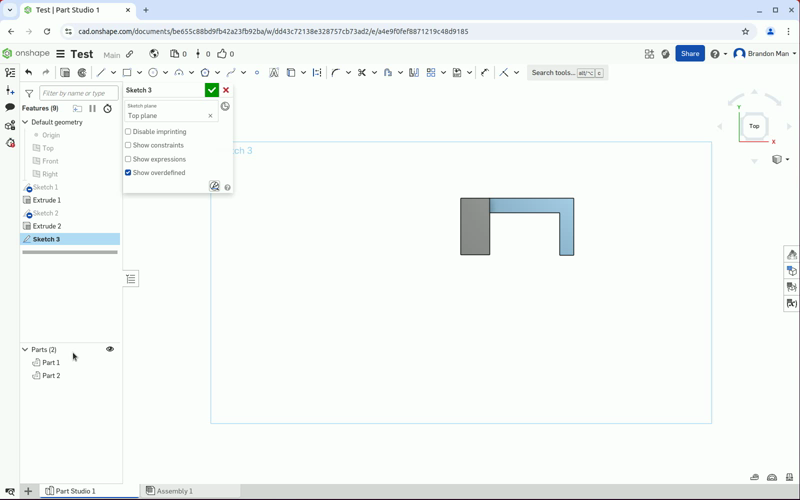
key(y)
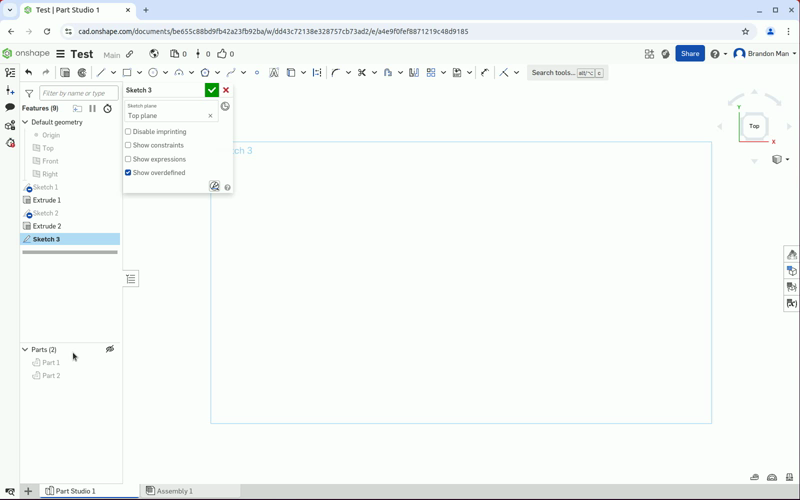
key(l)
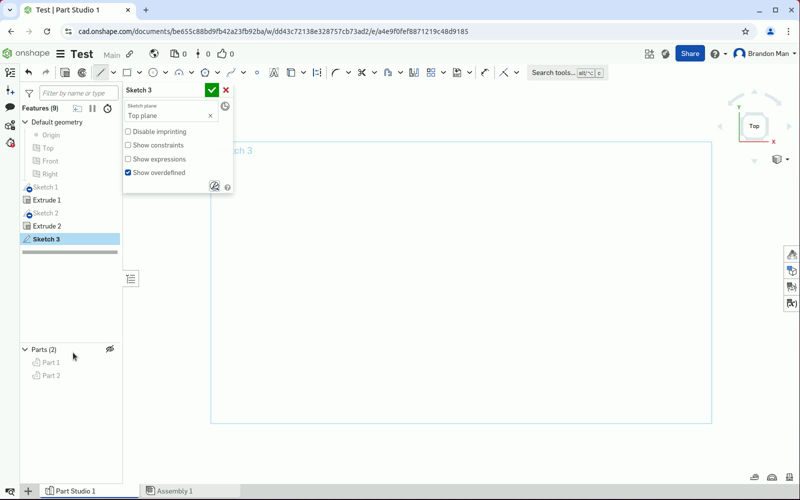
key_down(shift)
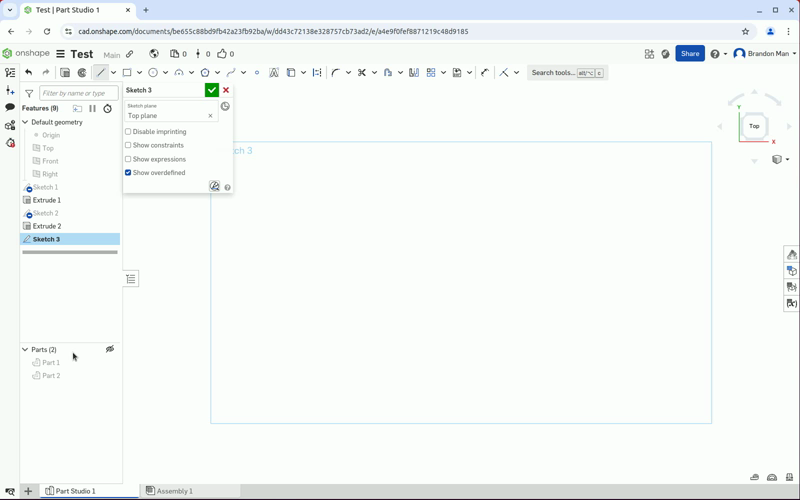
mouse_move(460, 282)
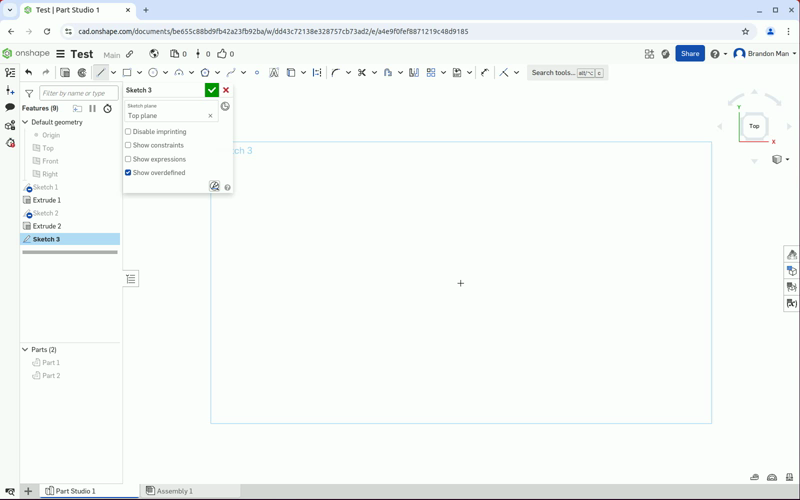
click(460, 282)
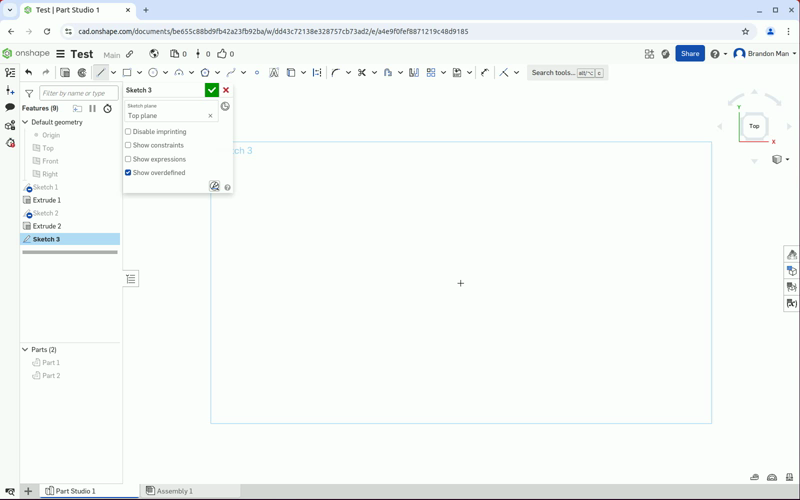
key_up(shift)
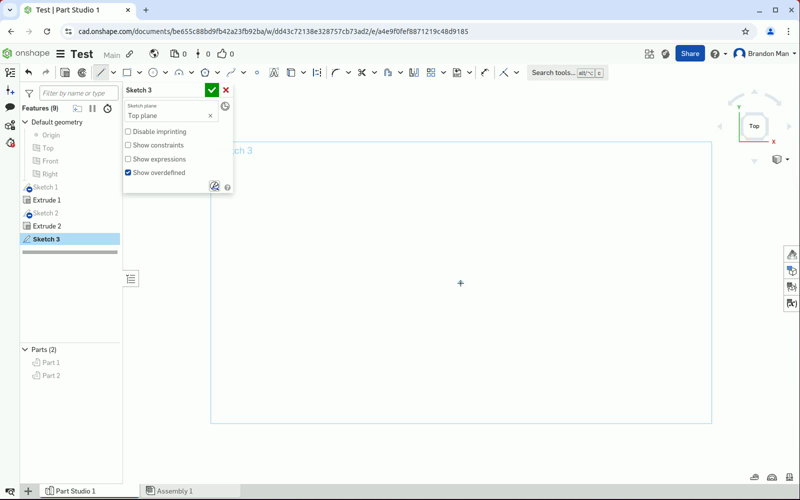
key_down(shift)
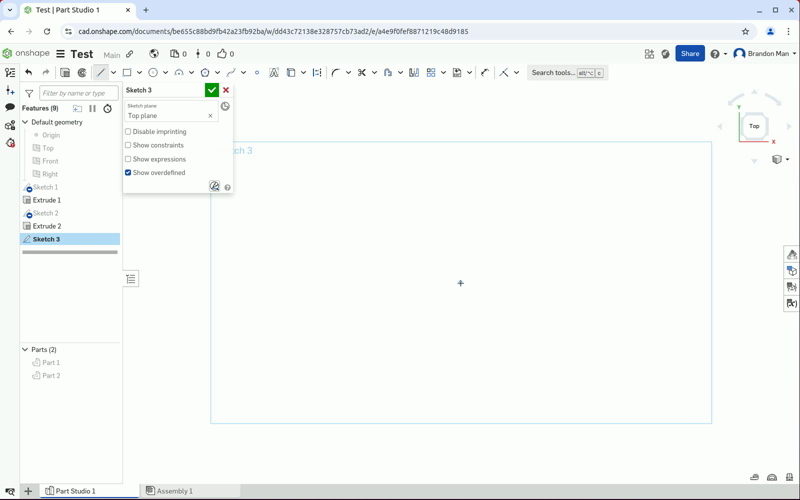
mouse_move(490, 282)
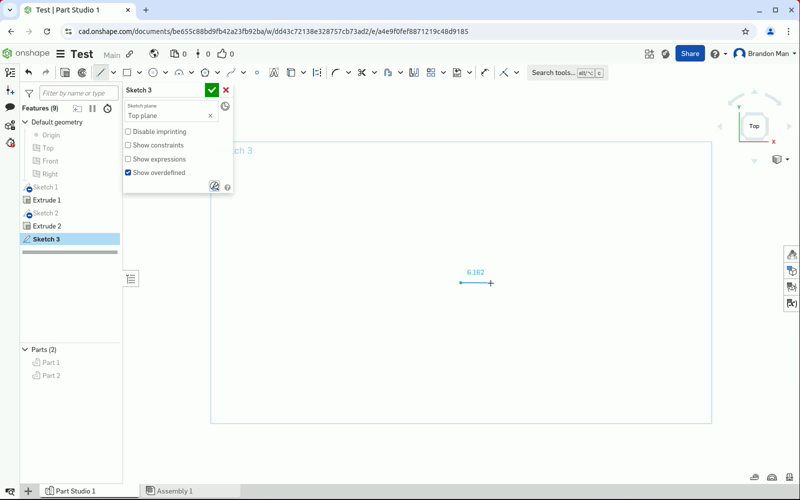
mouse_move(489, 282)
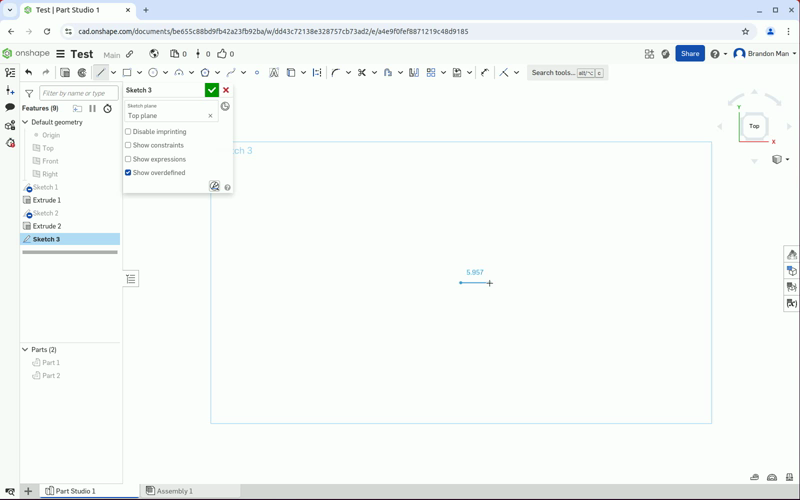
click(489, 282)
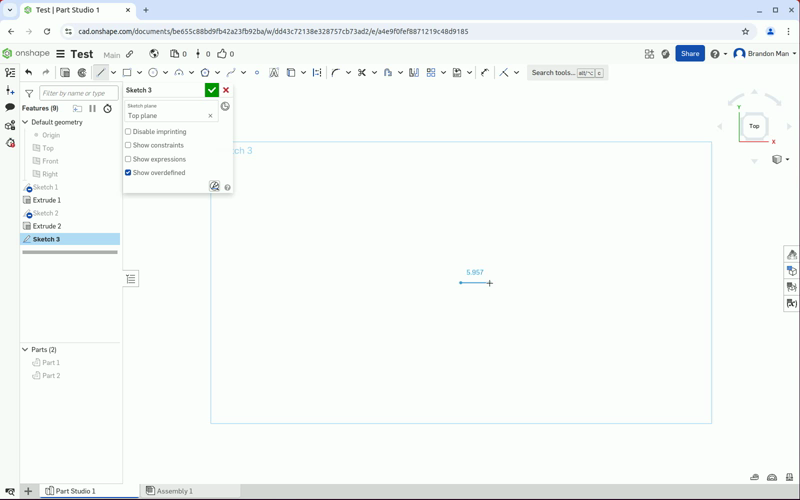
key_up(shift)
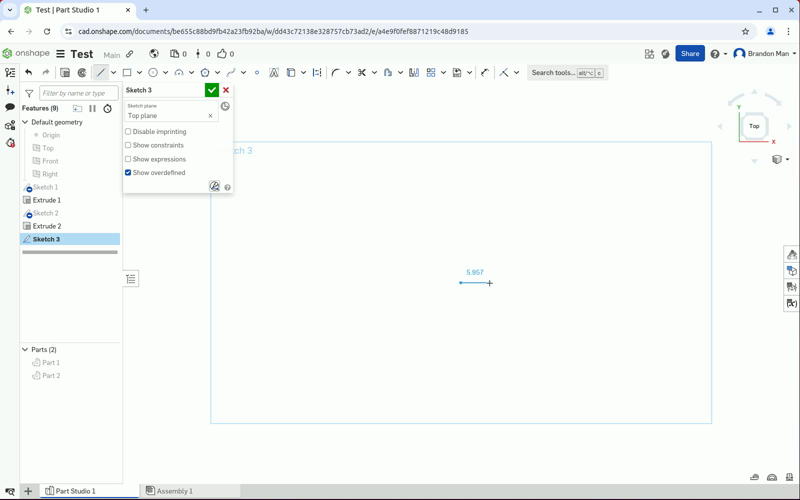
key_down(shift)
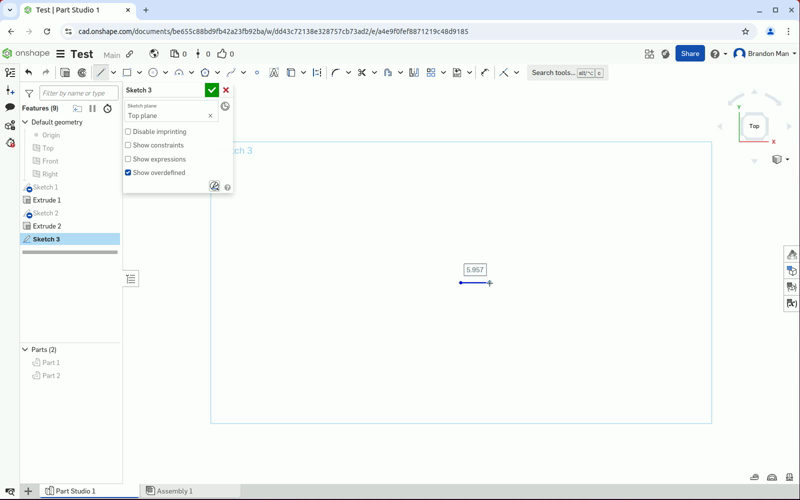
mouse_move(519, 282)
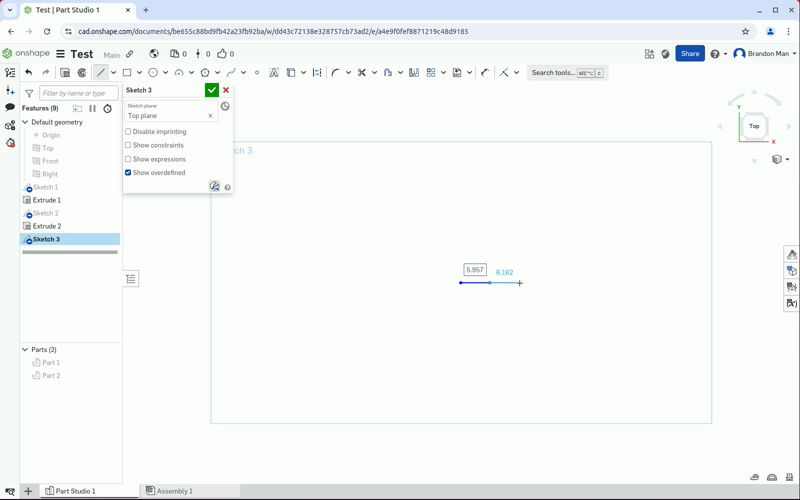
mouse_move(489, 253)
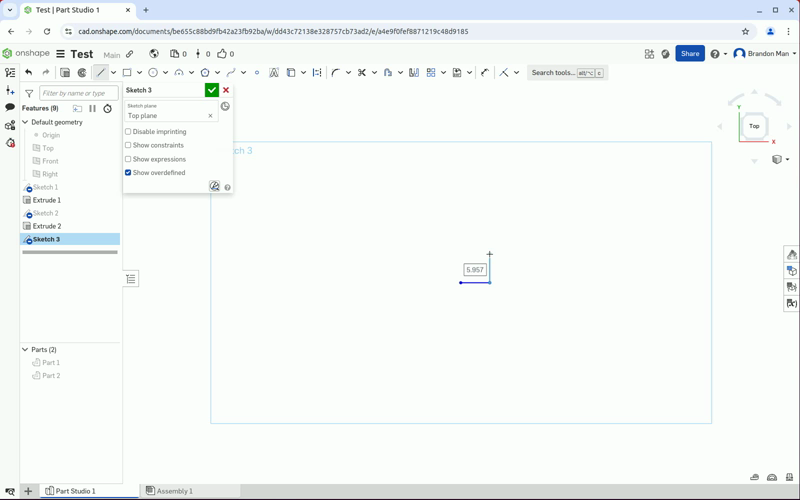
click(489, 253)
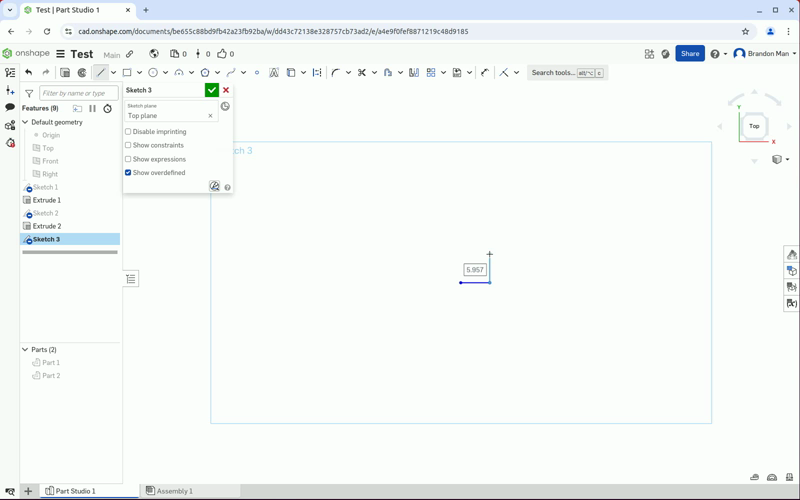
key_up(shift)
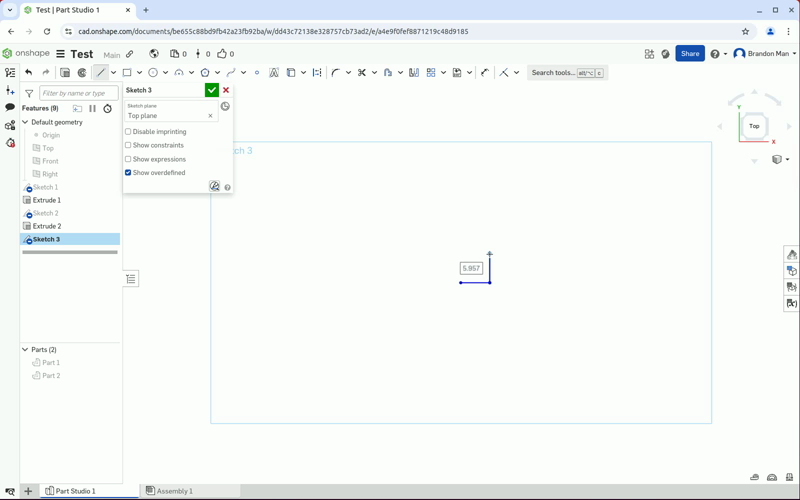
key_down(shift)
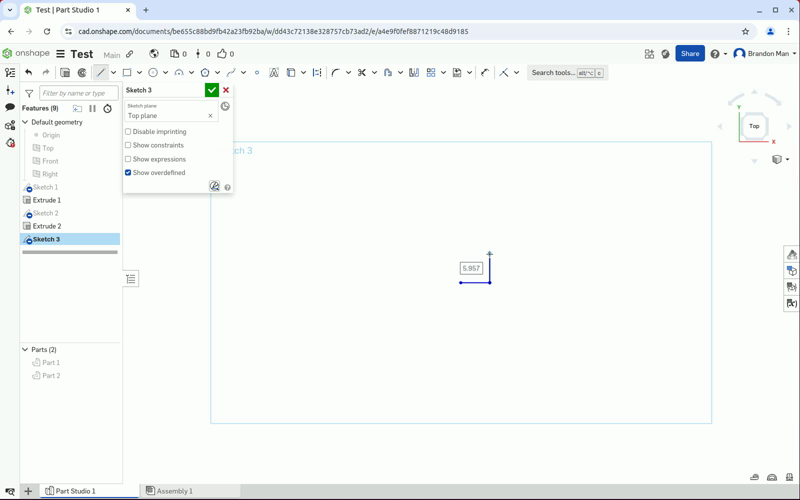
mouse_move(519, 253)
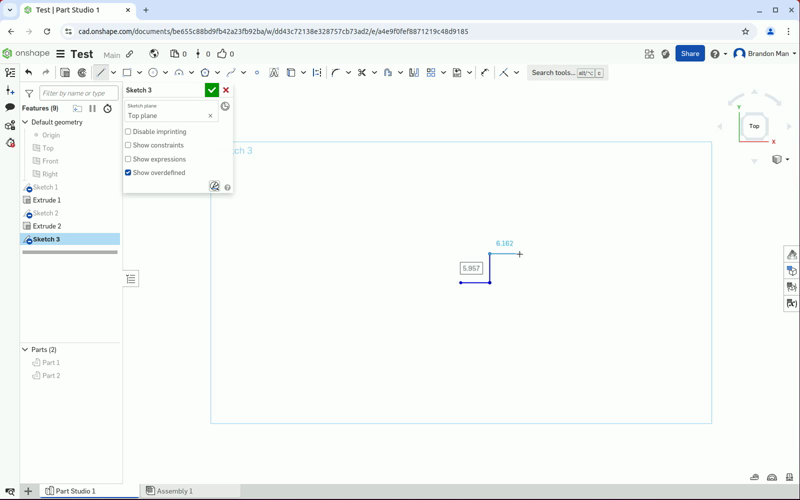
mouse_move(460, 253)
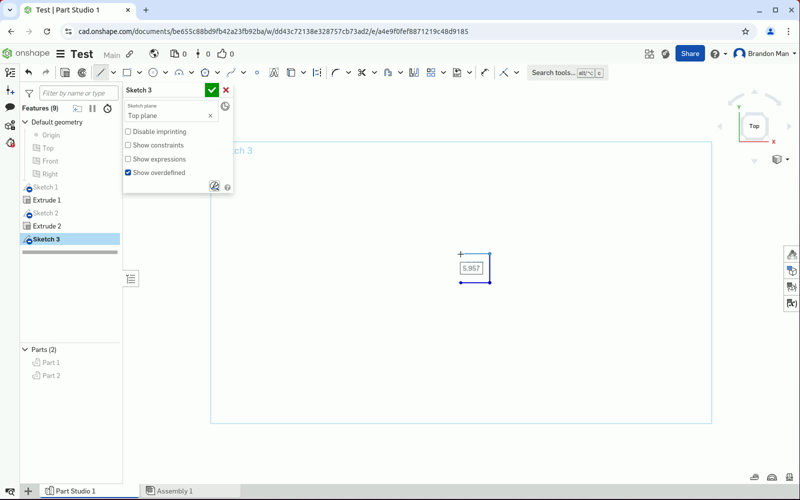
click(460, 253)
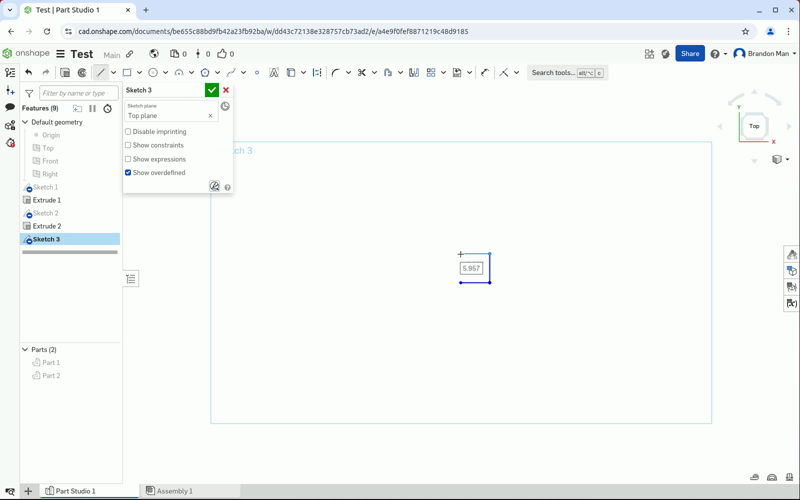
key_up(shift)
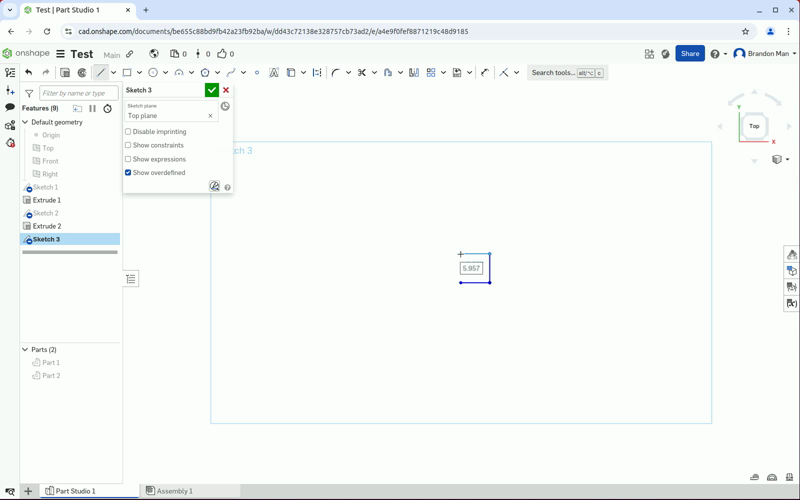
mouse_move(490, 253)
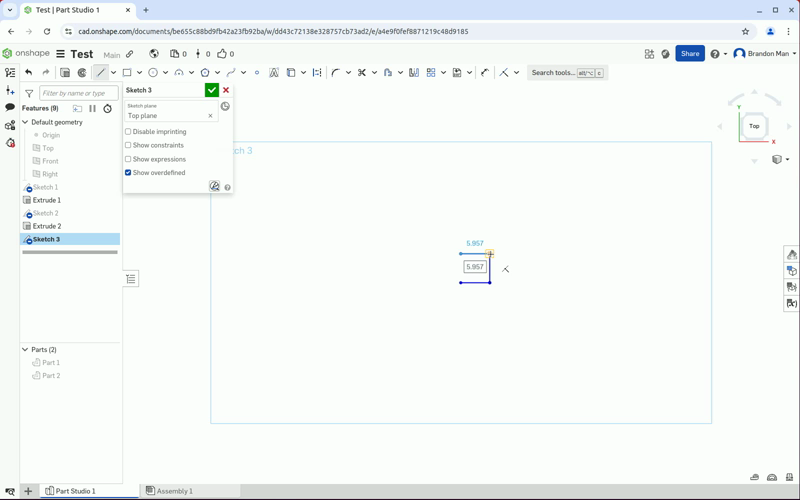
key_down(shift)
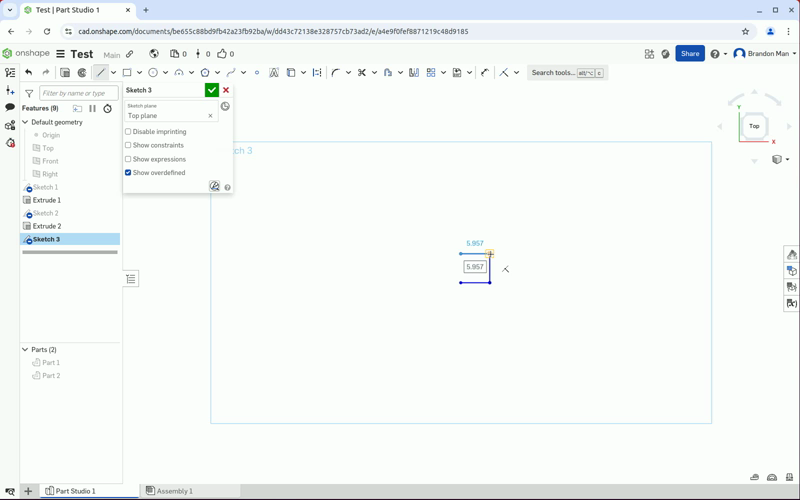
mouse_move(460, 282)
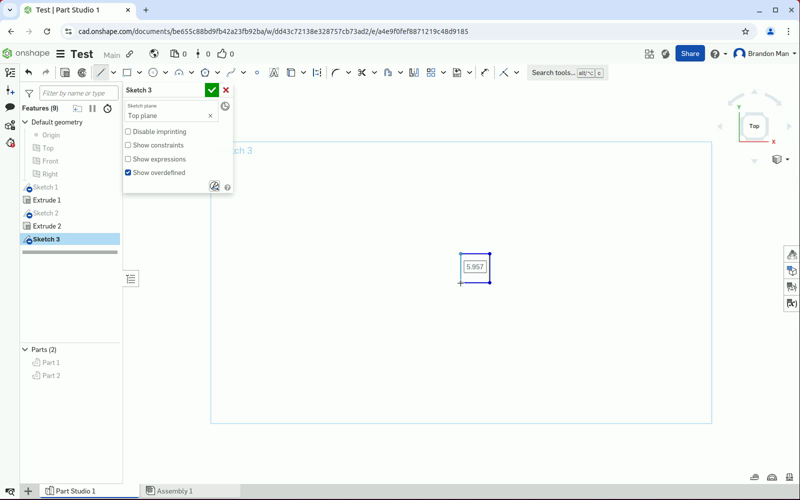
key_up(shift)
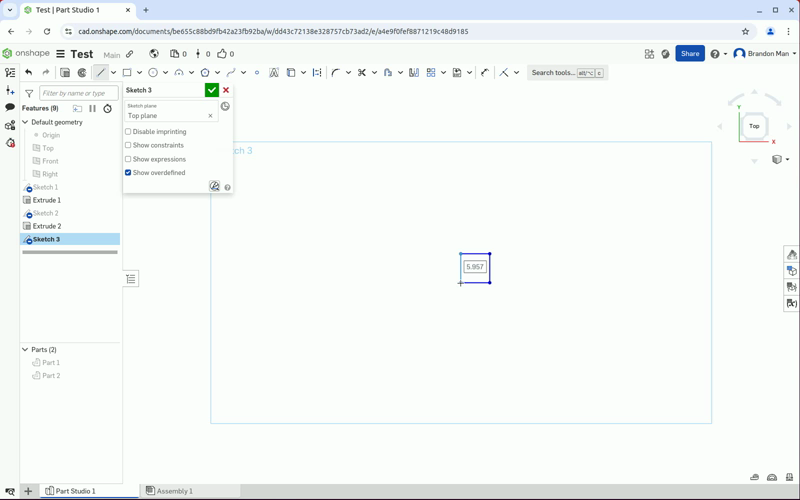
click(460, 282)
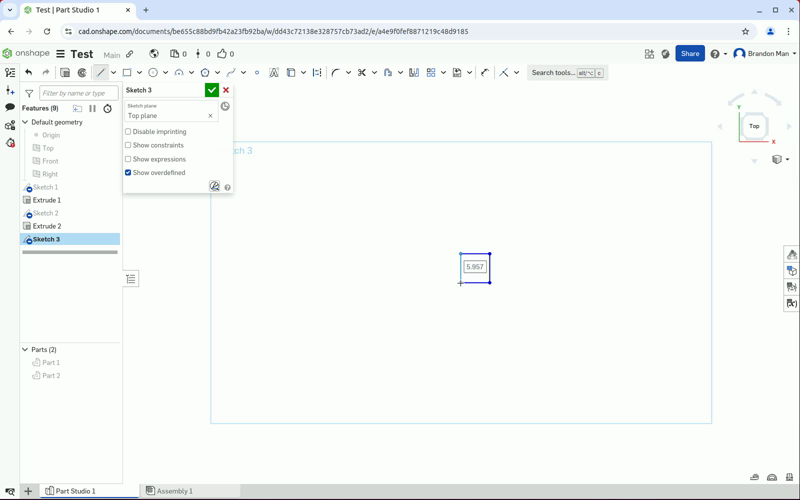
key(esc)
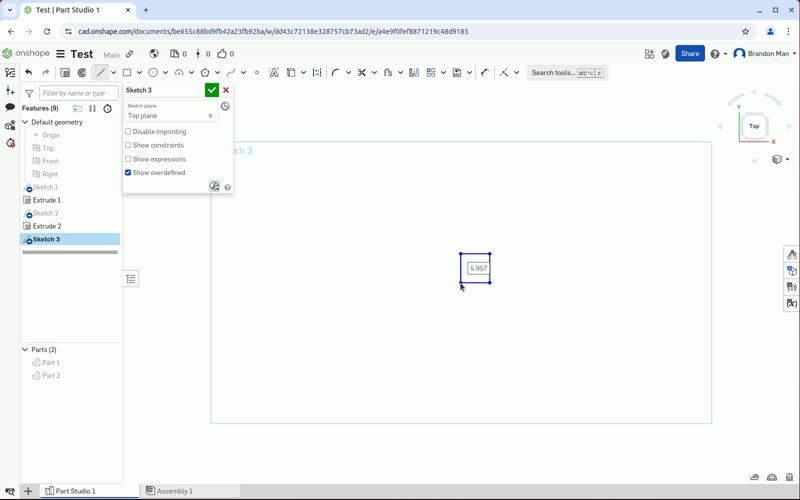
mouse_move(478, 277)
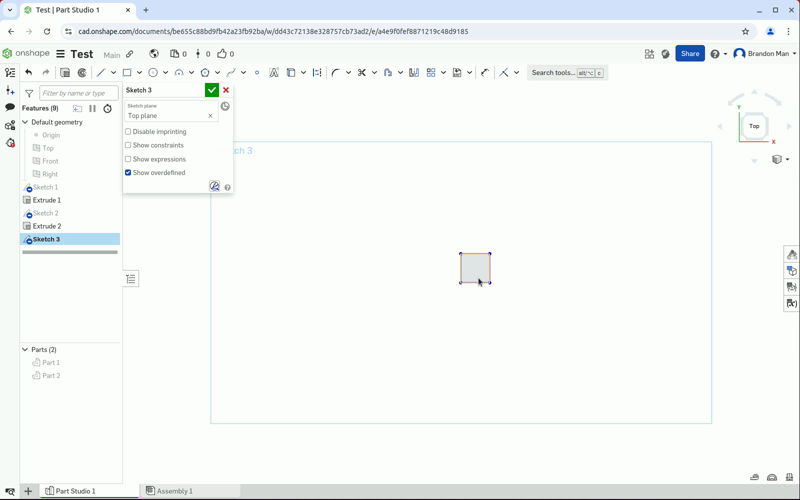
scroll(6)
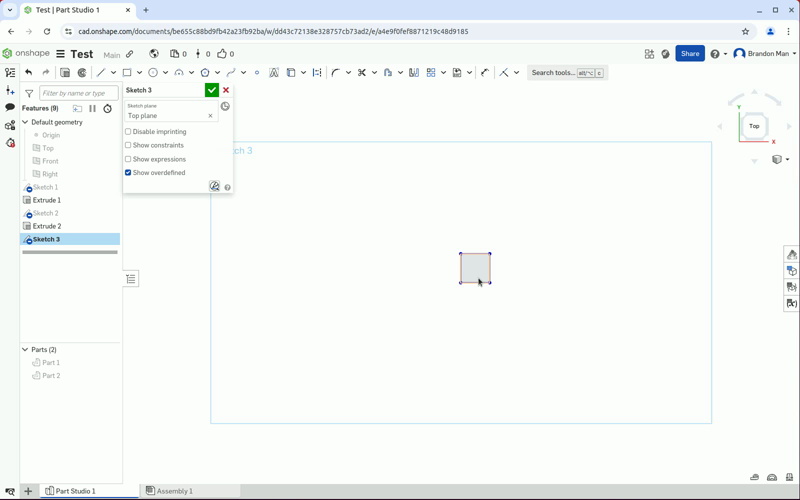
scroll(6)
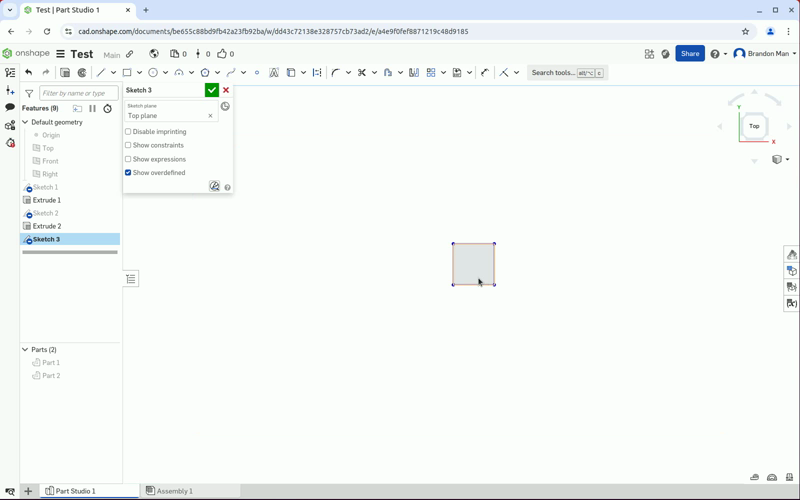
scroll(6)
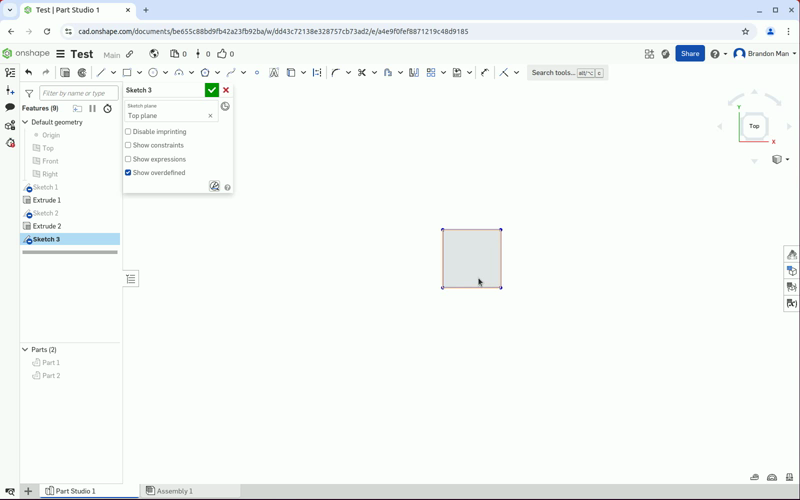
scroll(6)
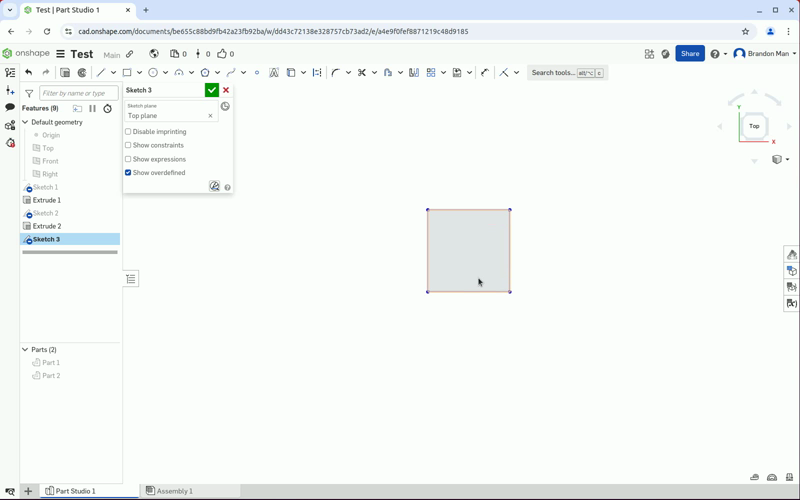
scroll(6)
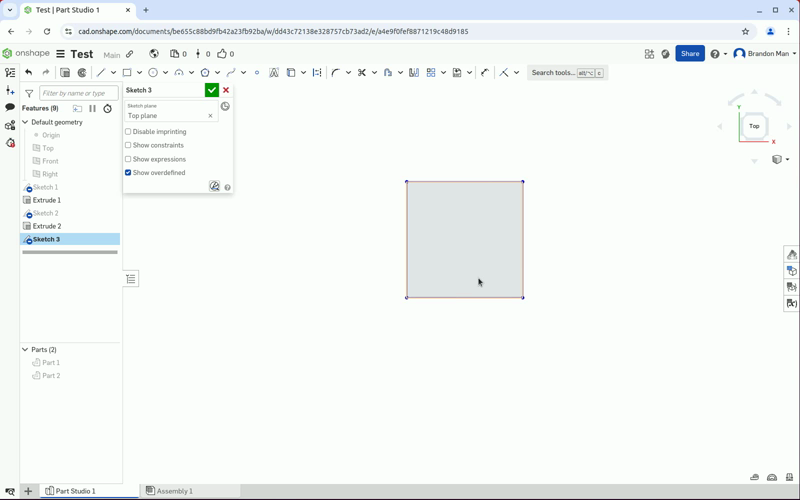
scroll(6)
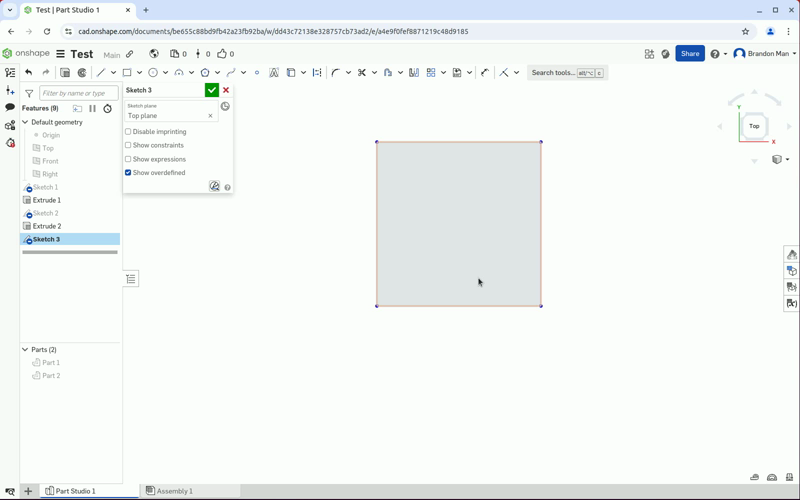
scroll(6)
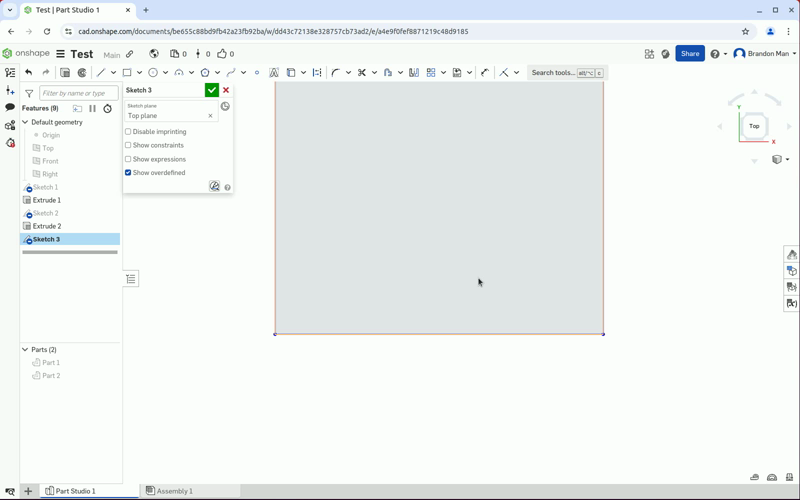
click(478, 277)
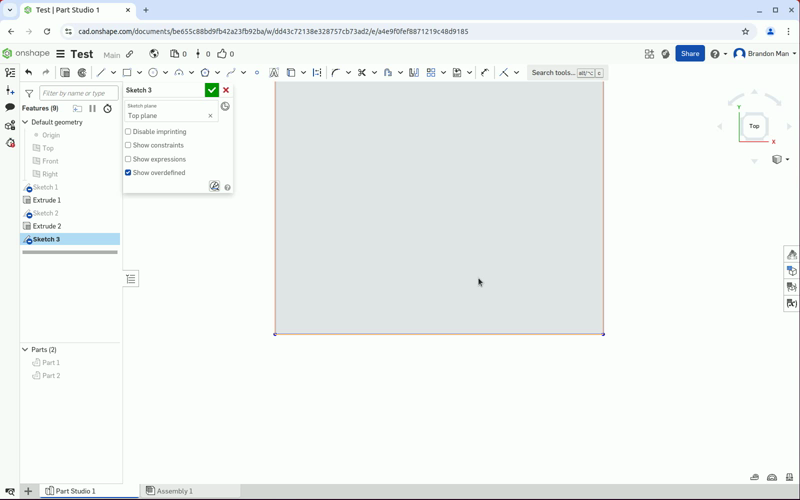
scroll(-6)
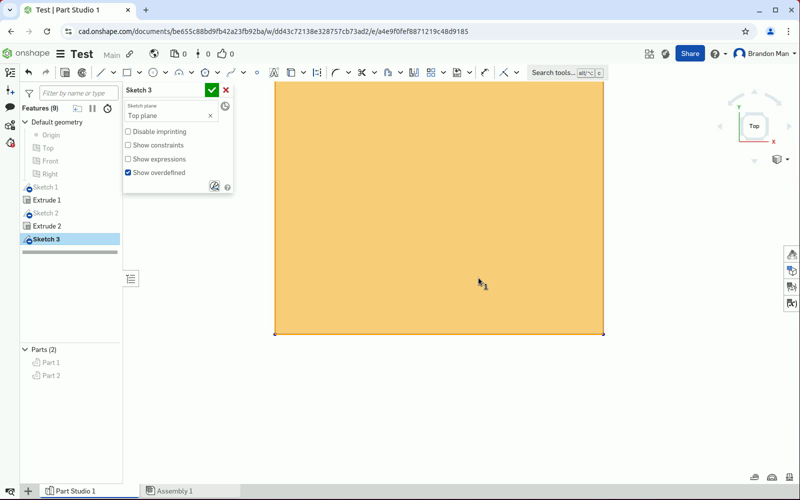
scroll(-6)
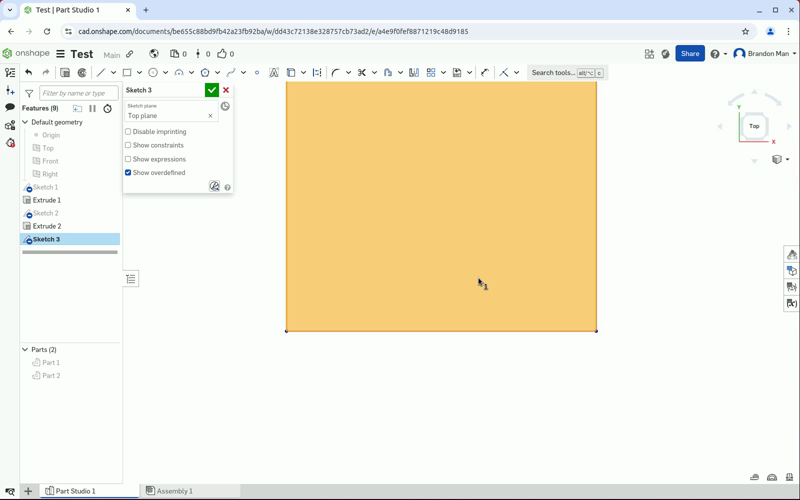
scroll(-6)
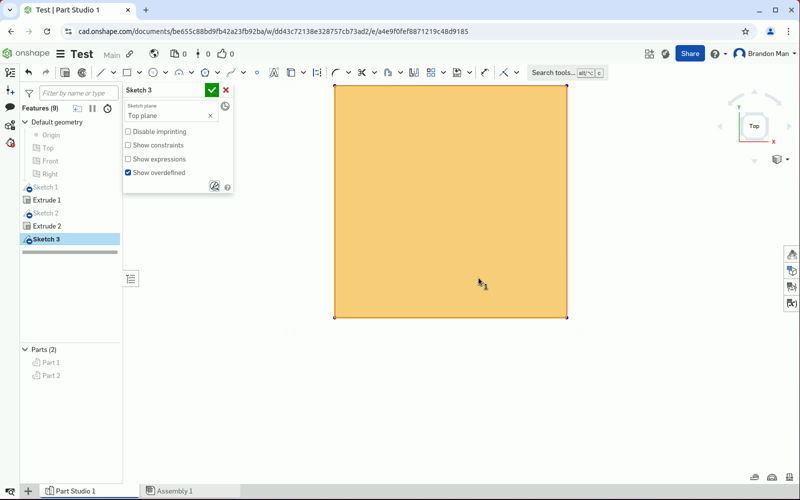
scroll(-6)
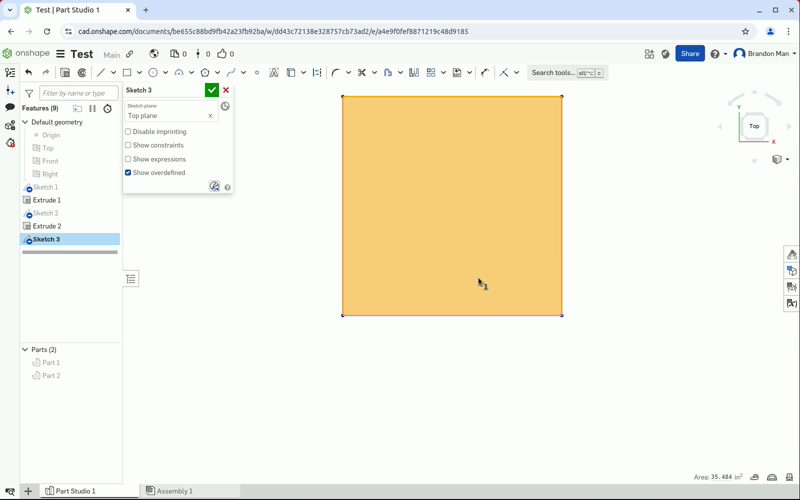
scroll(-6)
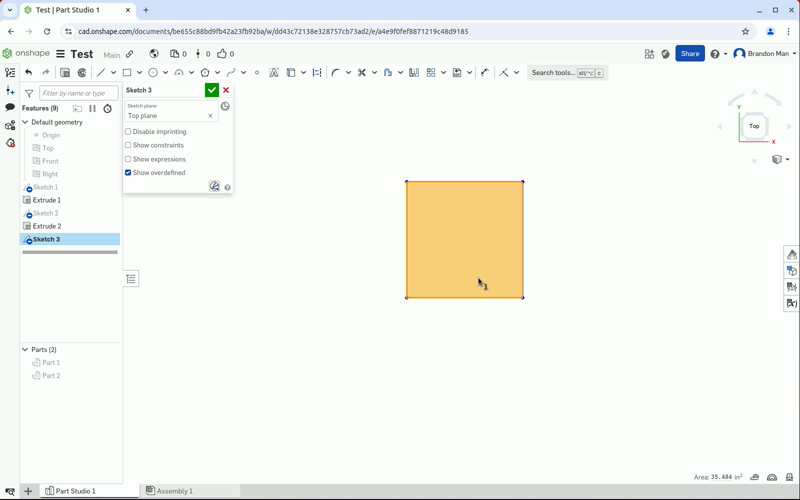
scroll(-6)
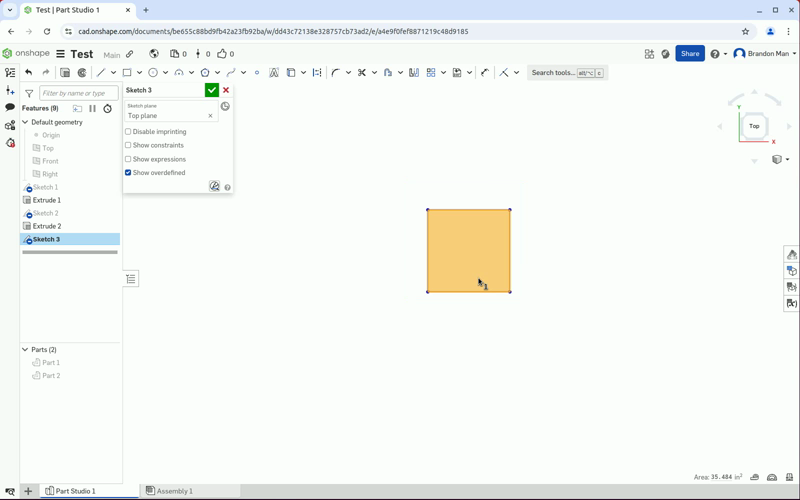
scroll(-6)
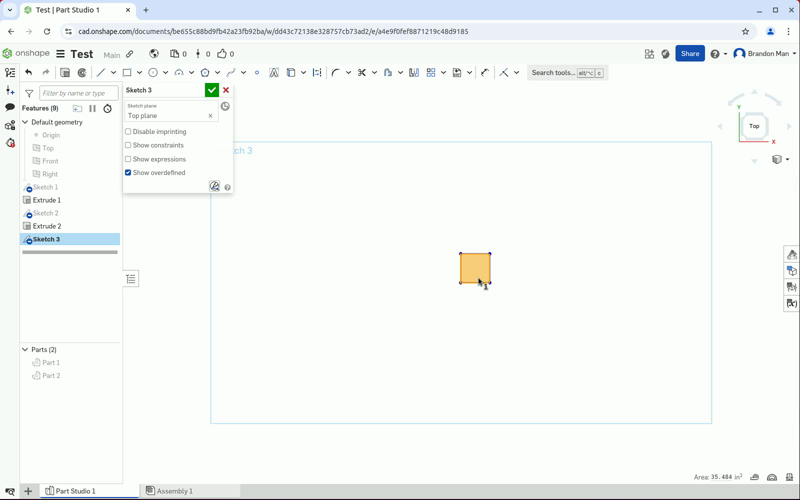
mouse_move(73, 352)
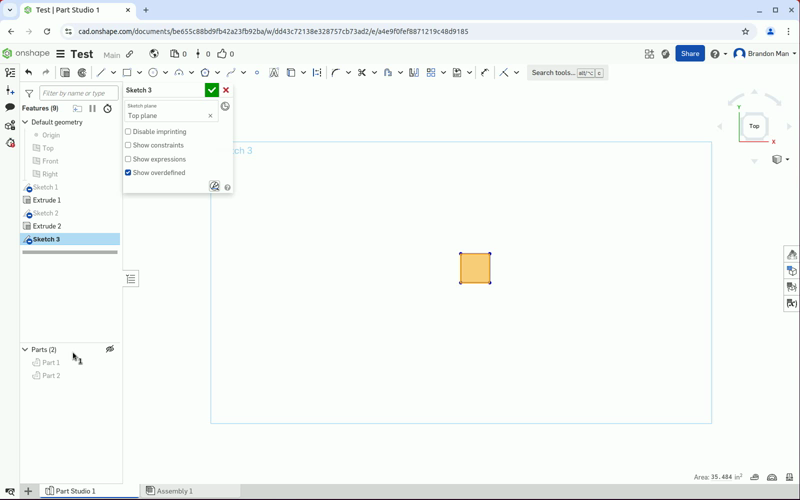
key(shift+y)
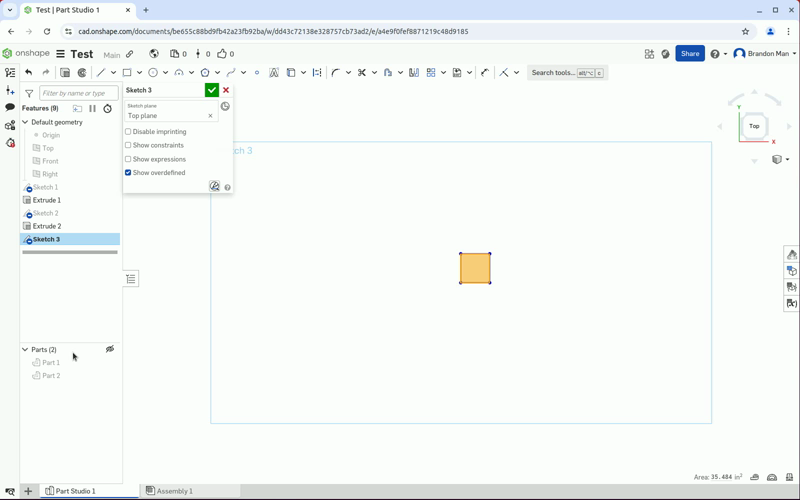
key(shift+e)
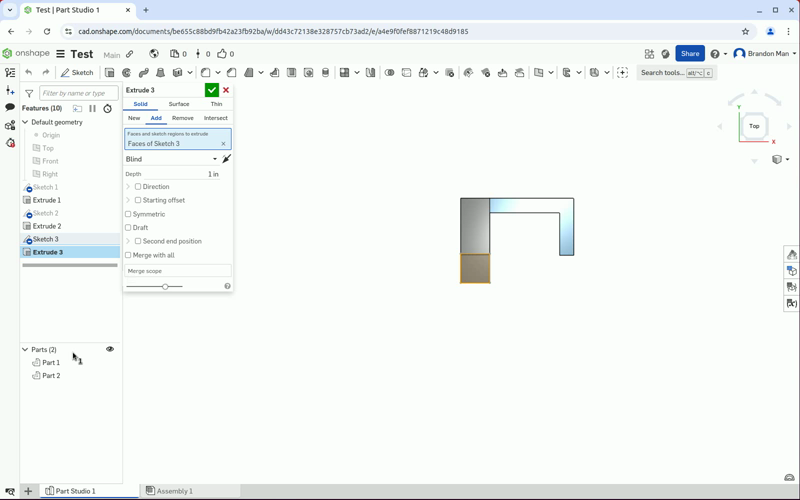
mouse_move(143, 106)
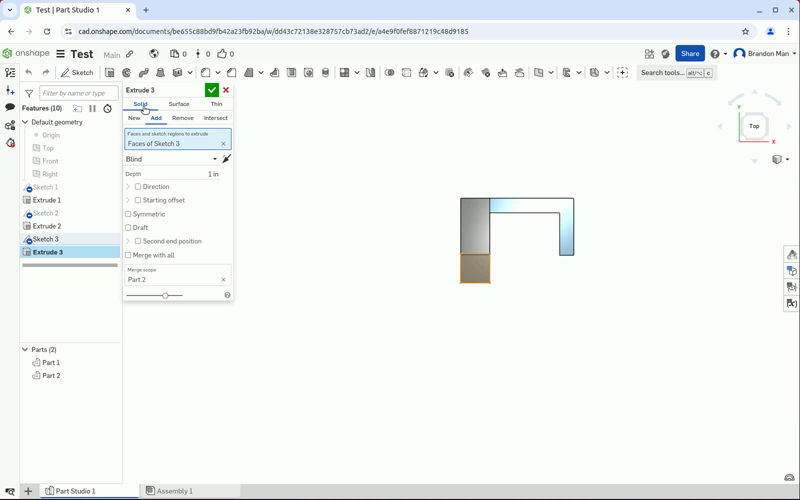
click(143, 106)
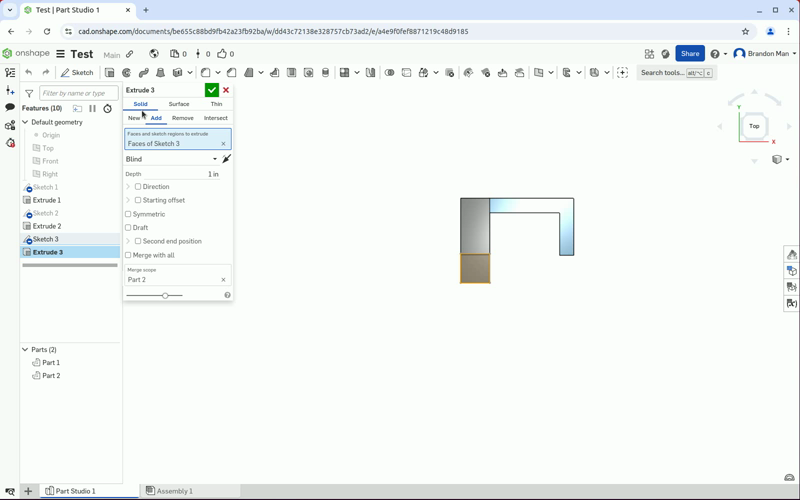
mouse_move(137, 120)
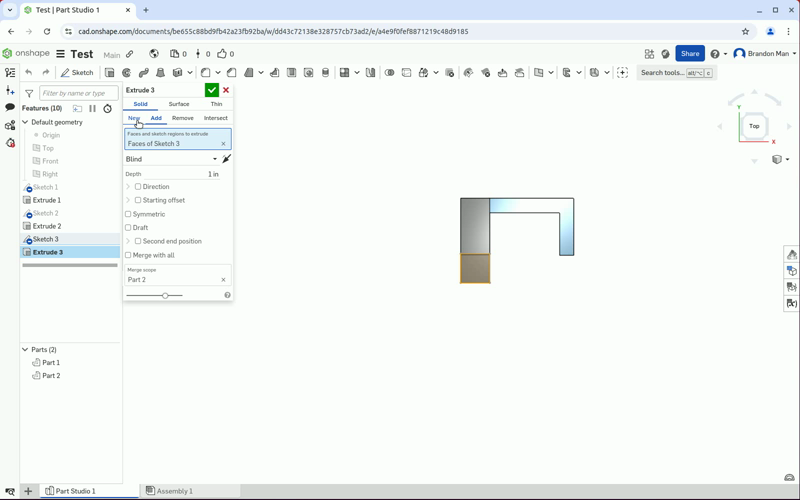
click(137, 120)
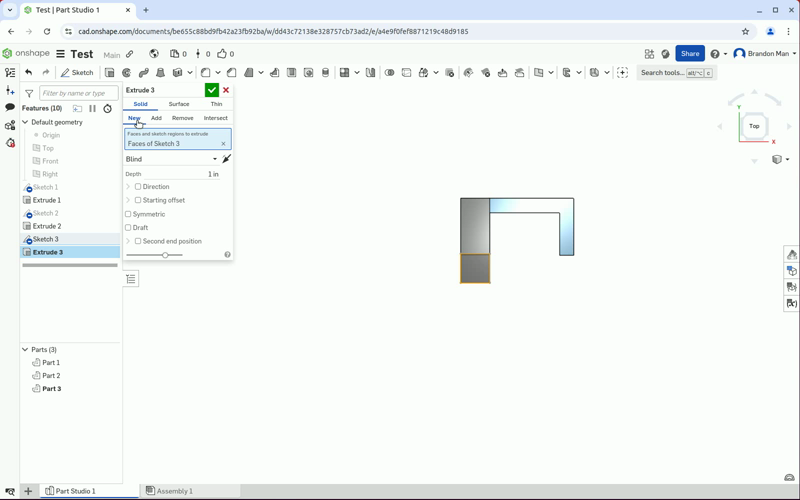
key(tab, 4)
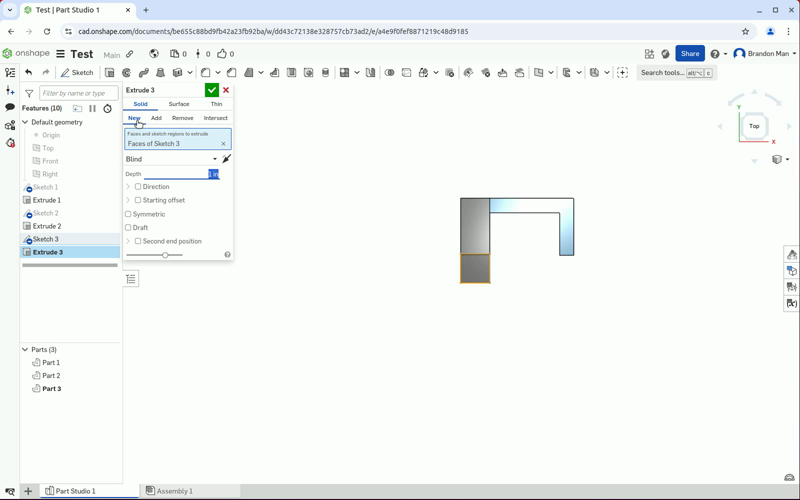
text(7.221)
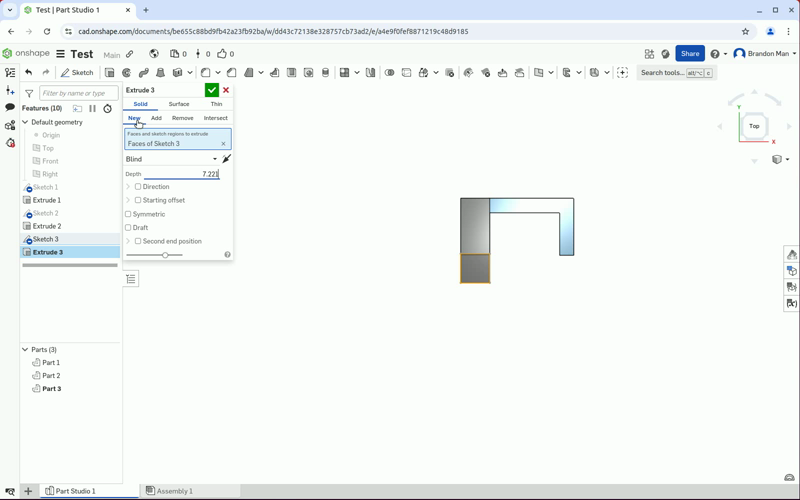
key(enter)
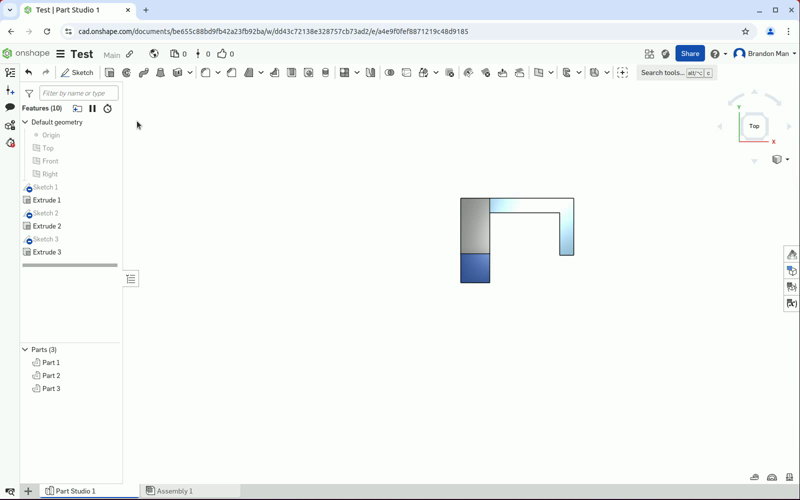
key(shift+h)
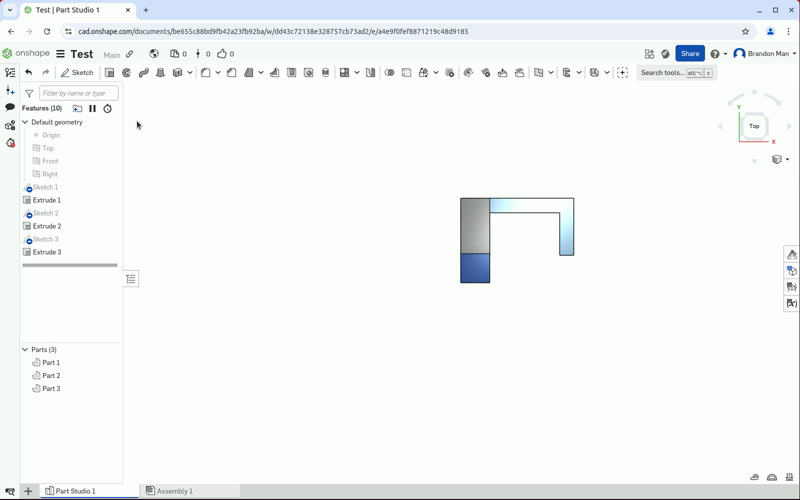
key(shift+h)
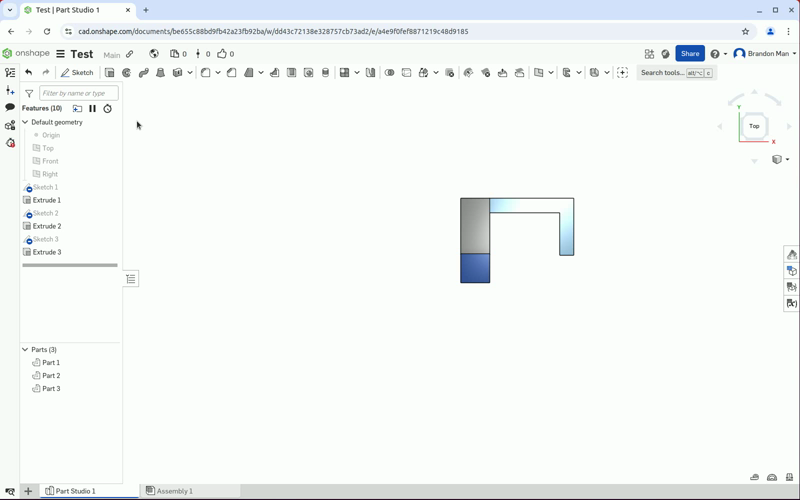
mouse_move(73, 189)
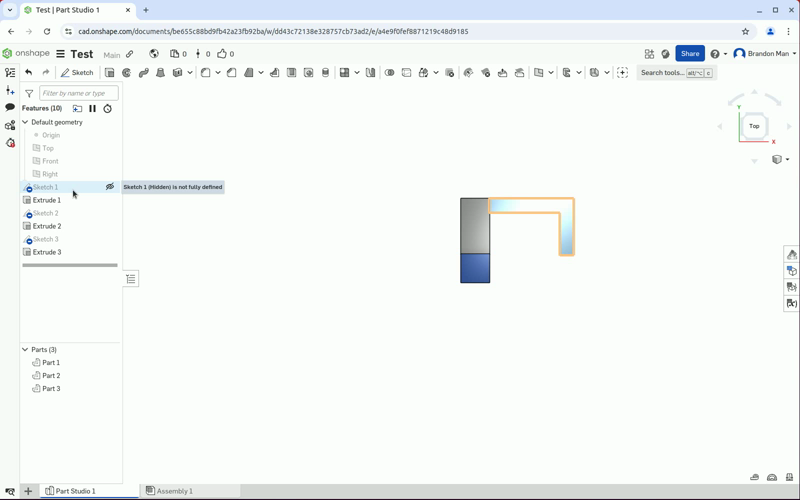
click(73, 189)
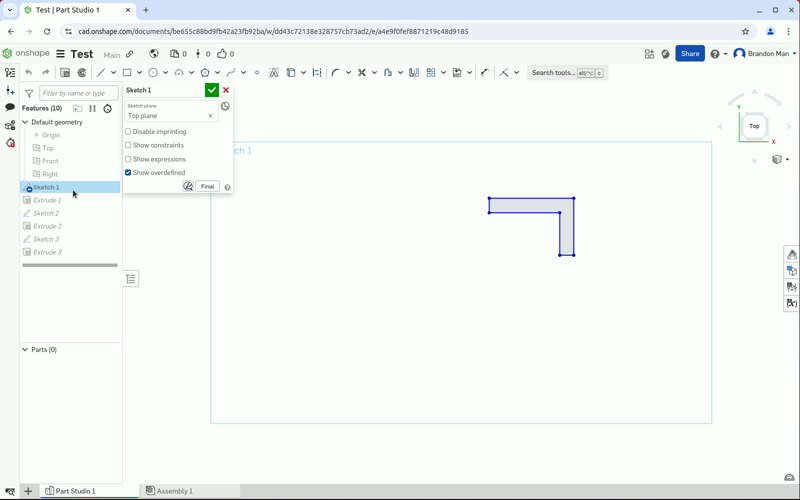
mouse_move(229, 92)
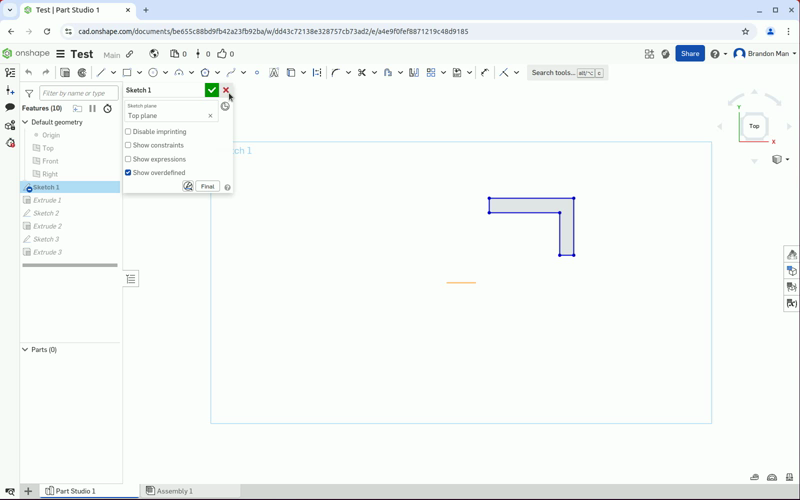
click(229, 92)
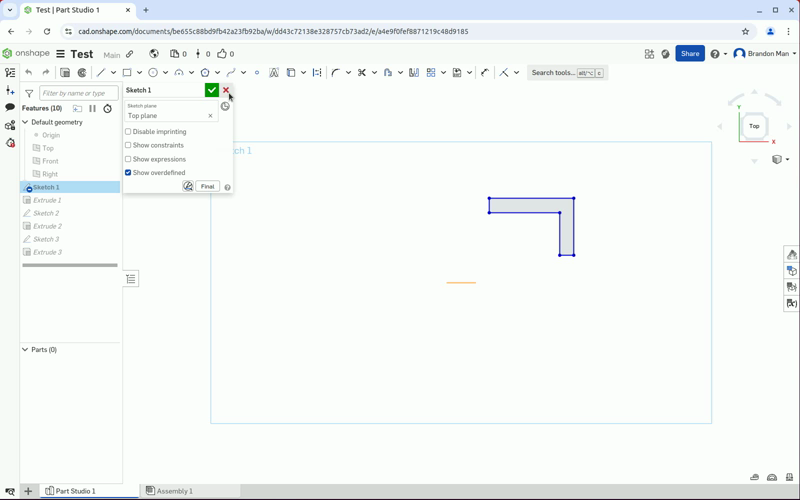
key(shift+s)
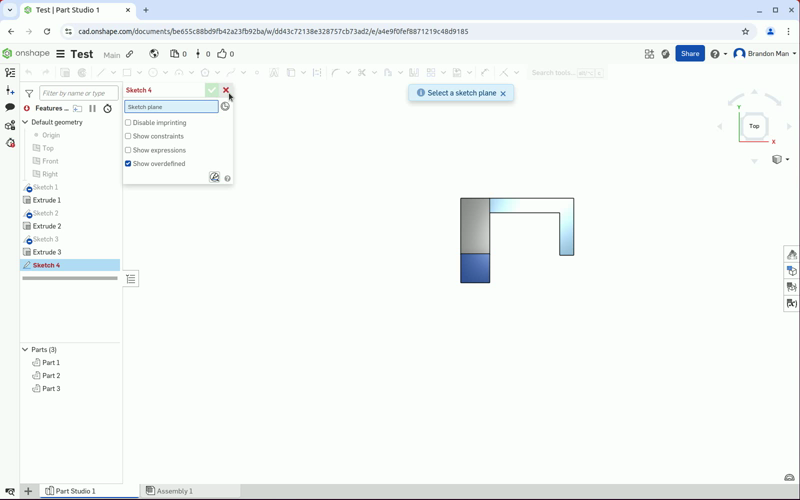
mouse_move(73, 150)
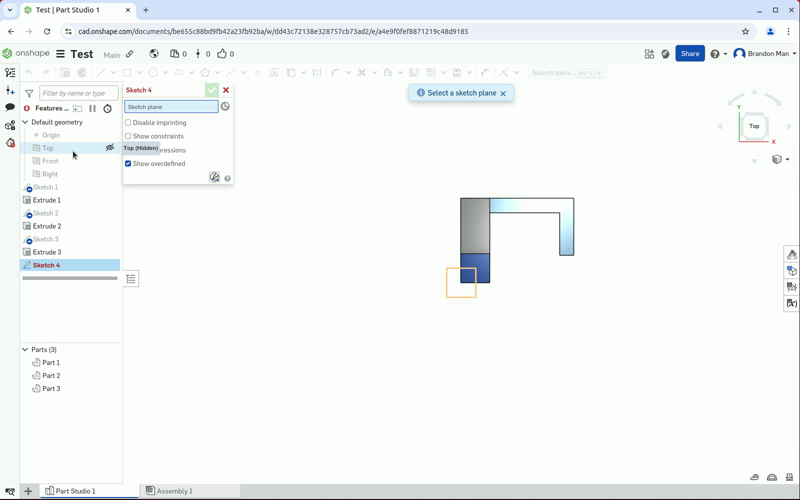
click(73, 150)
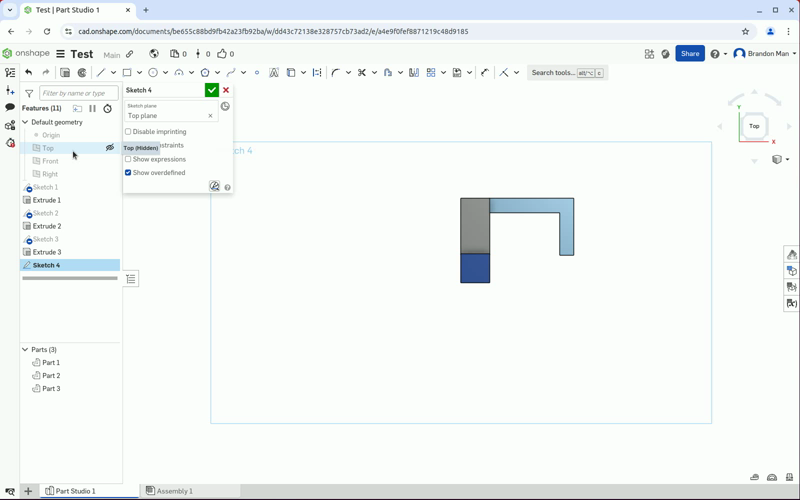
mouse_move(73, 352)
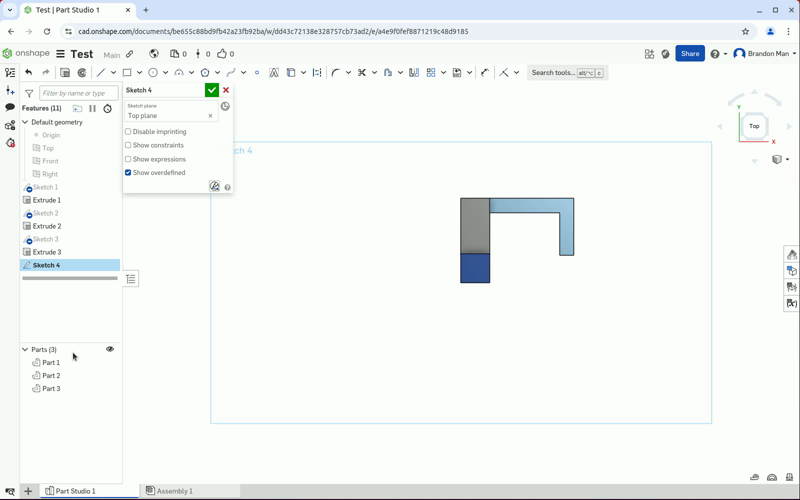
key(y)
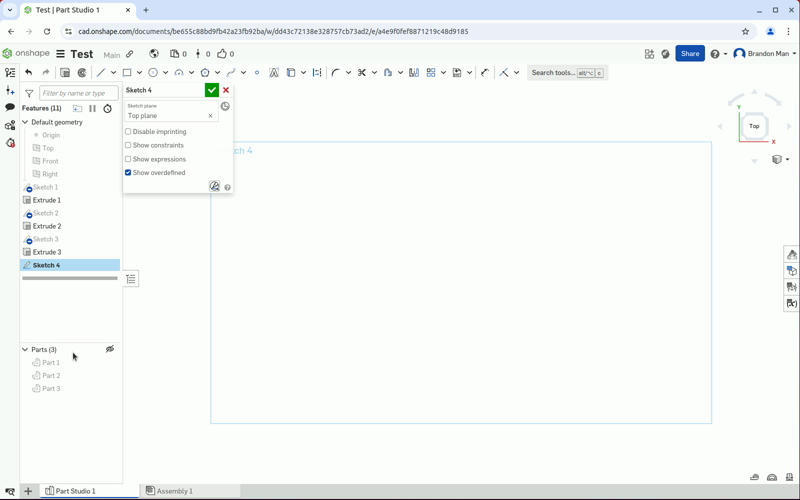
key(l)
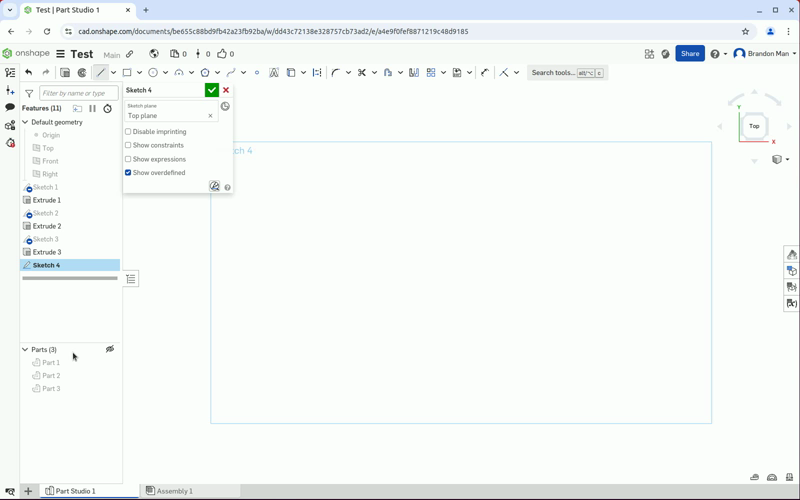
key_down(shift)
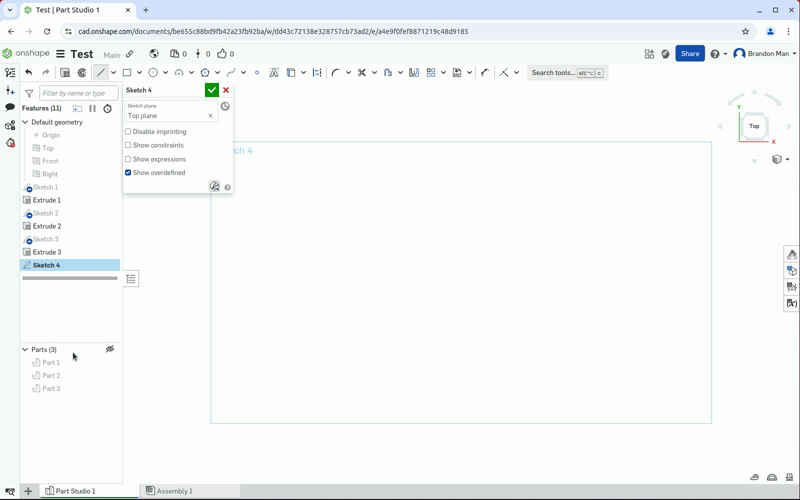
mouse_move(489, 282)
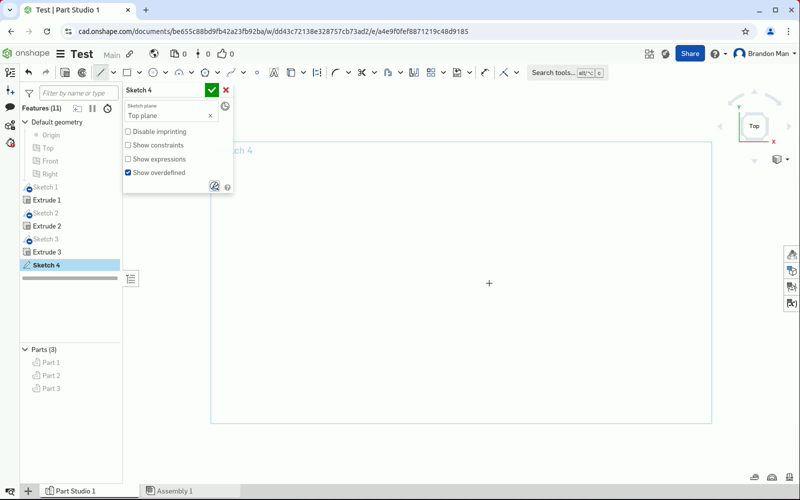
click(489, 282)
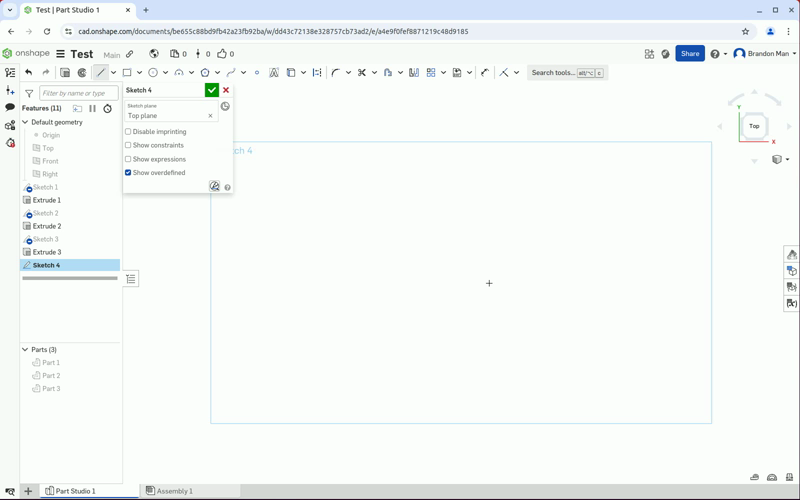
key_up(shift)
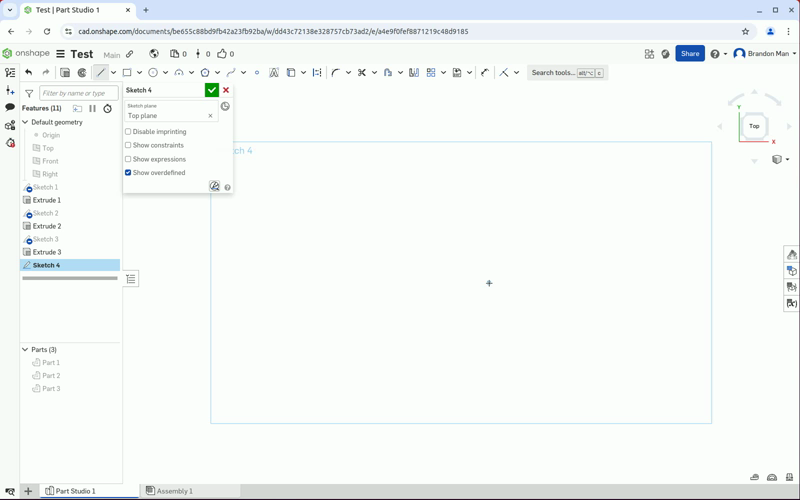
key_down(shift)
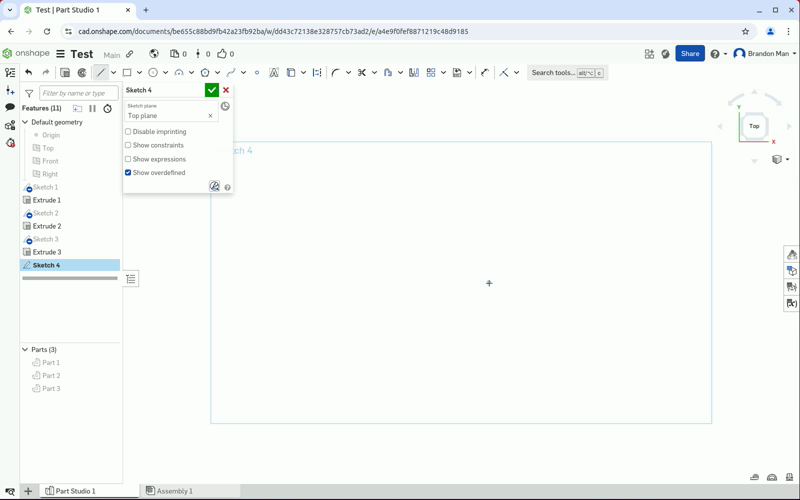
mouse_move(573, 282)
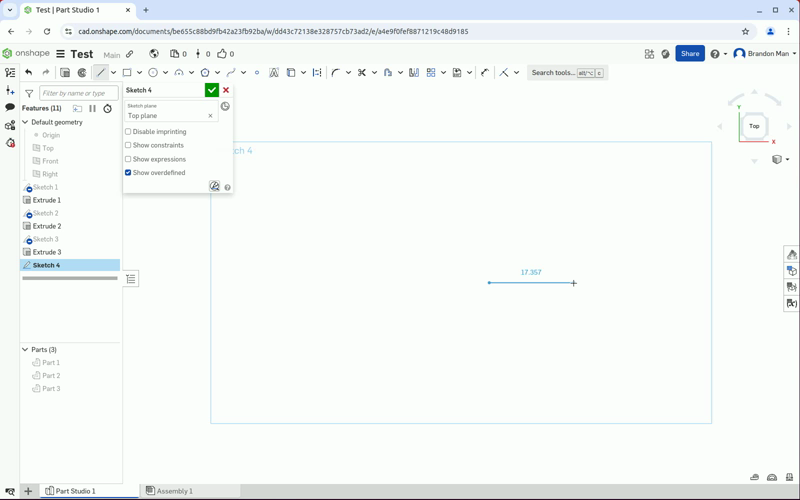
click(573, 282)
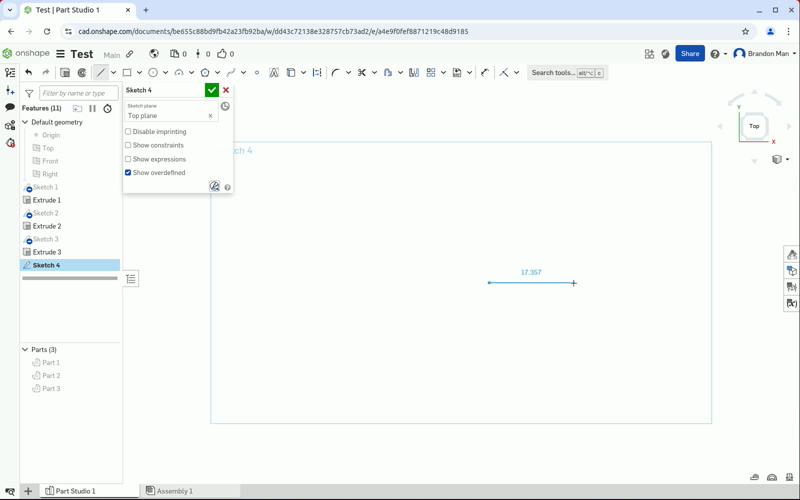
key_up(shift)
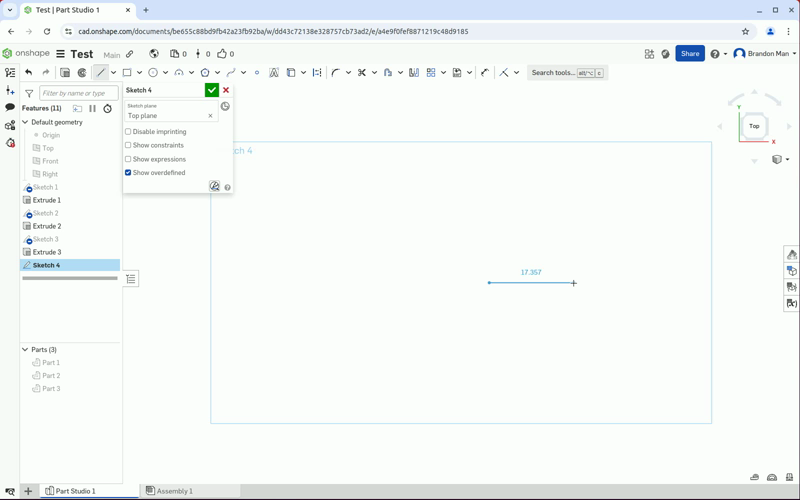
key_down(shift)
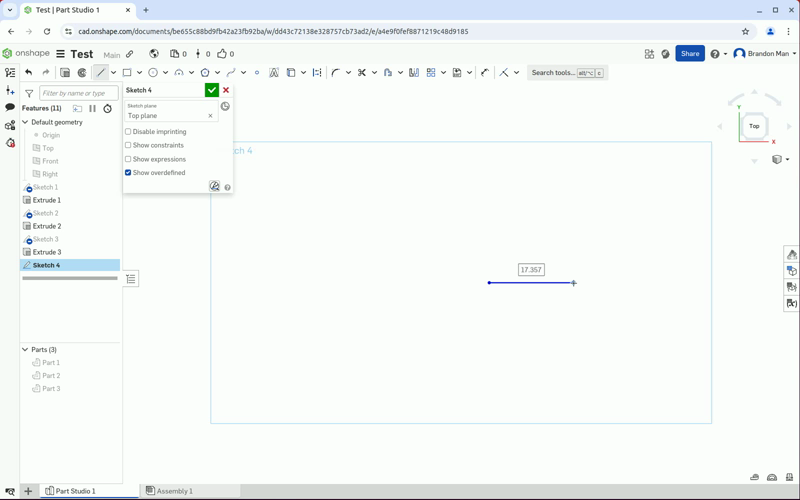
mouse_move(589, 282)
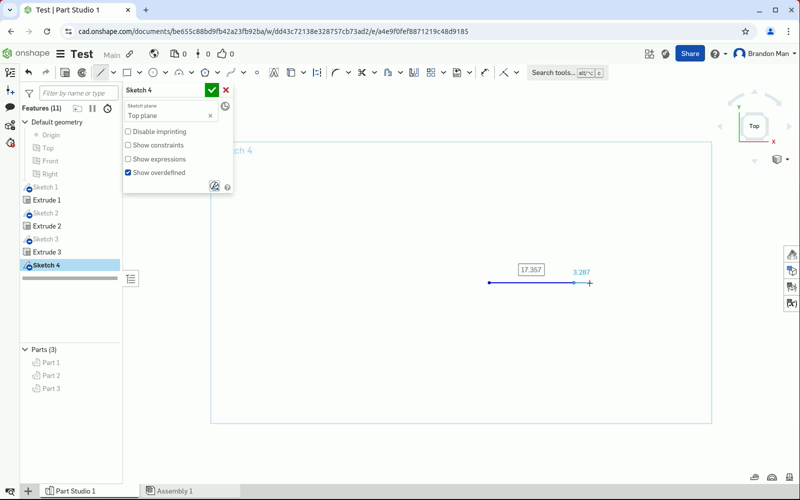
mouse_move(573, 254)
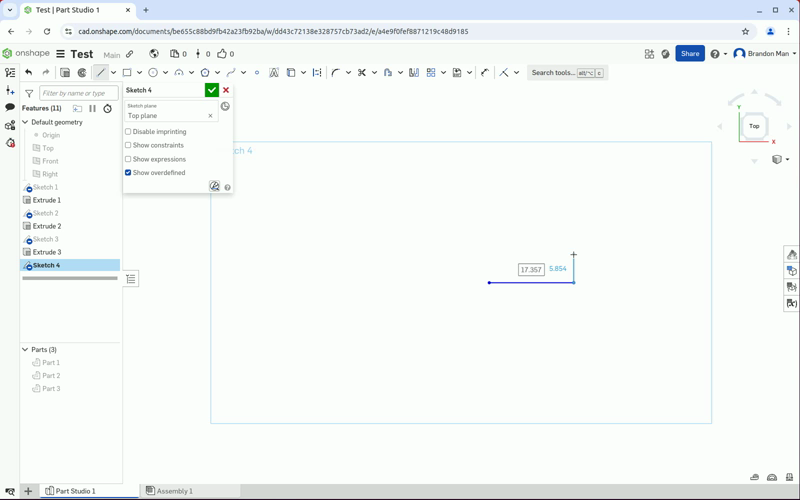
click(573, 254)
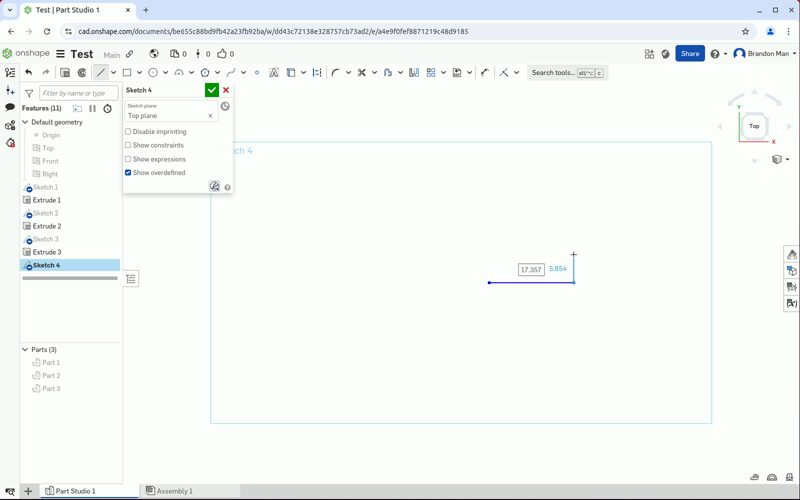
key_up(shift)
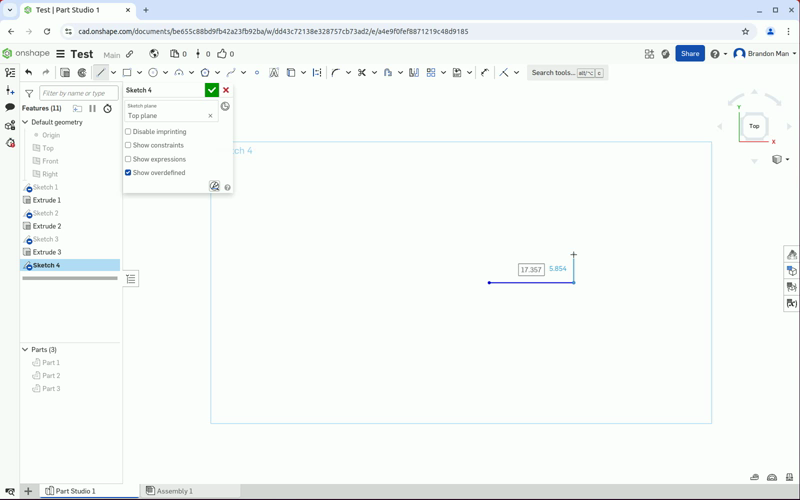
key_down(shift)
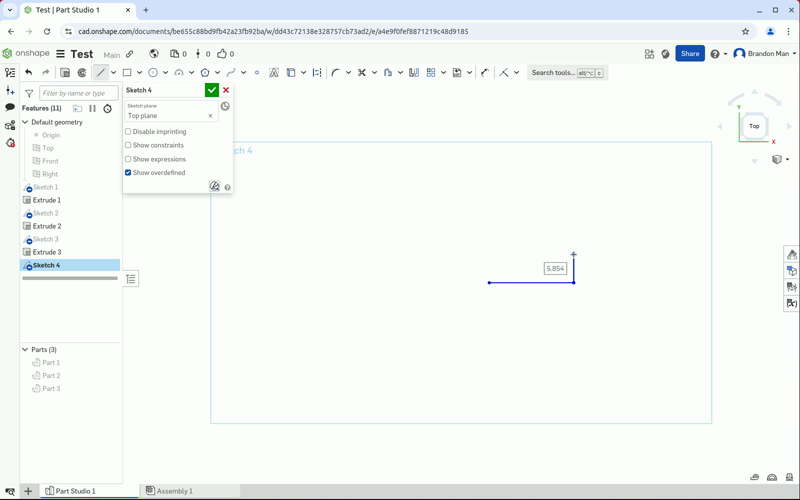
mouse_move(589, 254)
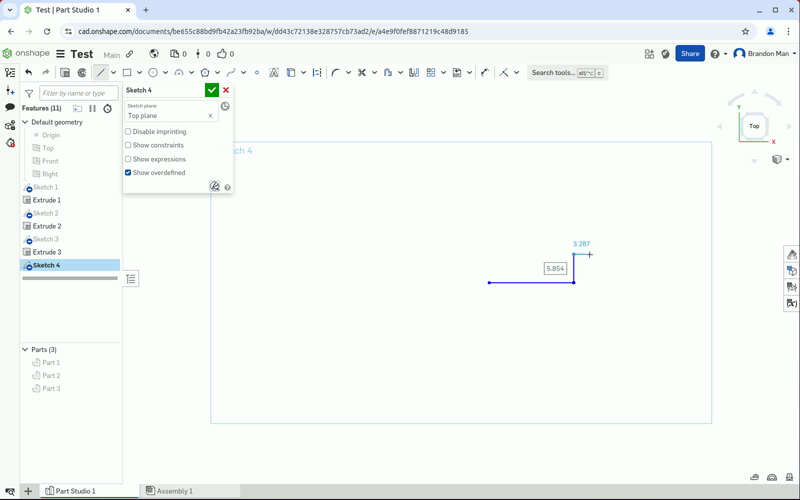
mouse_move(559, 254)
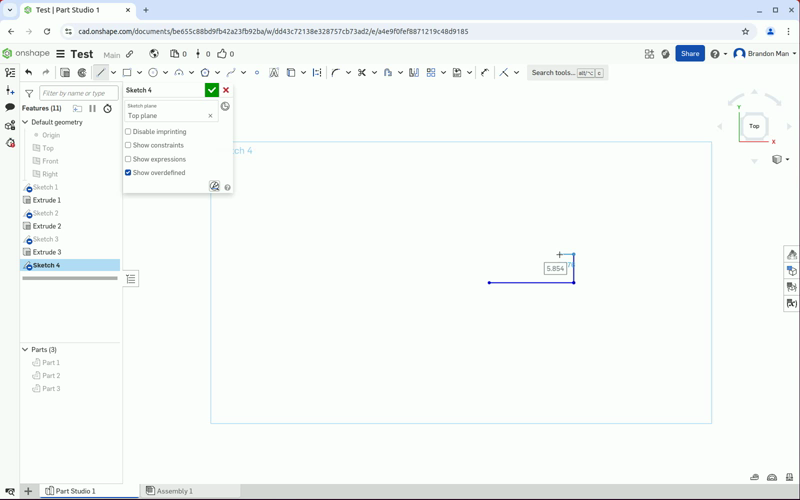
click(559, 254)
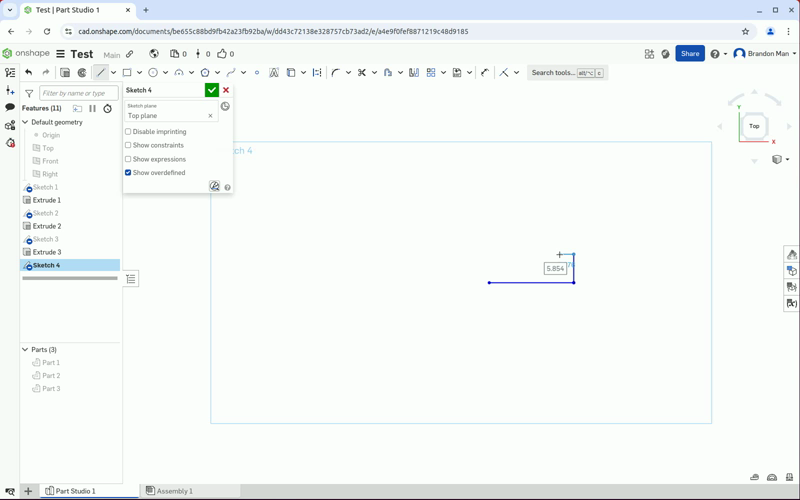
key_up(shift)
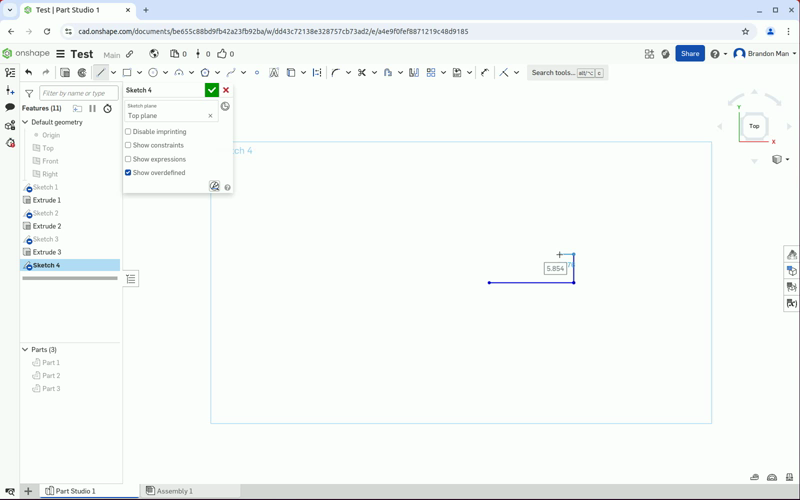
key_down(shift)
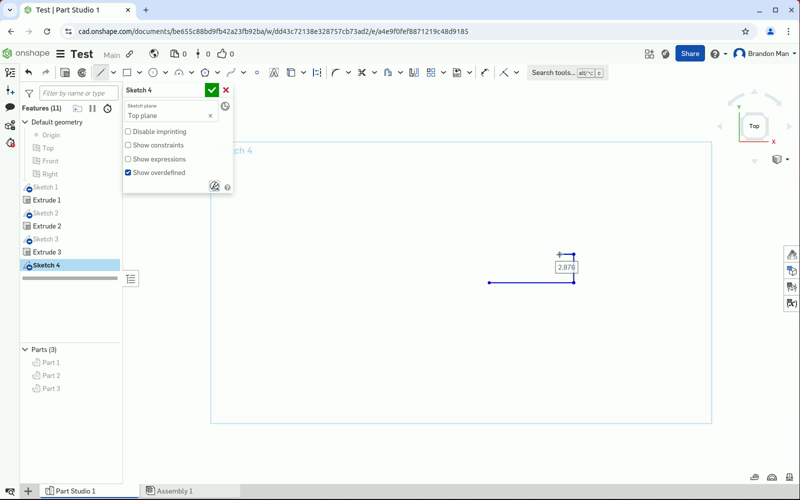
mouse_move(489, 254)
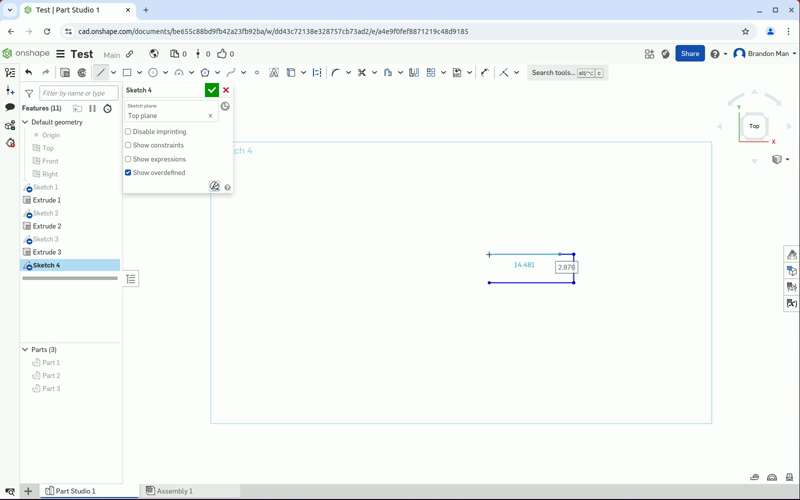
click(489, 254)
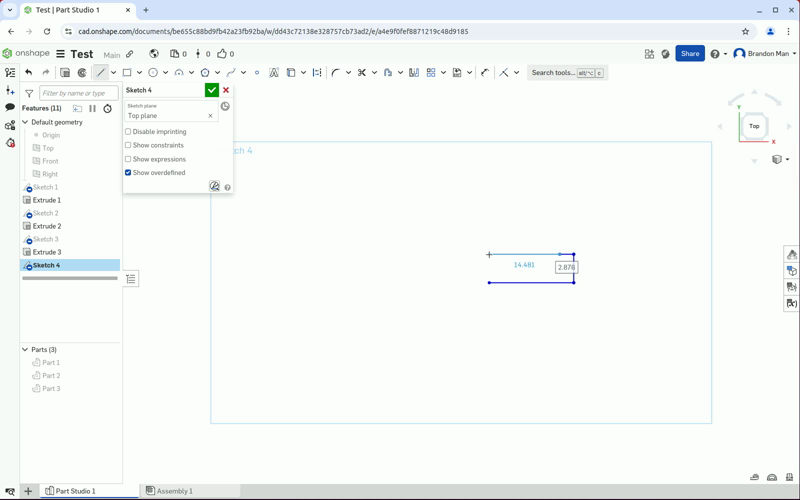
key_up(shift)
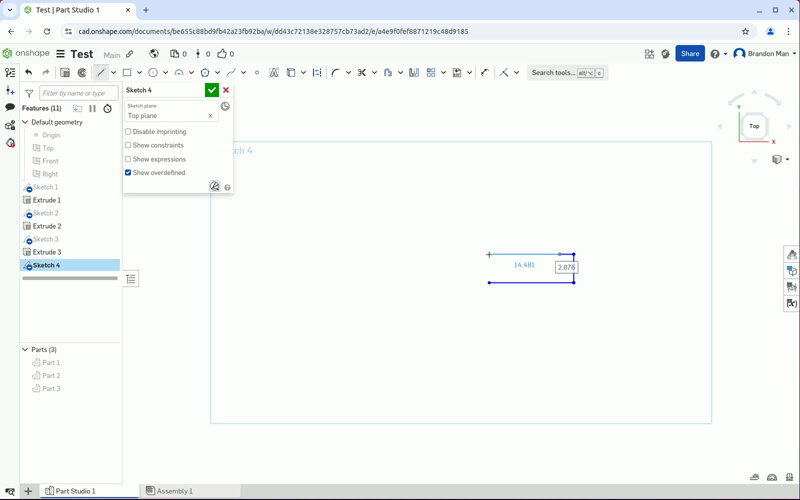
mouse_move(519, 254)
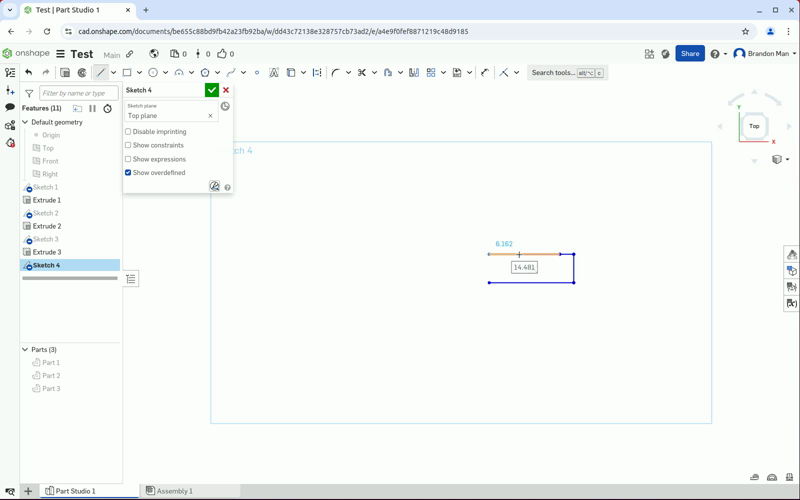
key_down(shift)
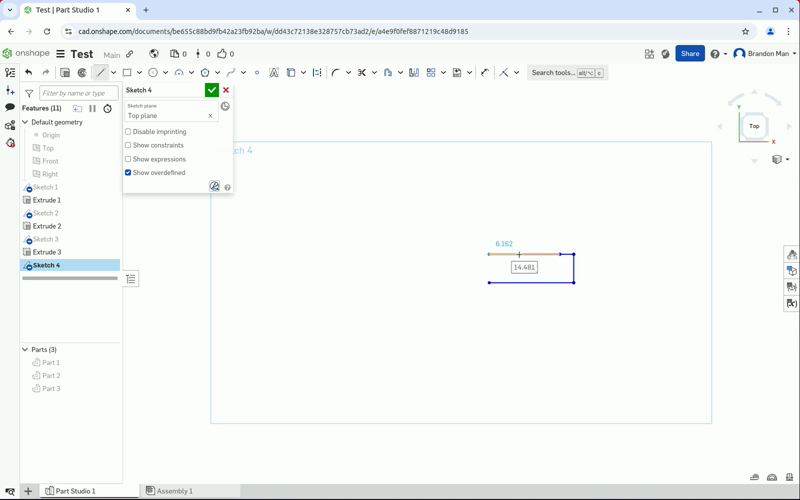
mouse_move(489, 282)
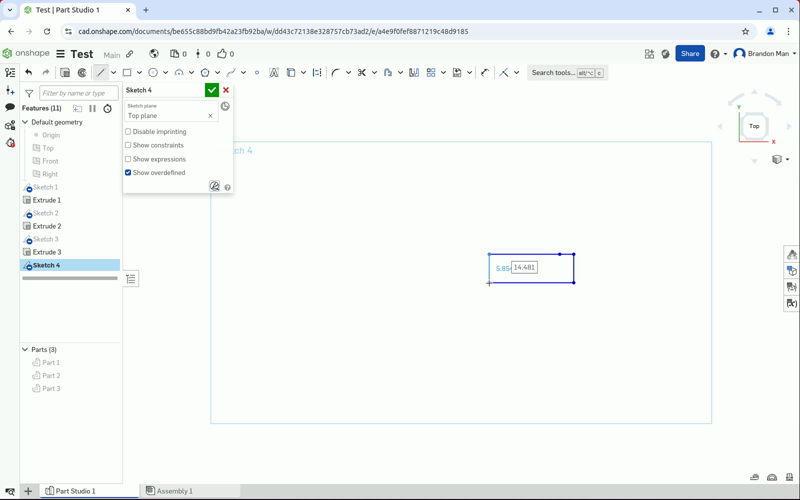
key_up(shift)
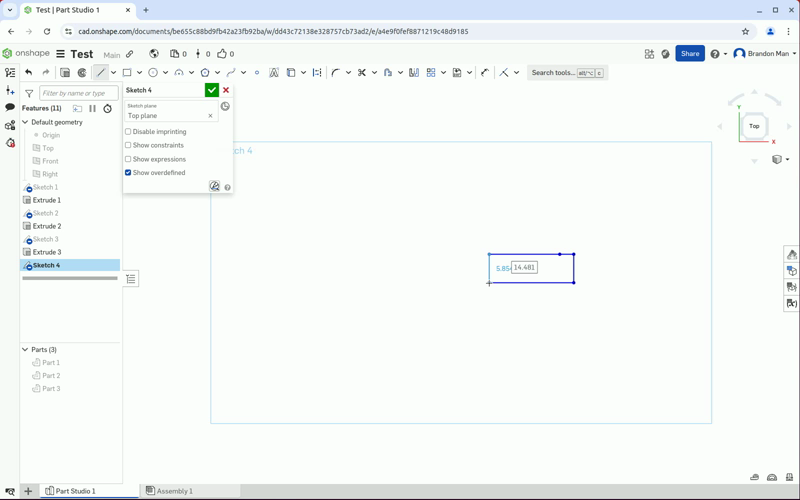
click(489, 282)
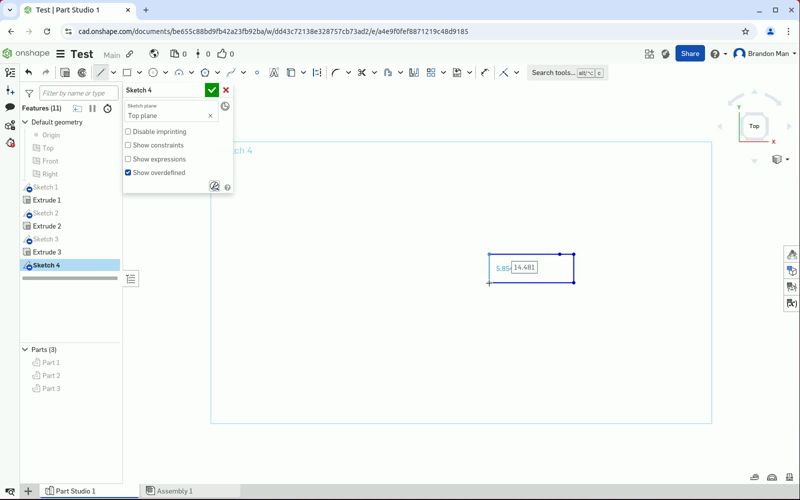
key(esc)
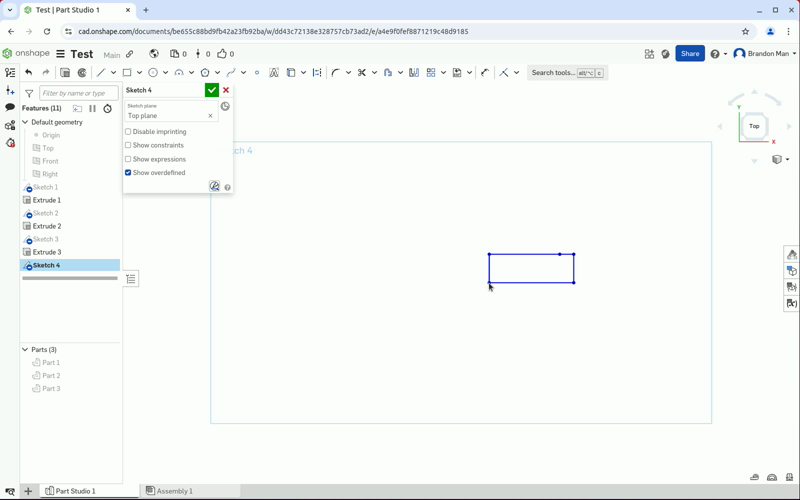
mouse_move(553, 267)
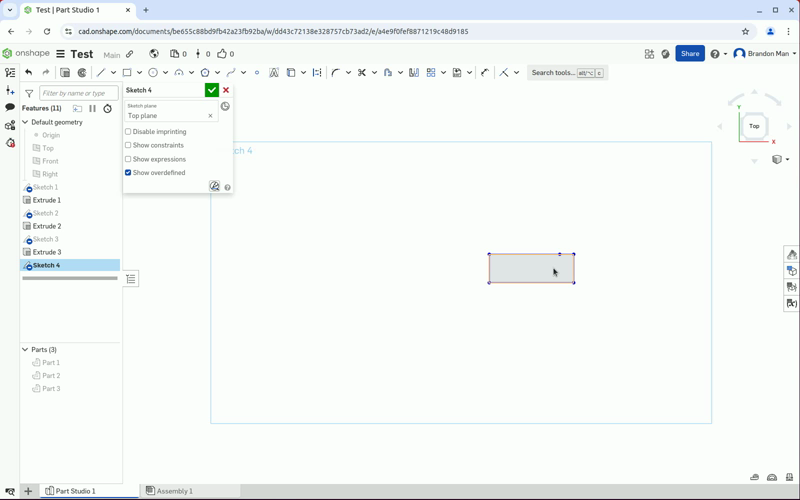
click(553, 267)
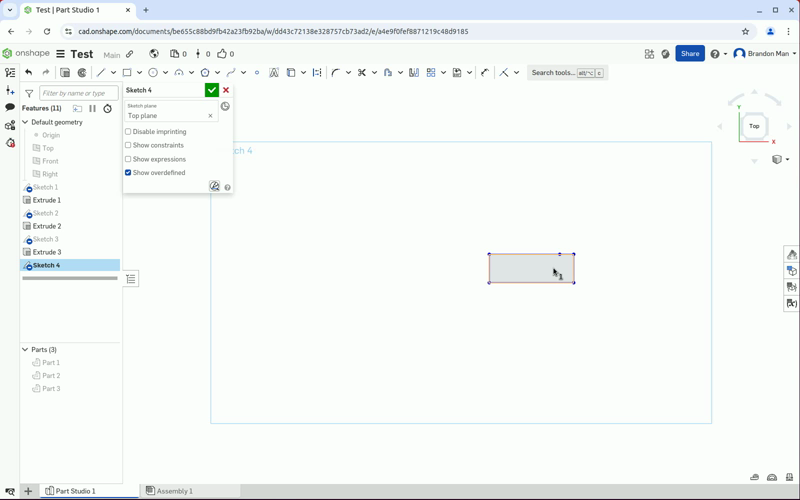
mouse_move(73, 352)
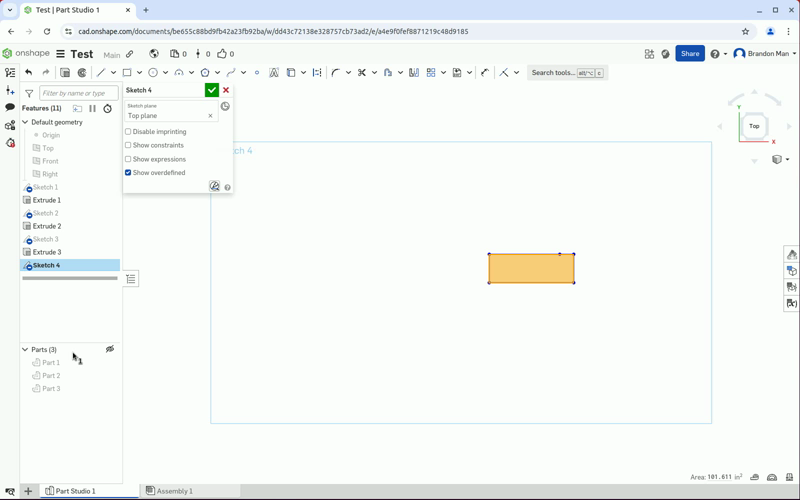
key(shift+y)
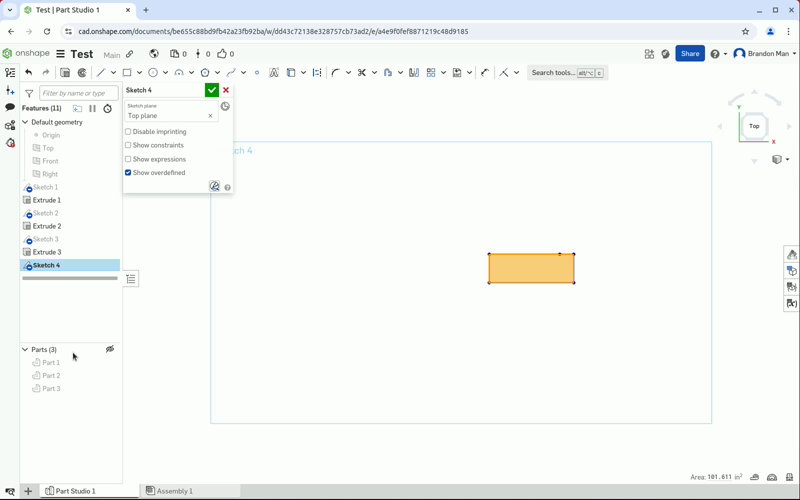
key(shift+e)
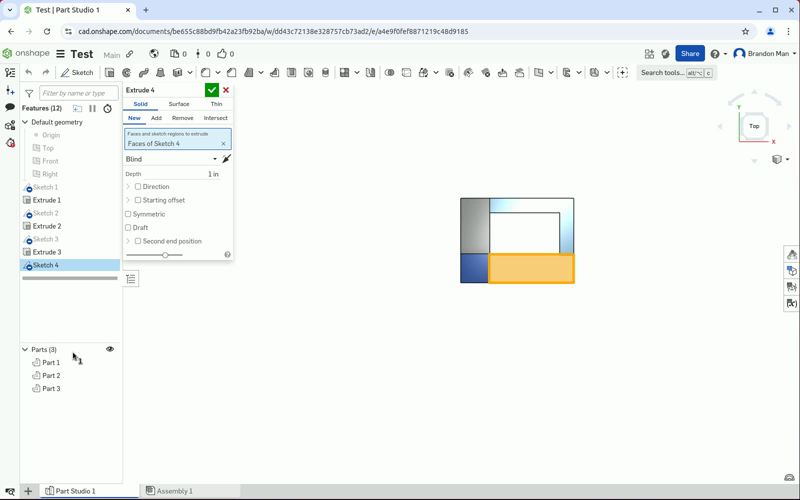
mouse_move(143, 106)
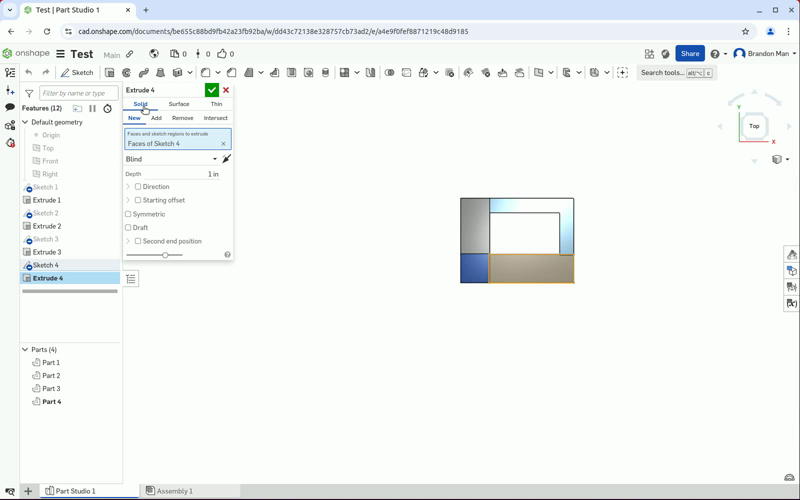
click(143, 106)
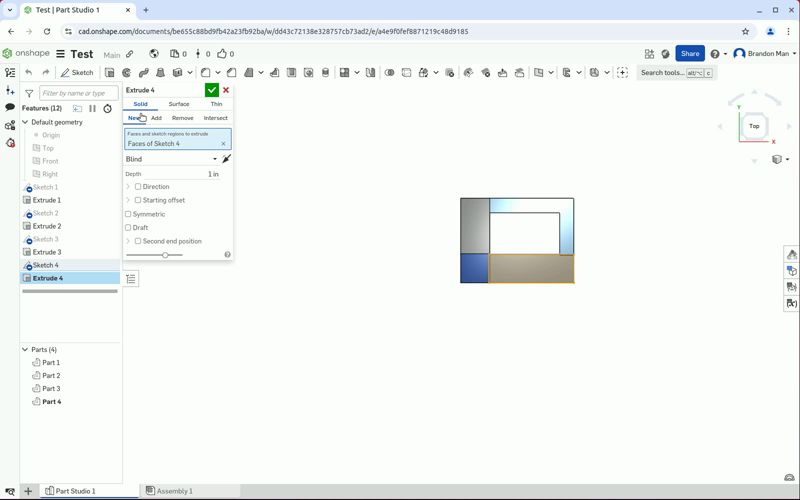
mouse_move(137, 120)
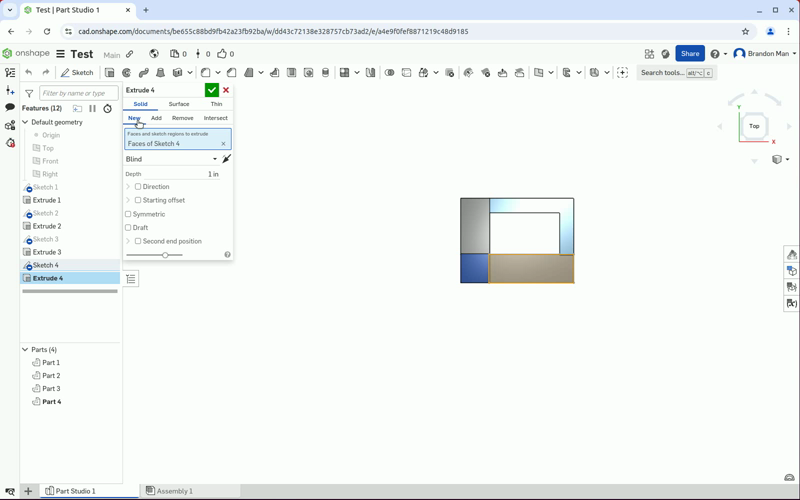
click(137, 120)
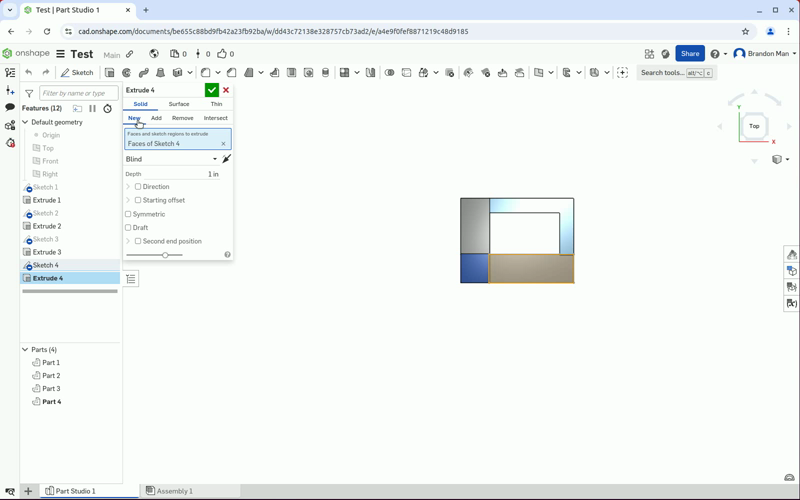
key(tab, 4)
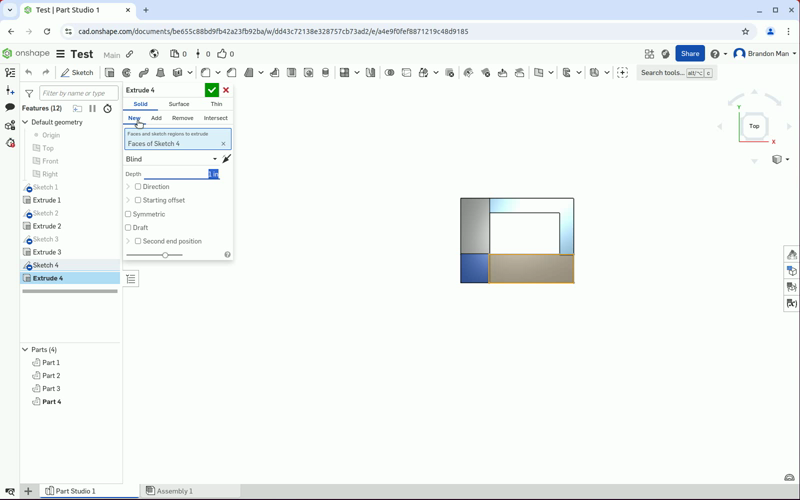
text(5.777)
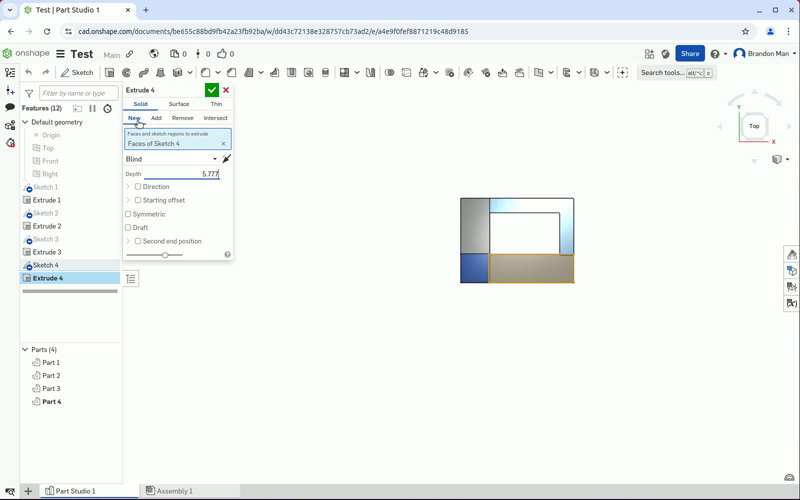
key(enter)
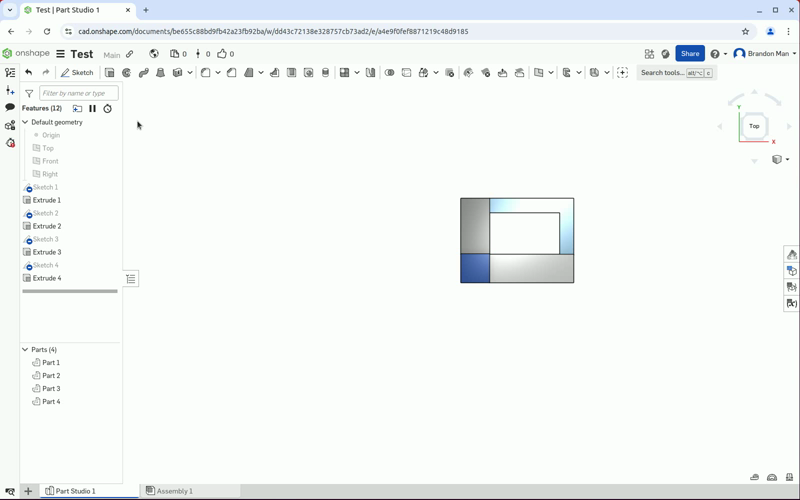
key(shift+h)
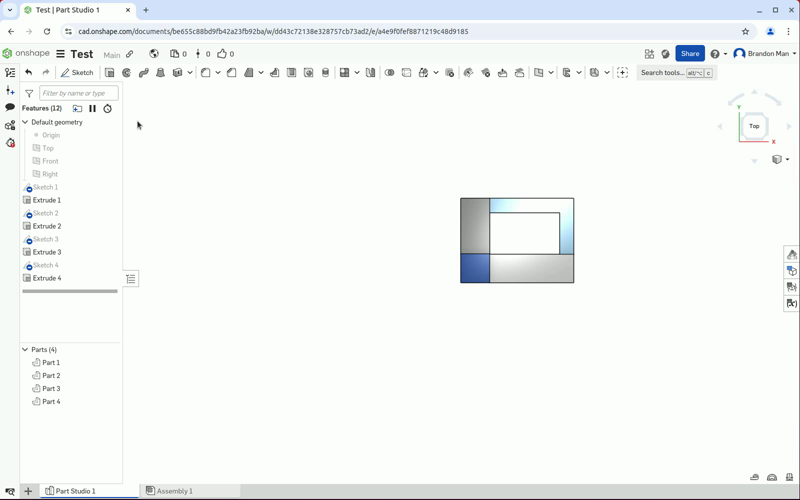
key(shift+h)
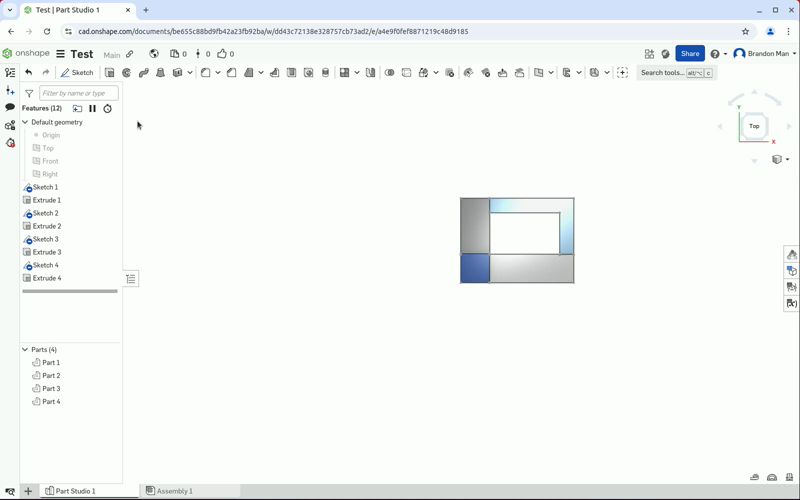
key(shift+7)
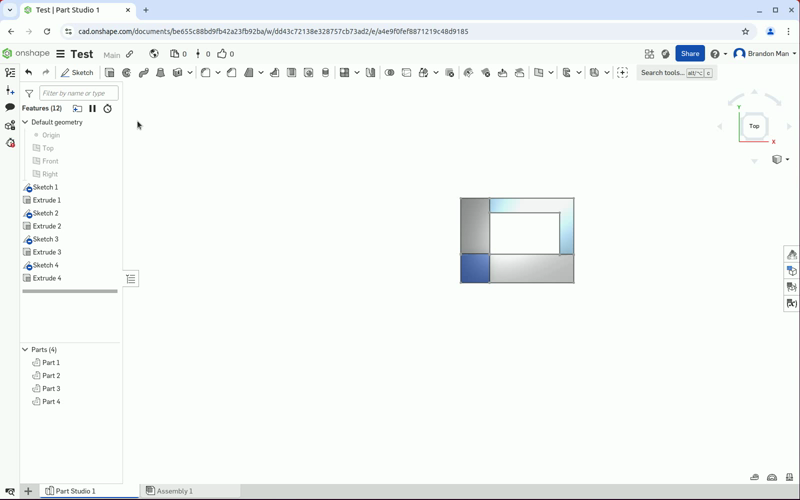
key(up, 3)
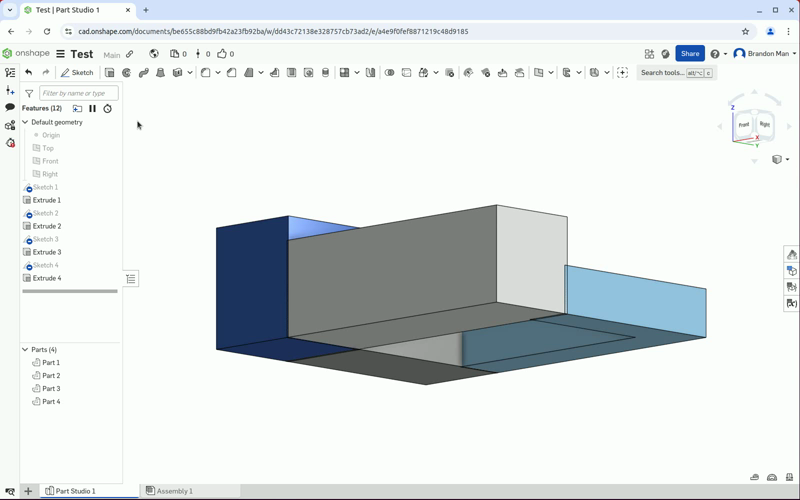
key(left, 3)
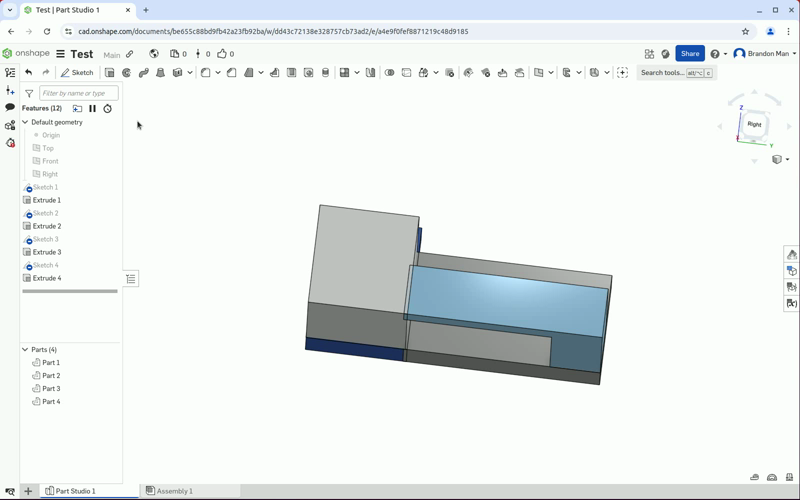
key(right, 3)
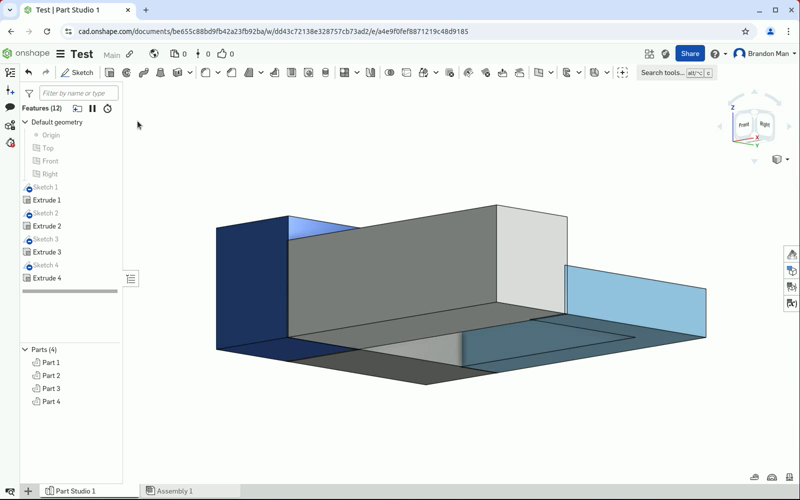
key(down, 3)
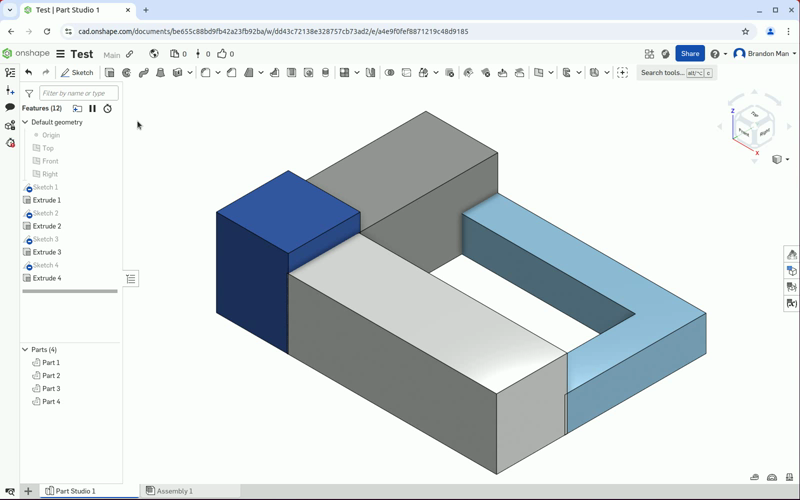
mouse_move(73, 189)
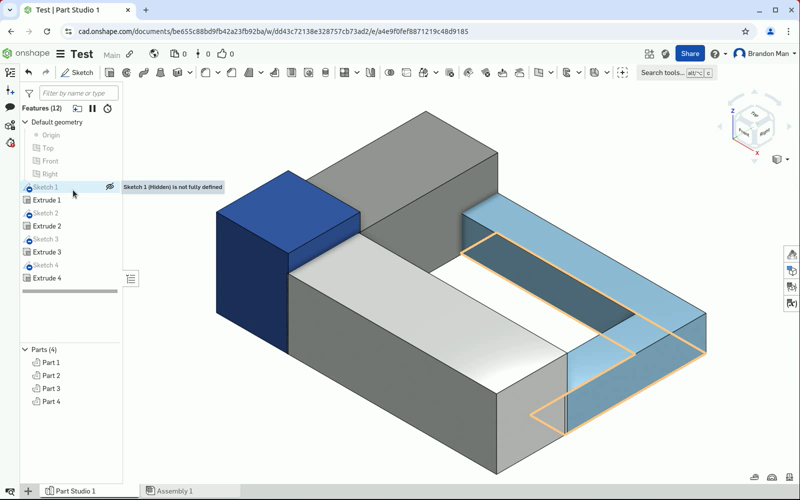
click(73, 189)